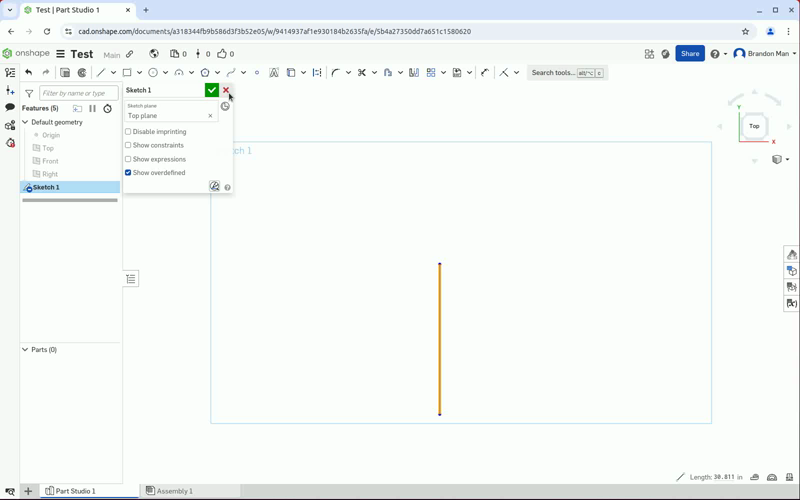
key(shift+h)
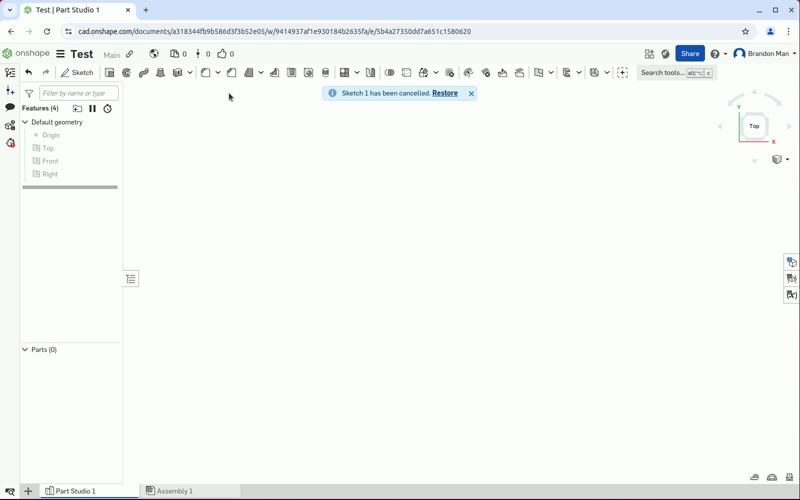
mouse_move(73, 352)
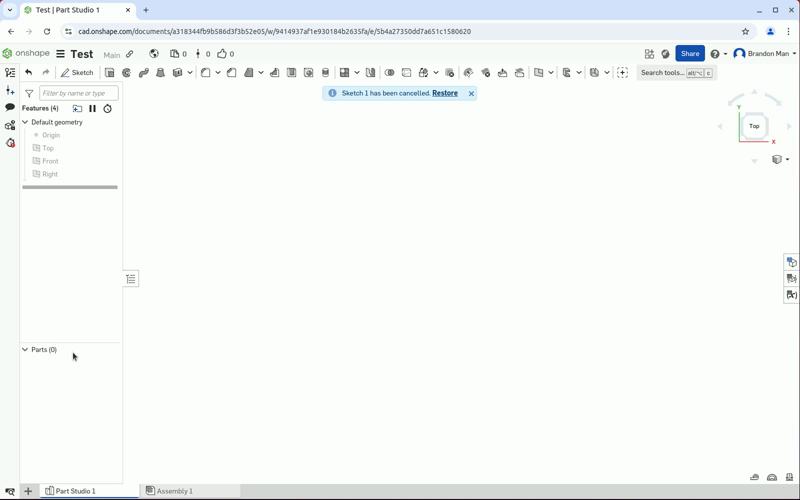
key(y)
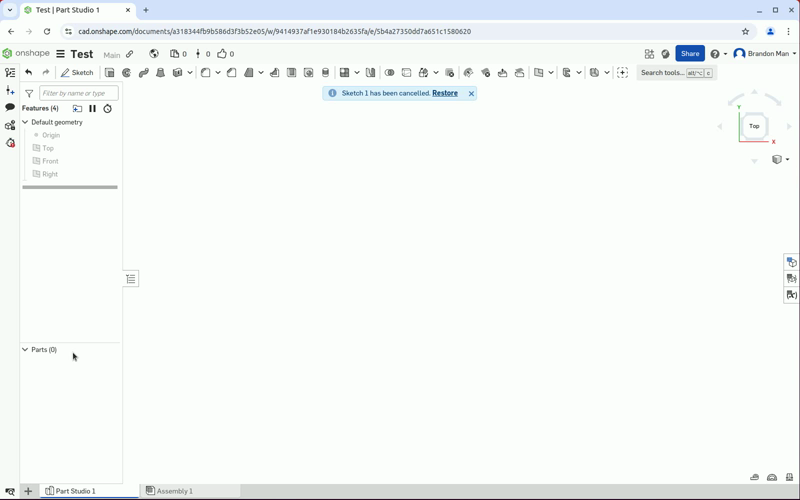
key(shift+p)
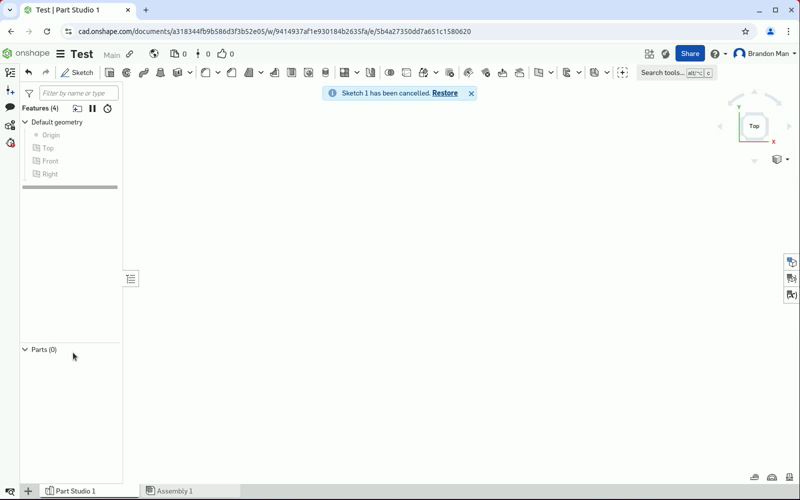
key(space)
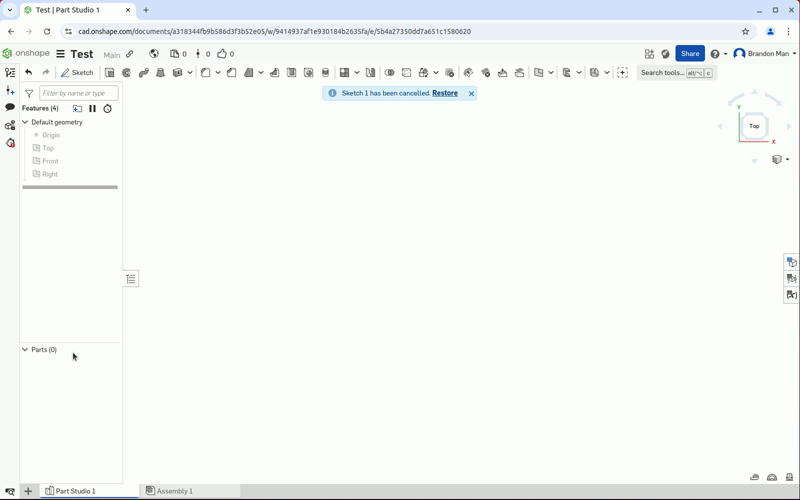
key_down(shift)
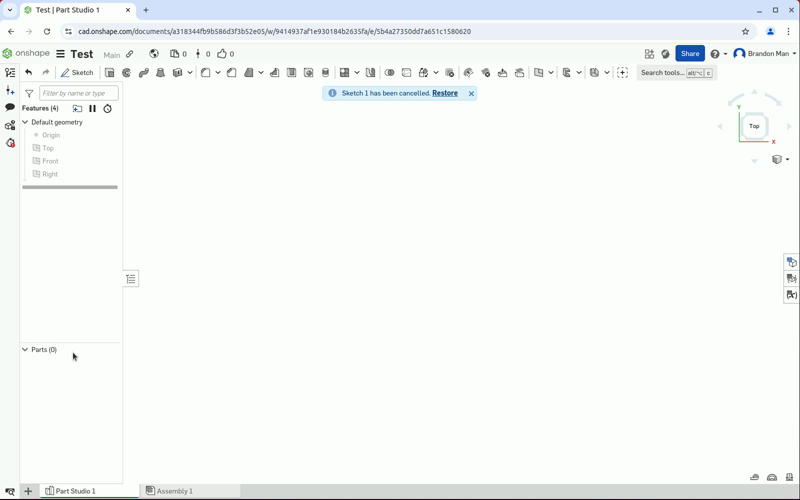
key(up)
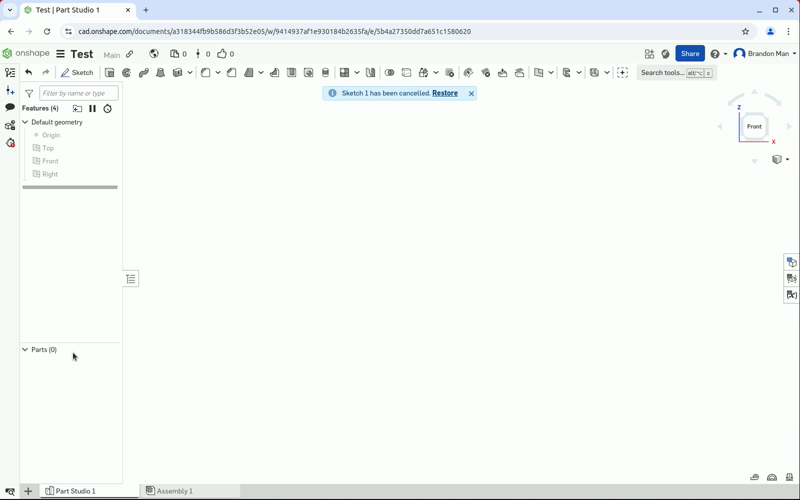
key_up(shift)
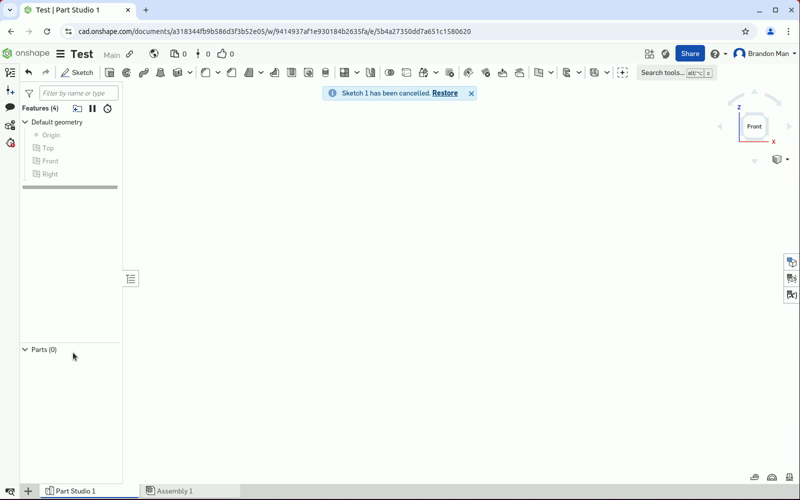
mouse_move(73, 352)
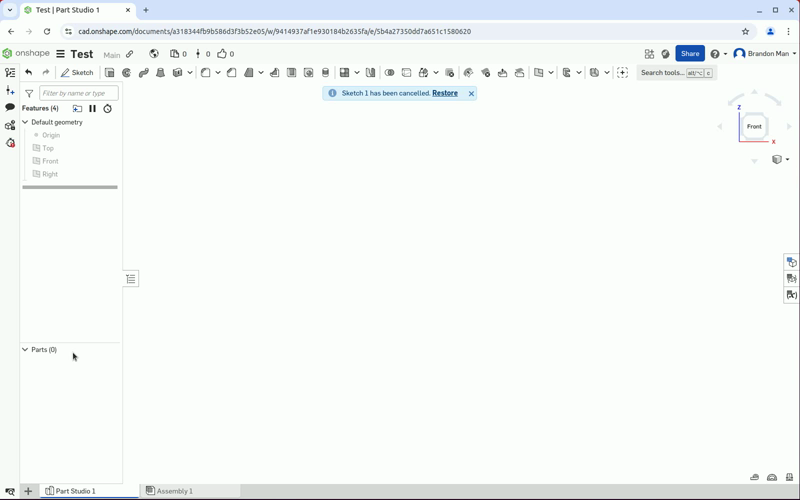
key(shift+y)
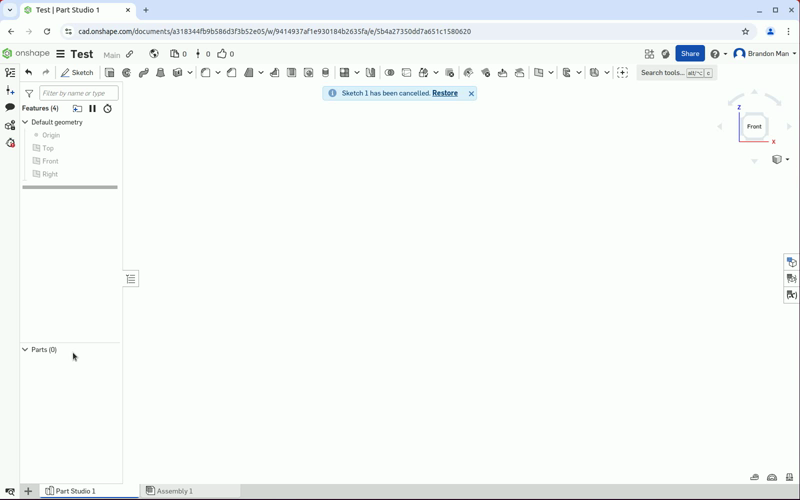
key(shift+s)
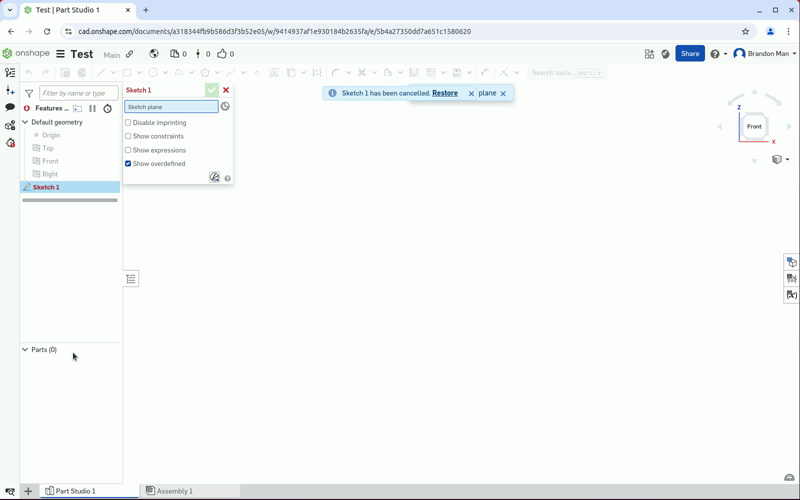
mouse_move(73, 163)
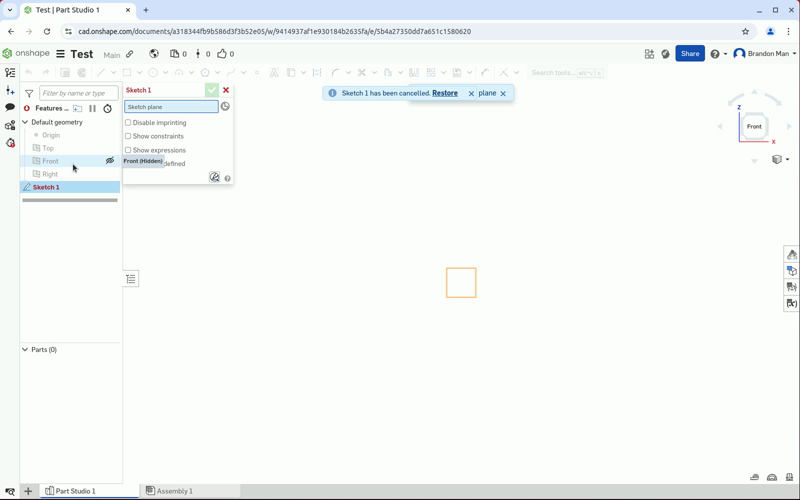
click(73, 163)
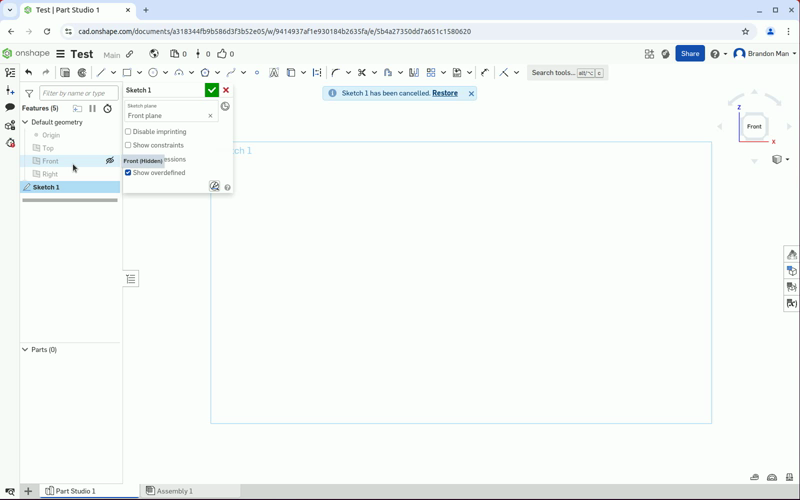
mouse_move(73, 352)
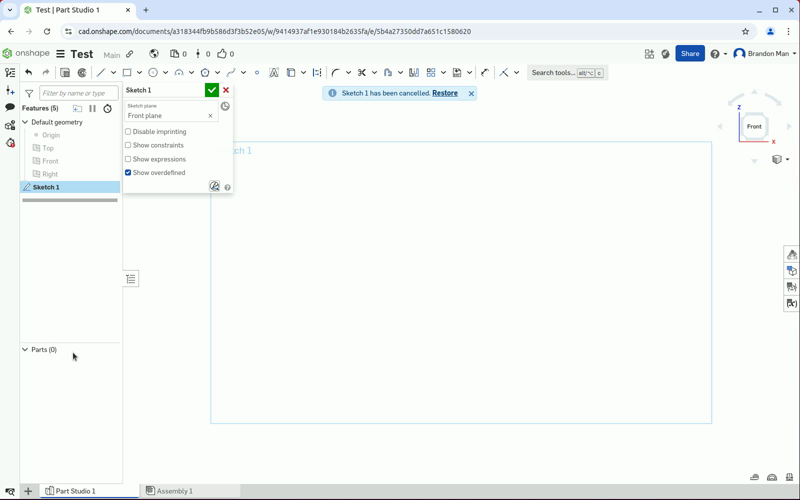
key(y)
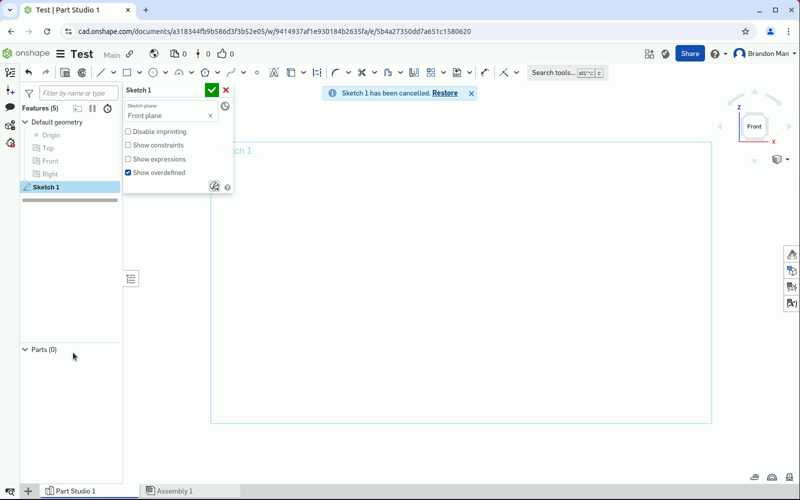
key(l)
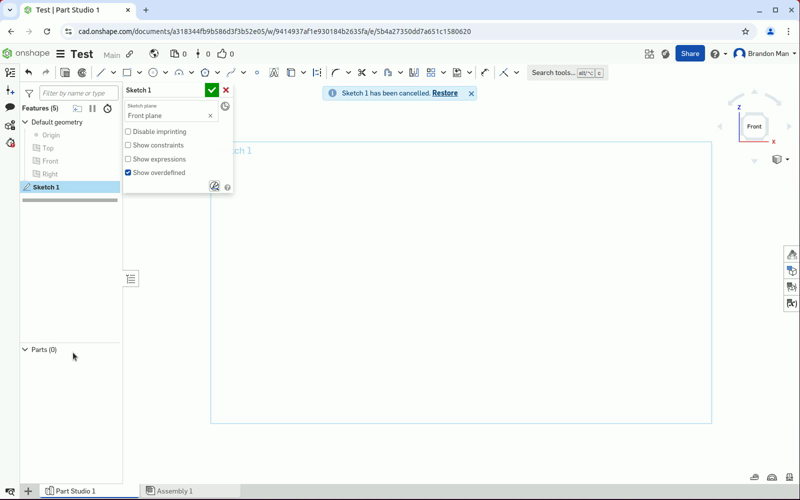
key_down(shift)
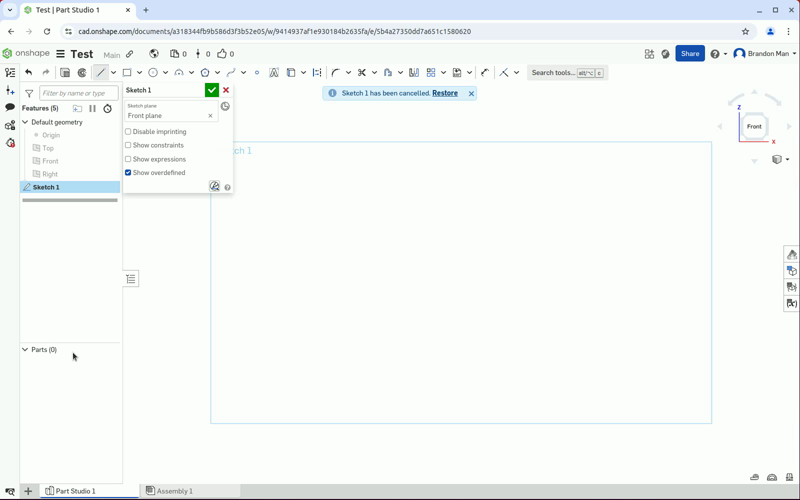
mouse_move(511, 322)
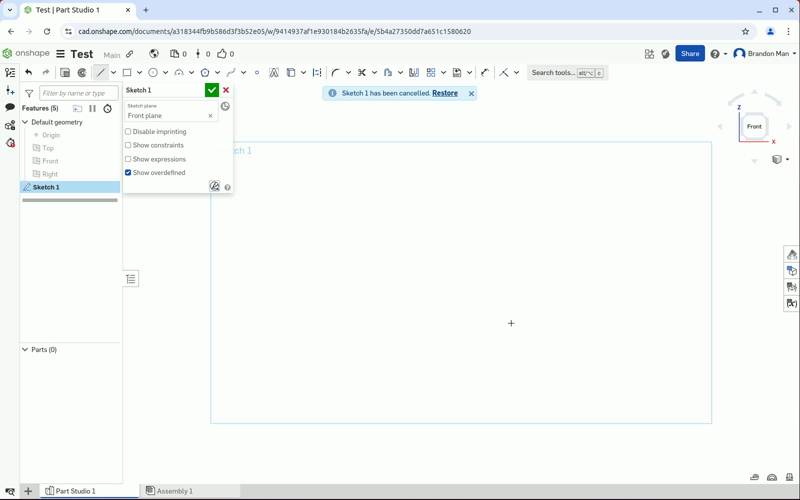
click(511, 322)
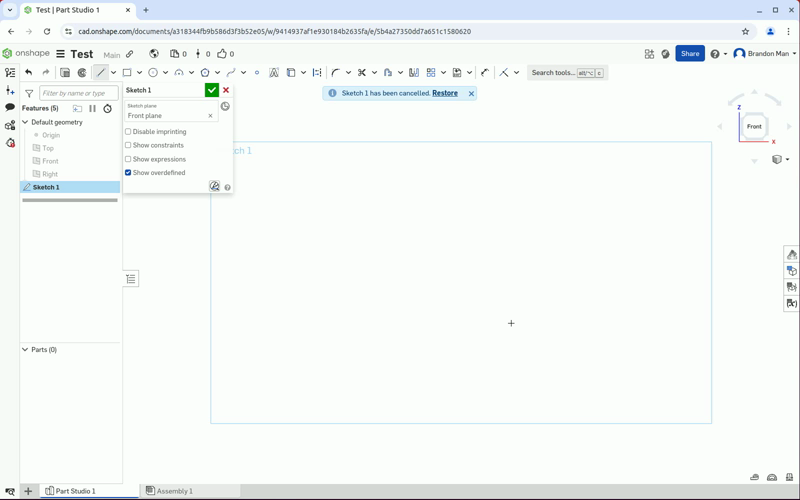
key_up(shift)
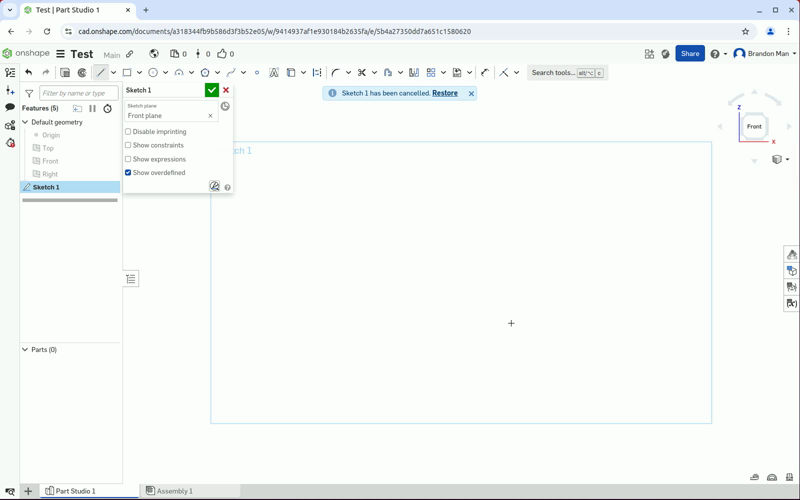
key_down(shift)
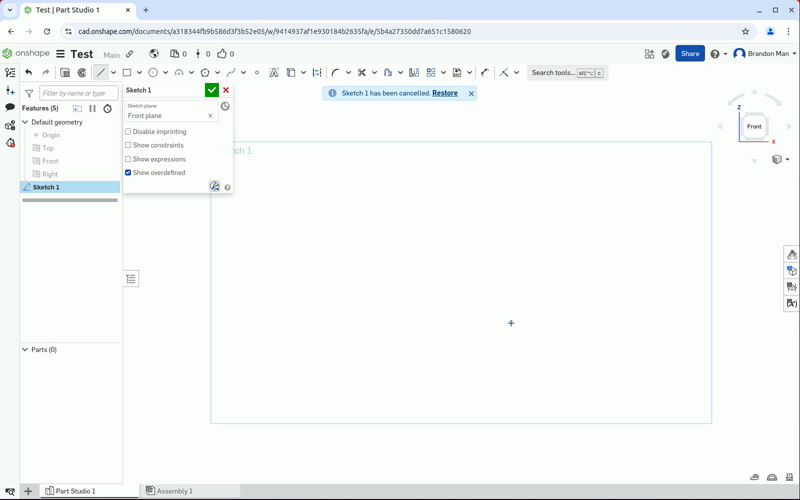
mouse_move(541, 322)
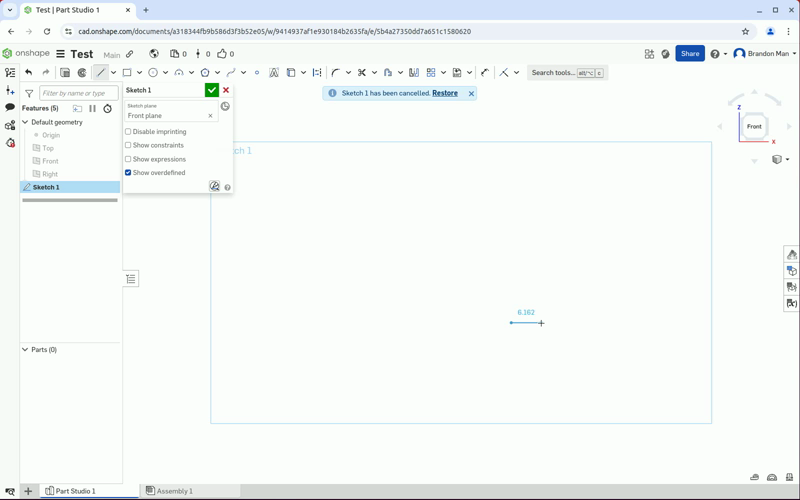
mouse_move(537, 322)
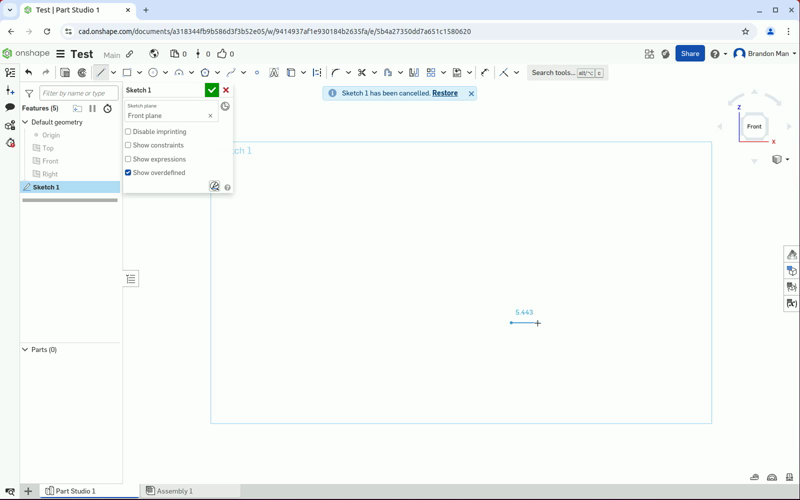
click(537, 322)
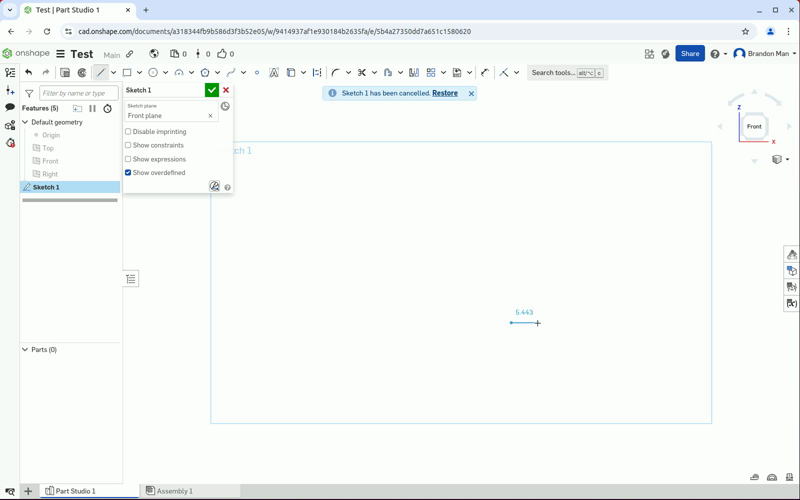
key_up(shift)
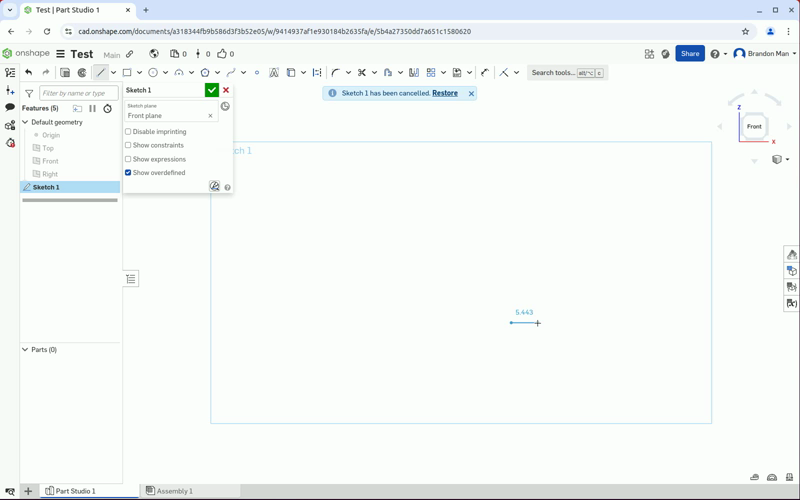
key_down(shift)
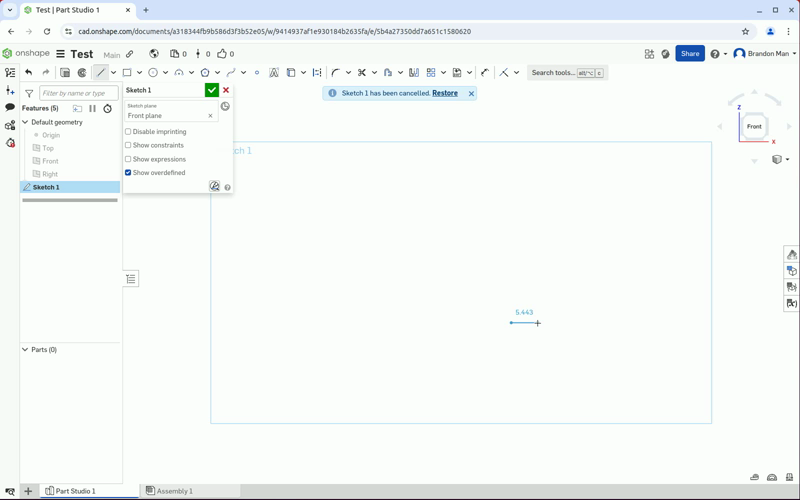
mouse_move(567, 322)
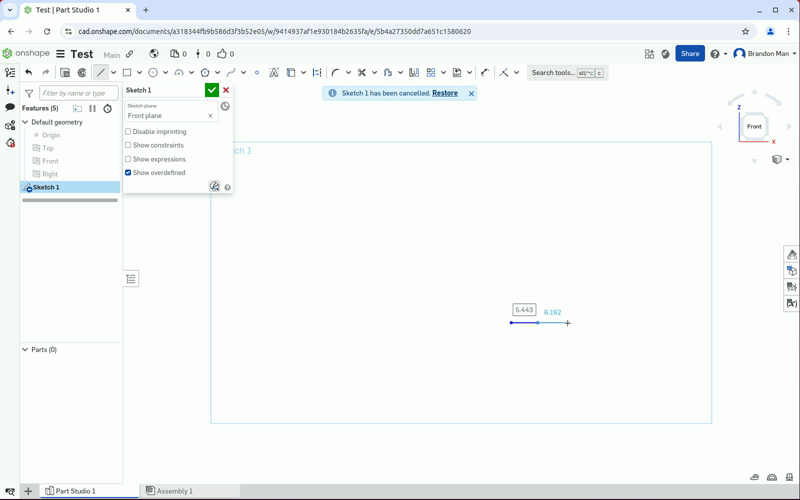
mouse_move(537, 279)
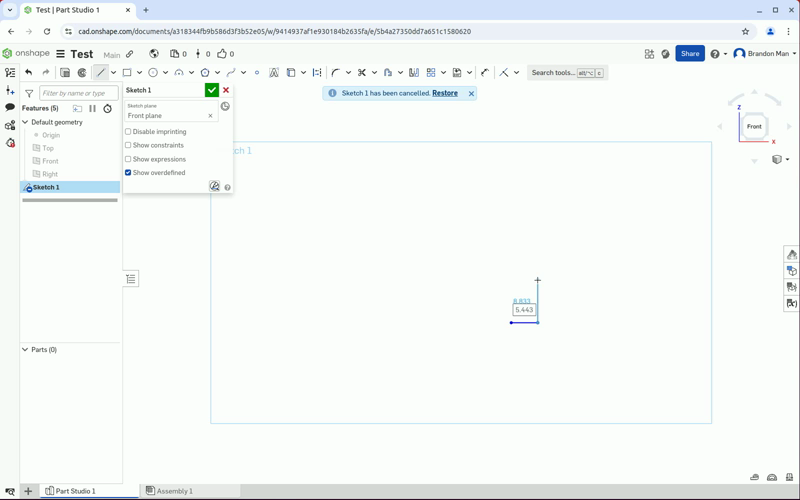
click(537, 279)
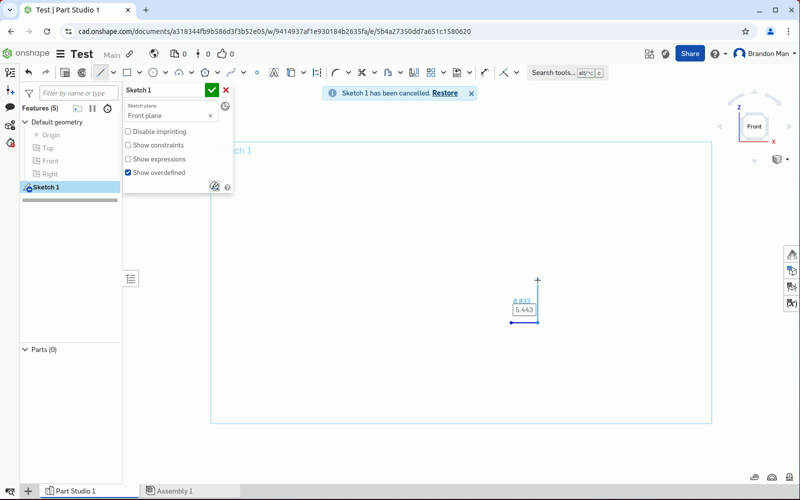
key_up(shift)
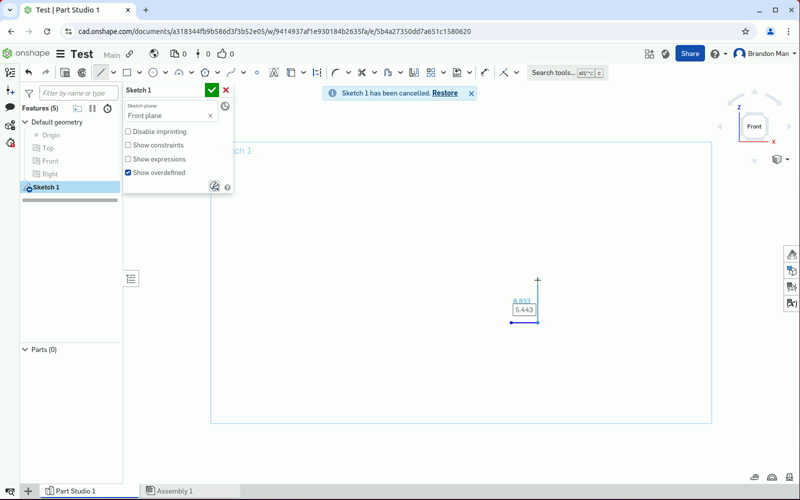
key_down(shift)
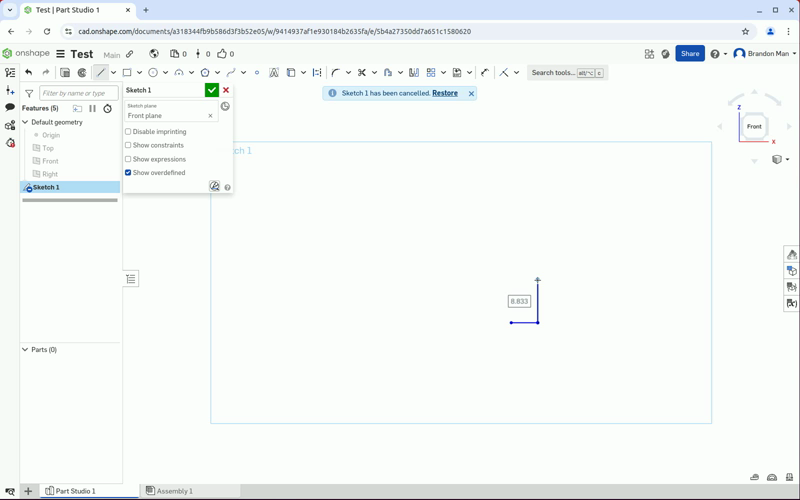
mouse_move(567, 279)
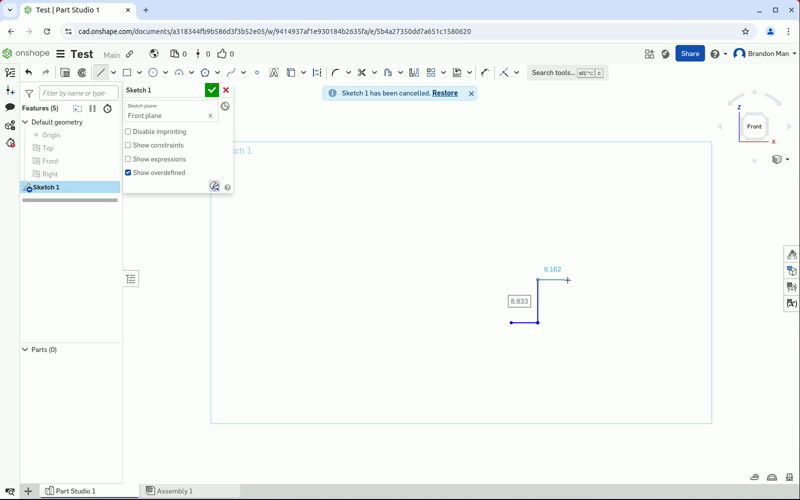
mouse_move(511, 279)
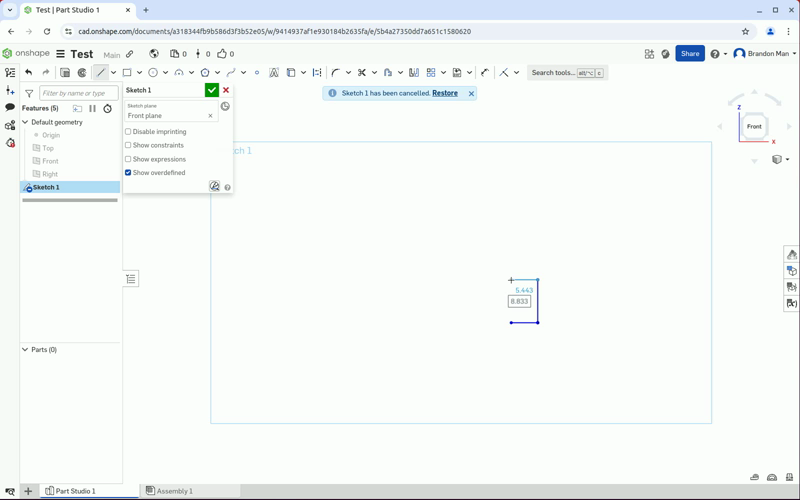
click(511, 279)
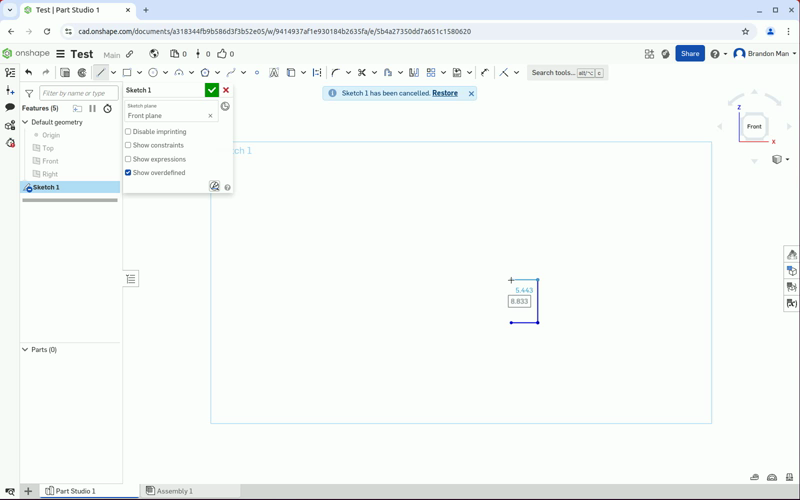
key_up(shift)
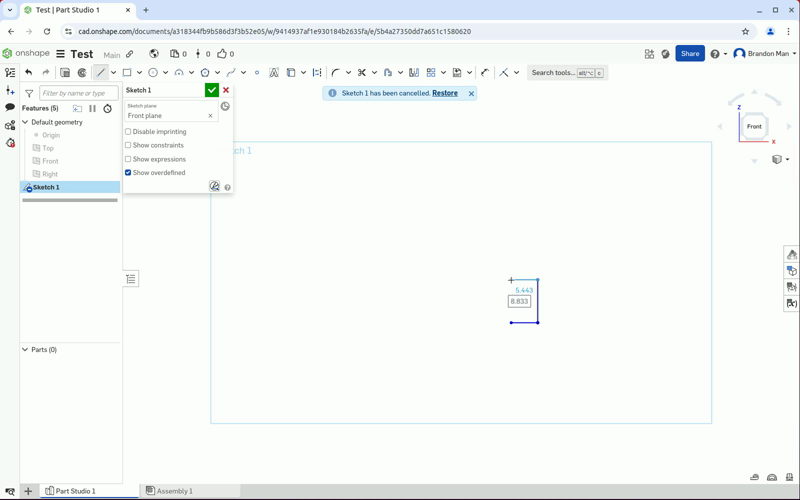
mouse_move(541, 279)
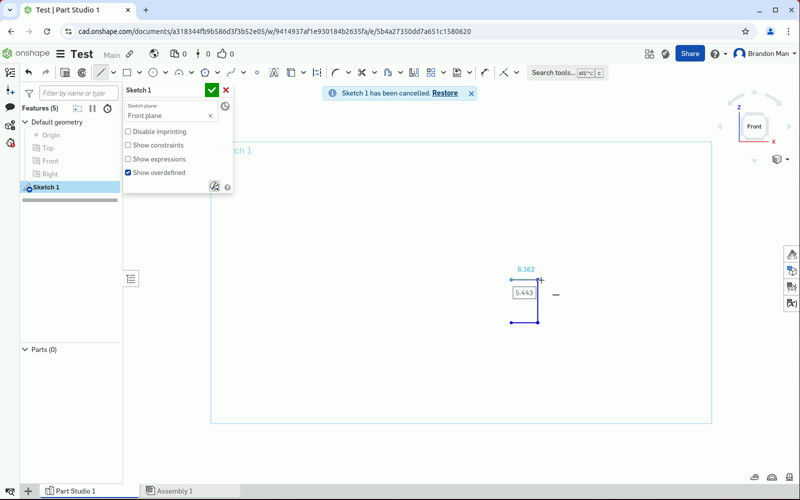
key_down(shift)
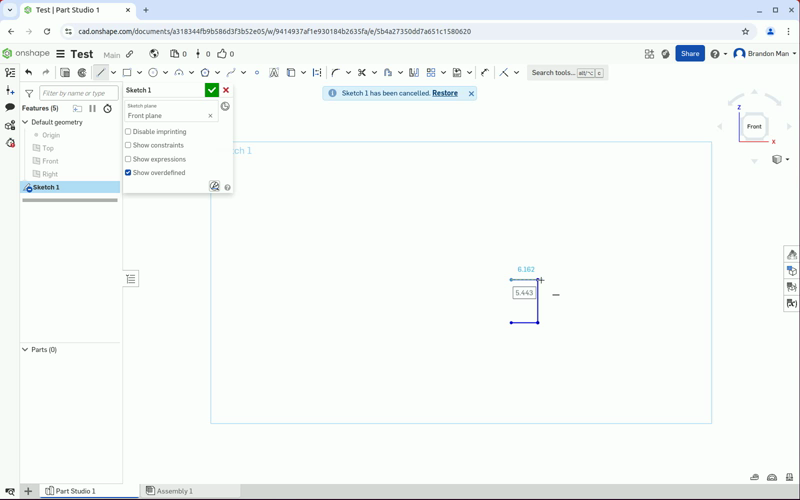
mouse_move(511, 322)
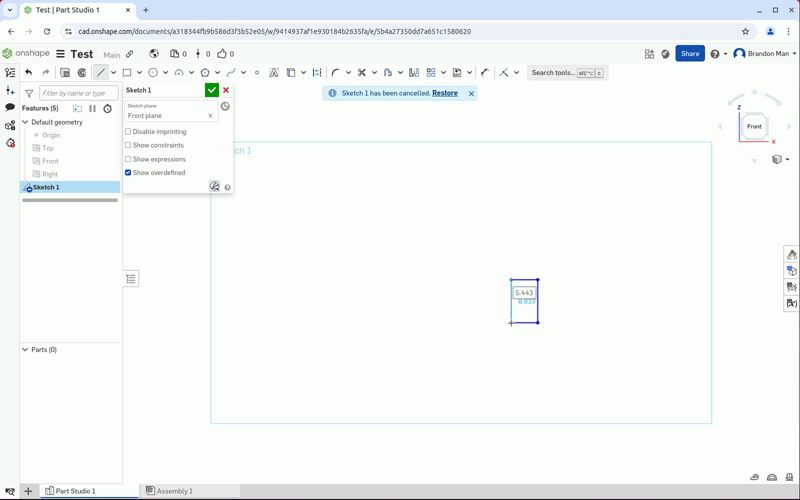
key_up(shift)
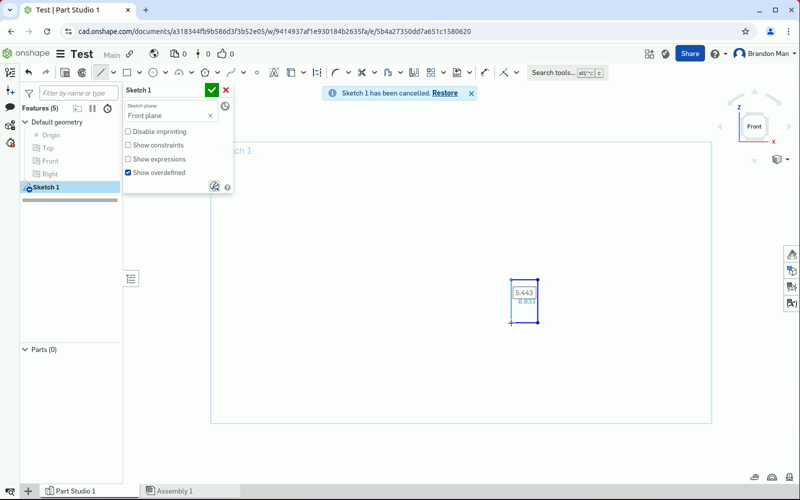
click(511, 322)
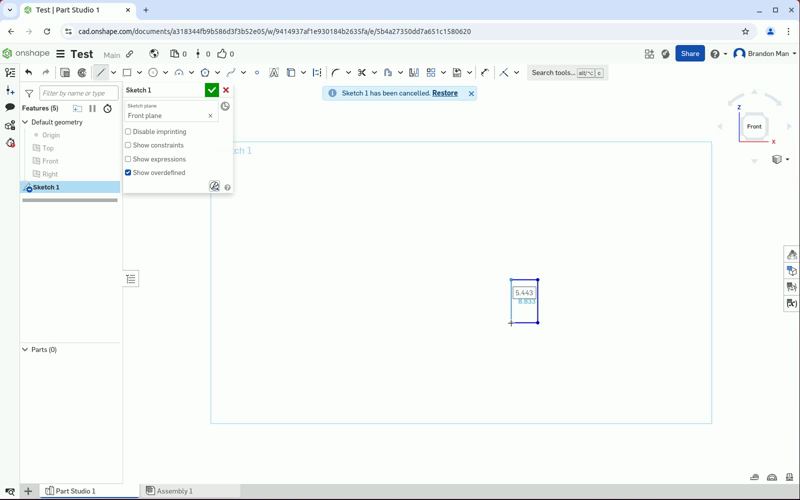
key(esc)
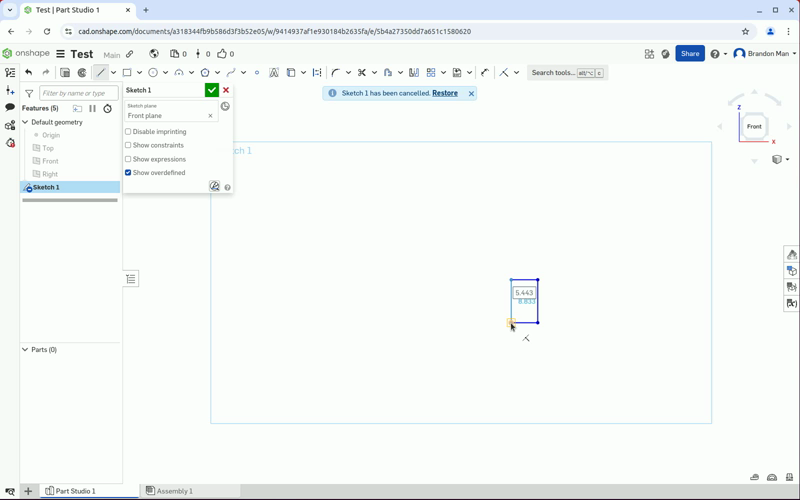
mouse_move(523, 318)
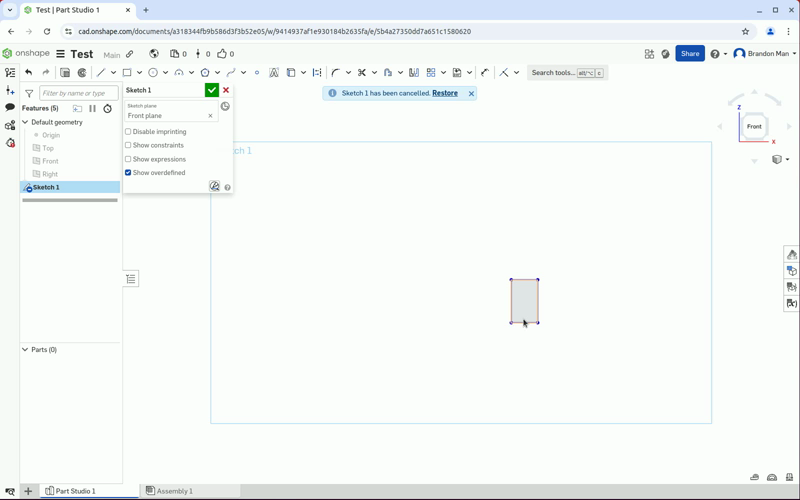
scroll(6)
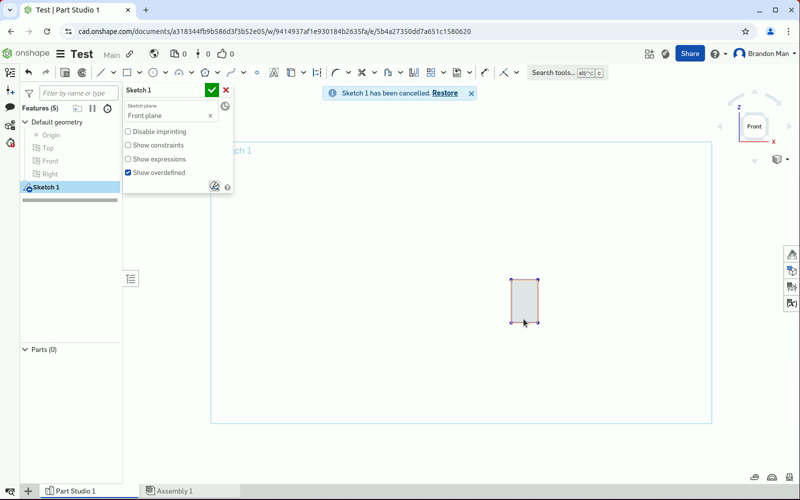
scroll(6)
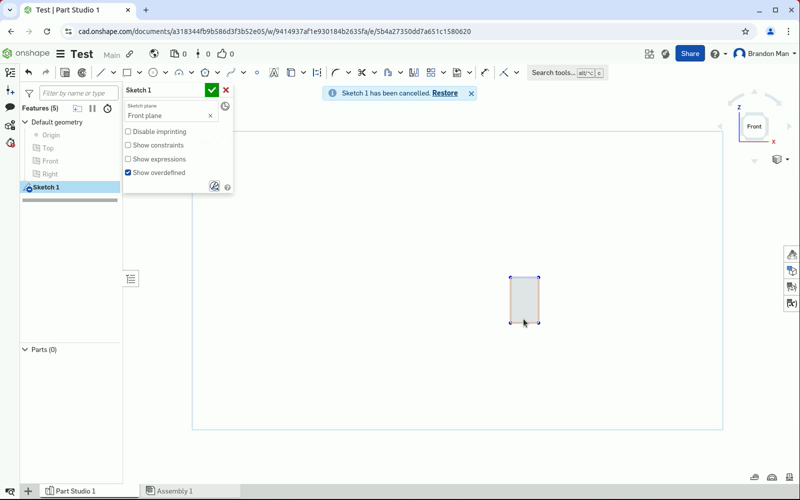
scroll(6)
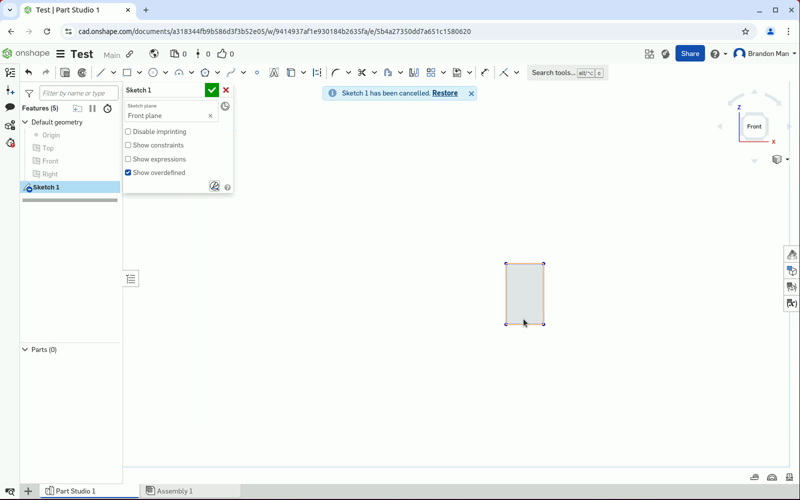
scroll(6)
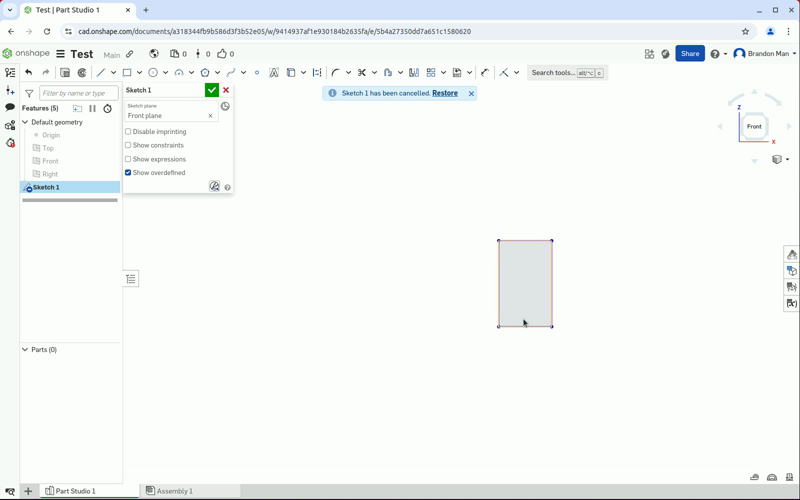
scroll(6)
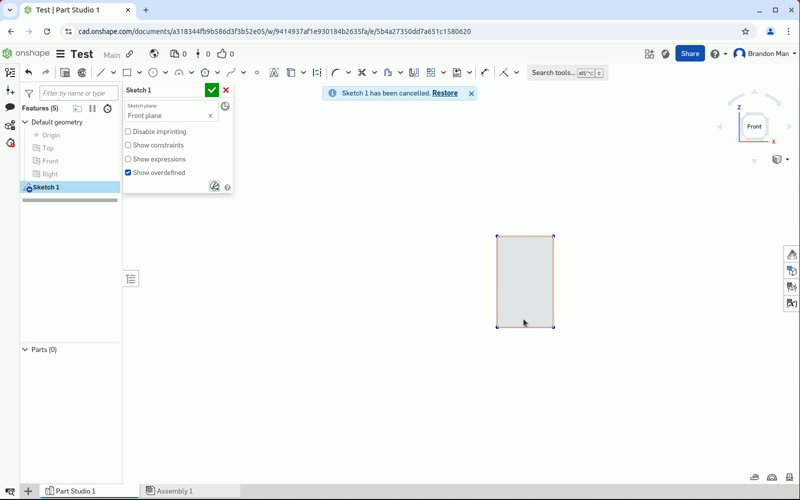
scroll(6)
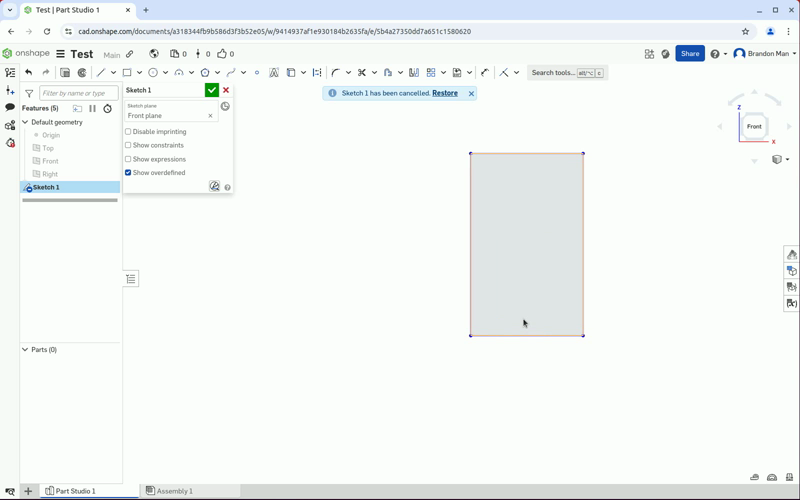
scroll(6)
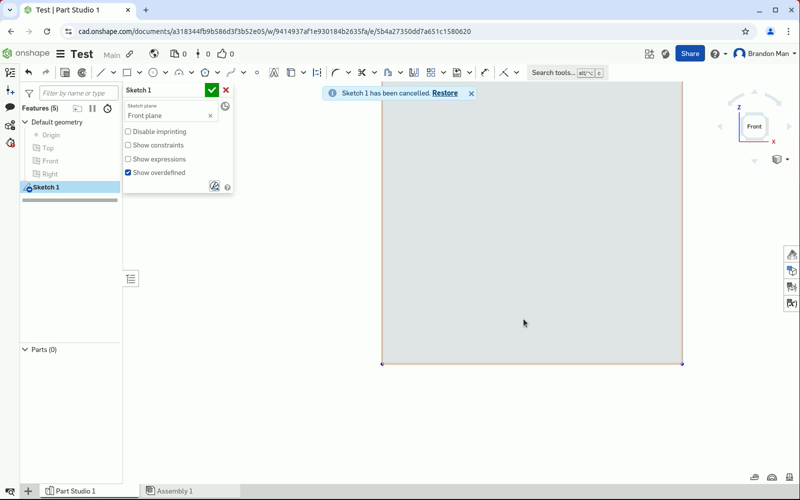
click(523, 318)
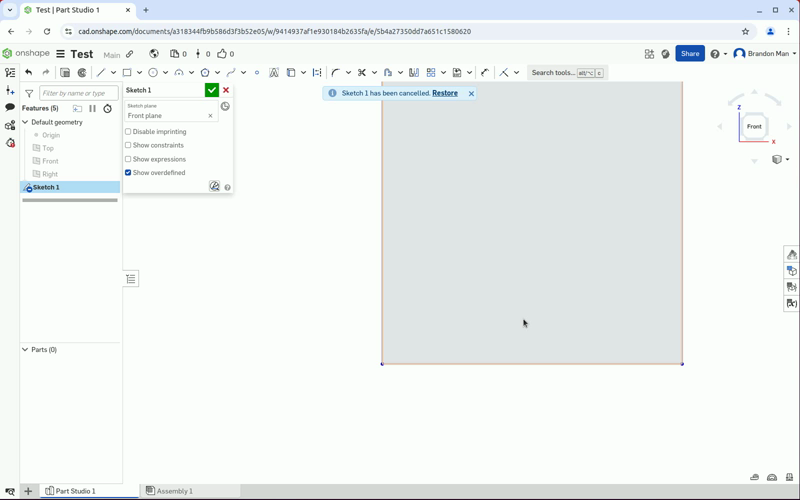
scroll(-6)
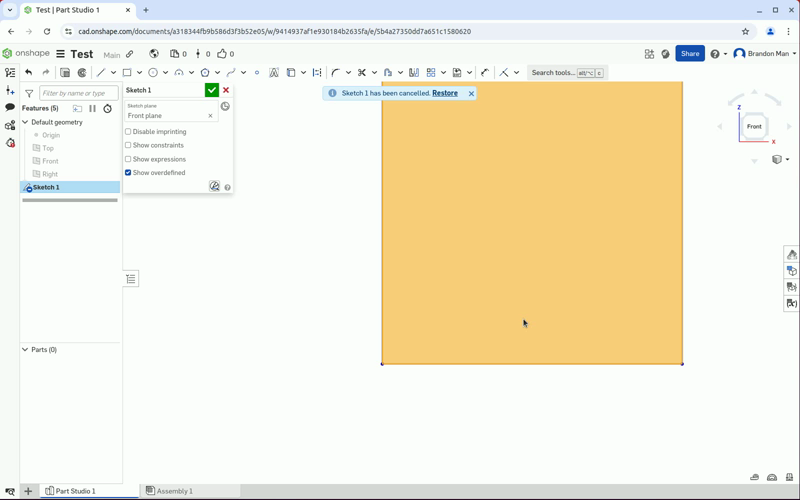
scroll(-6)
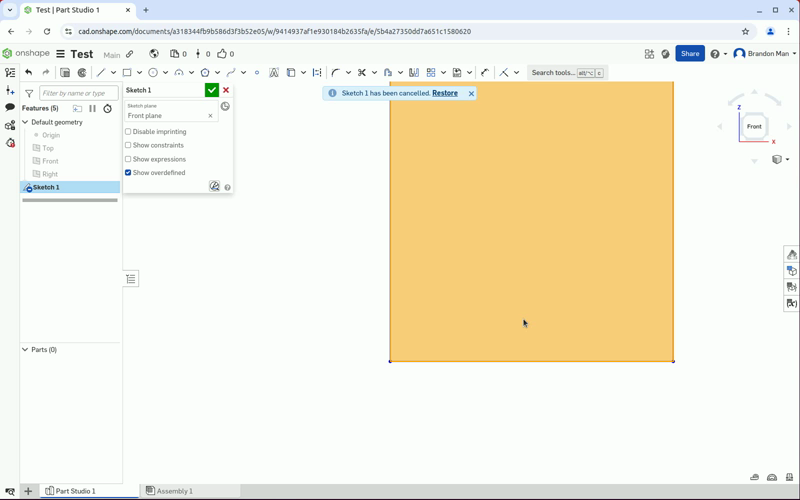
scroll(-6)
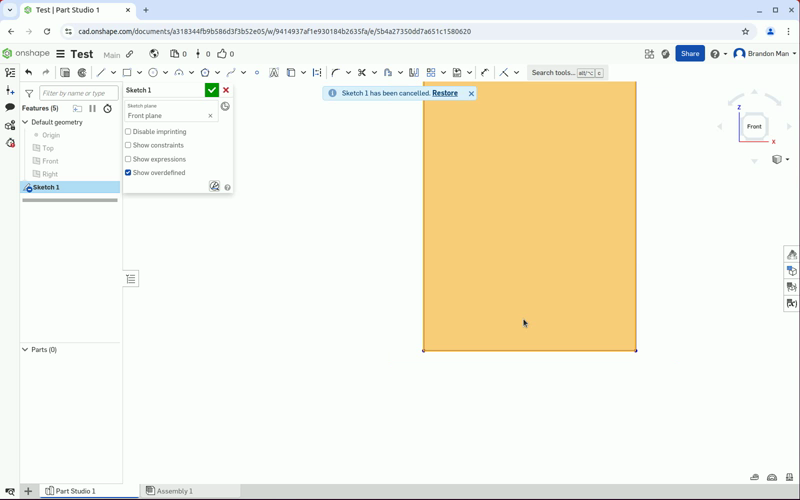
scroll(-6)
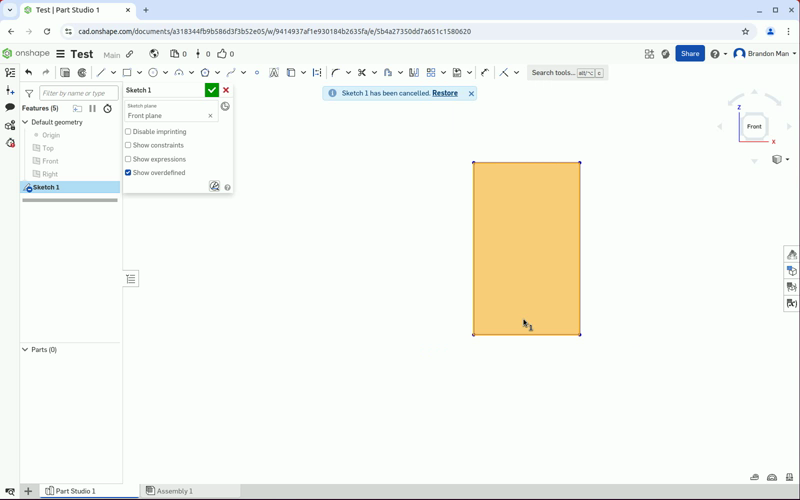
scroll(-6)
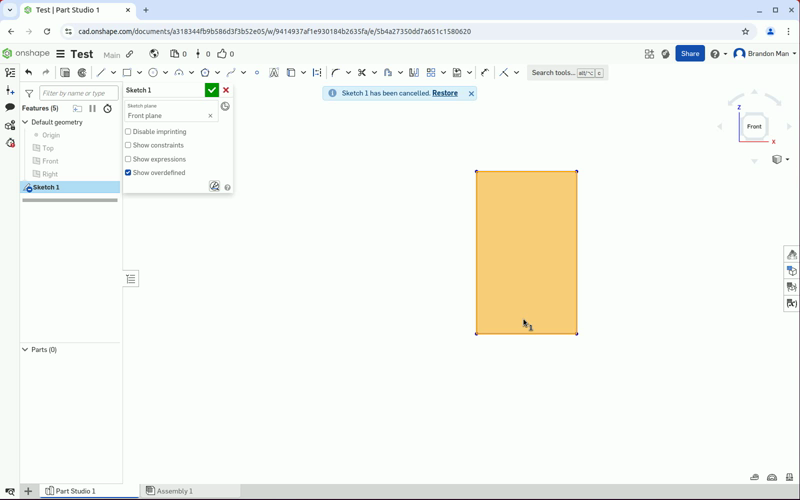
scroll(-6)
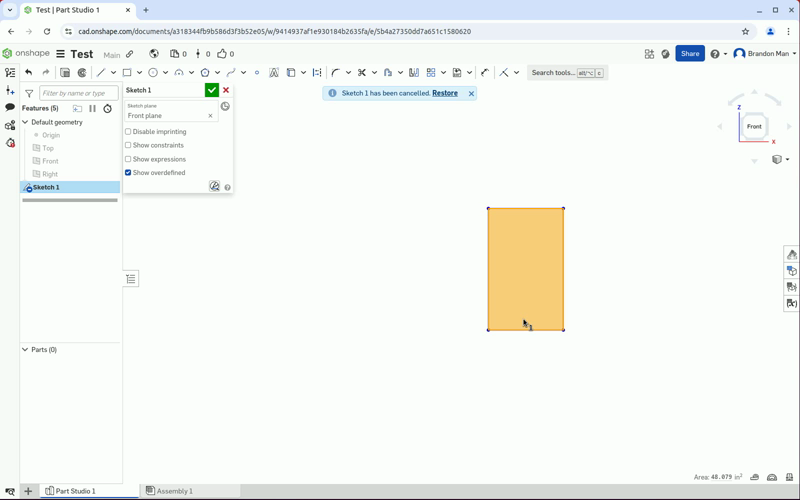
scroll(-6)
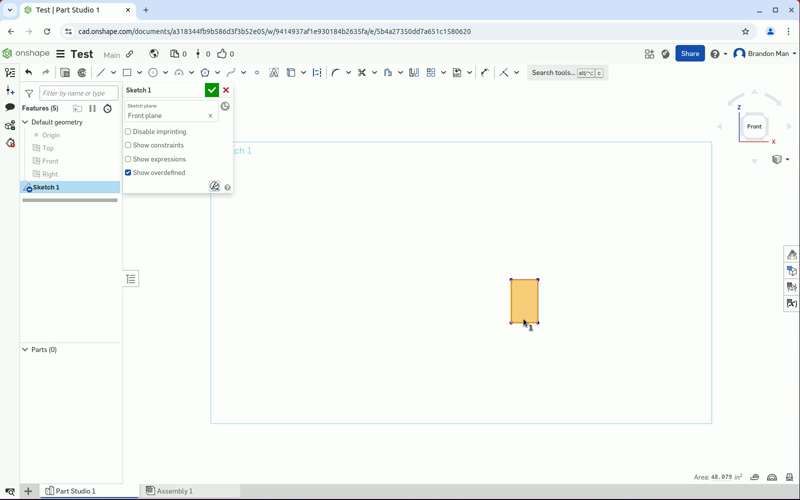
mouse_move(73, 352)
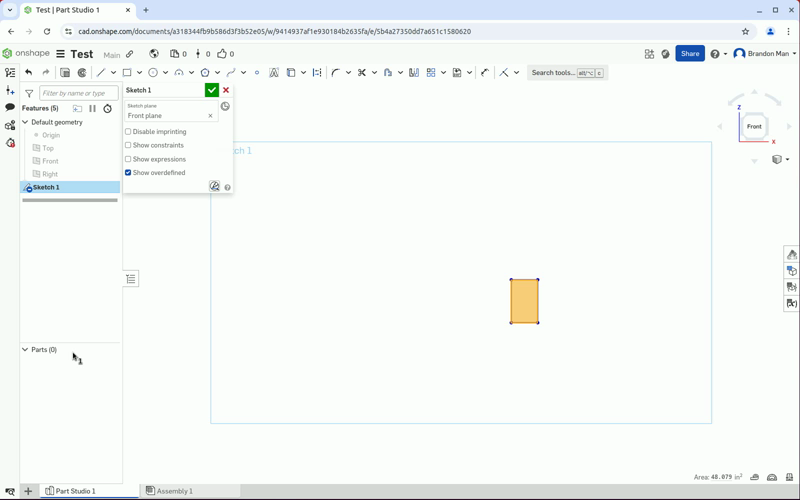
key(shift+y)
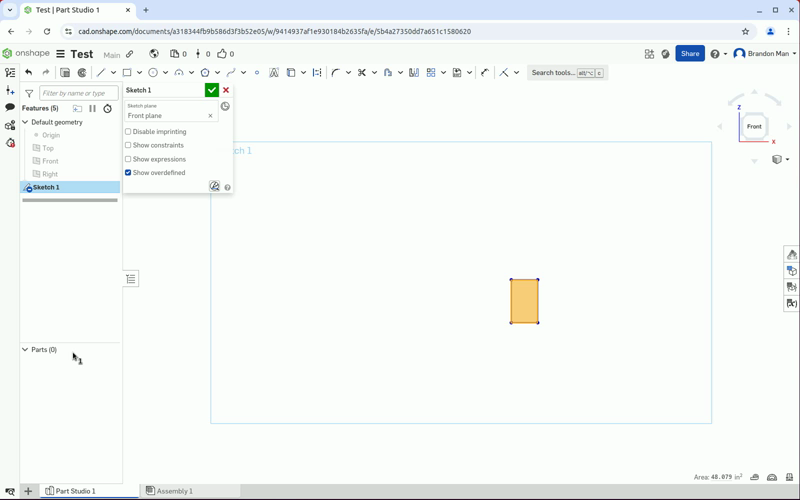
key(shift+e)
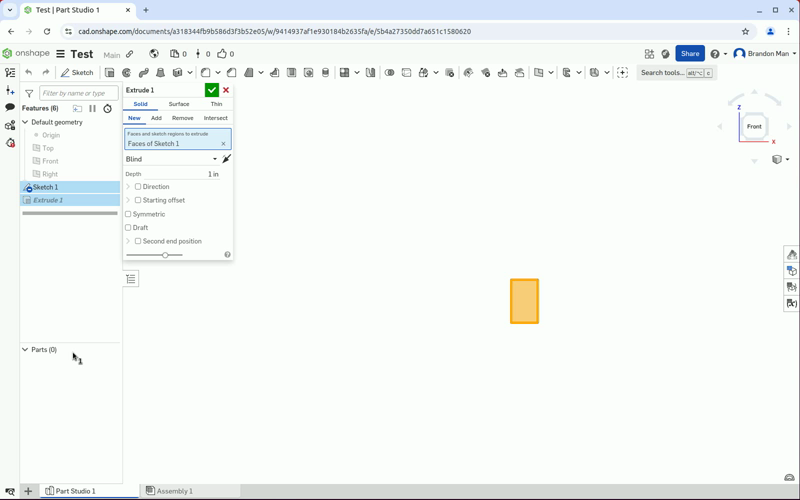
mouse_move(143, 106)
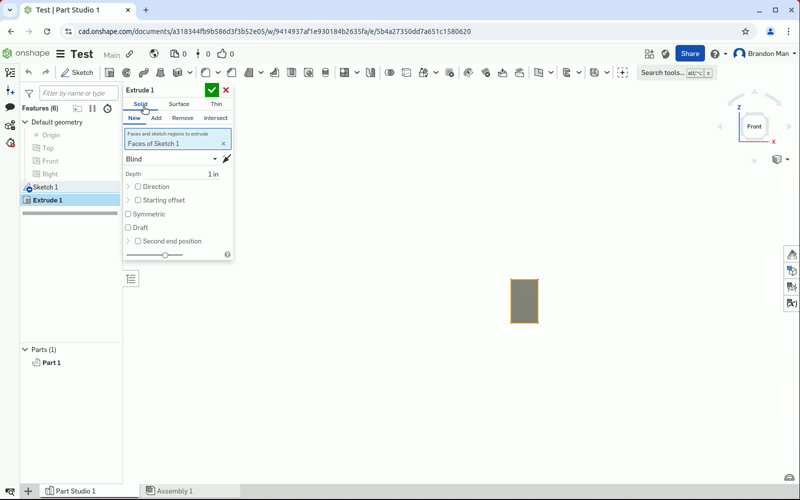
click(143, 106)
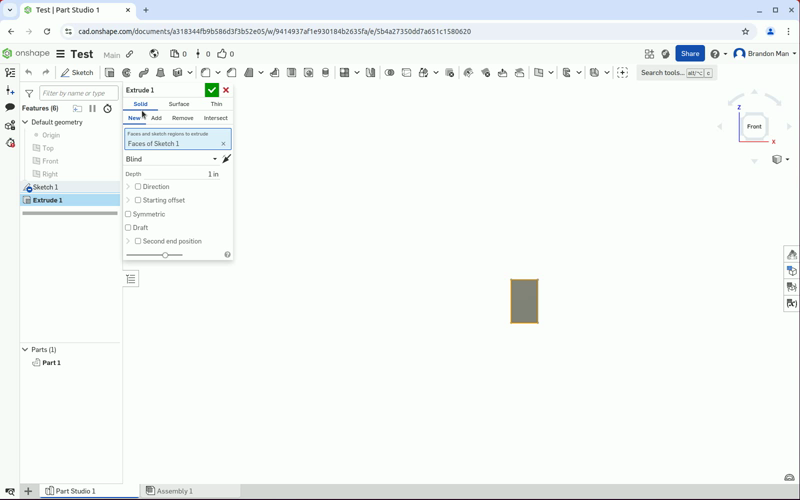
mouse_move(137, 120)
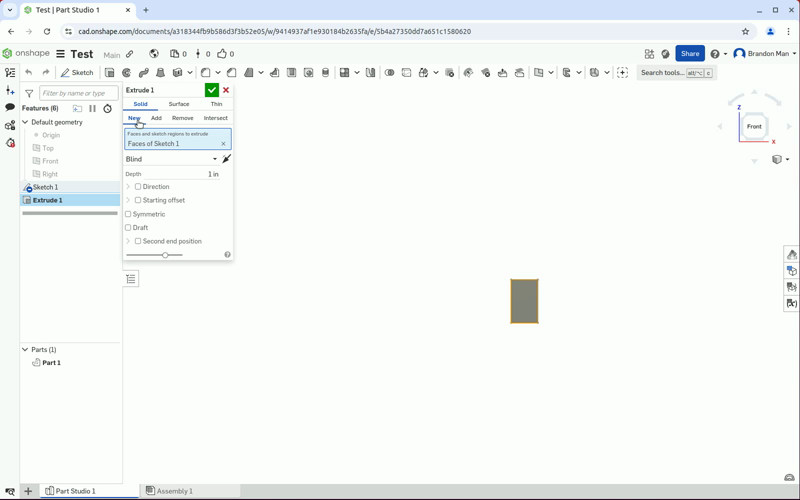
click(137, 120)
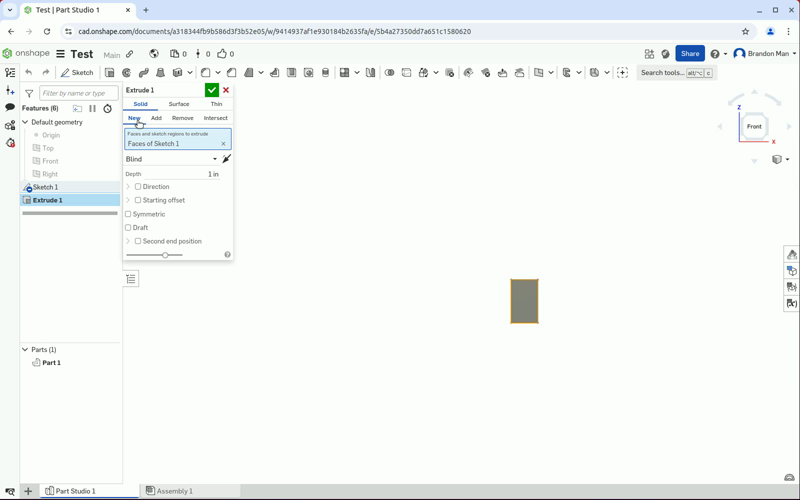
key(tab, 4)
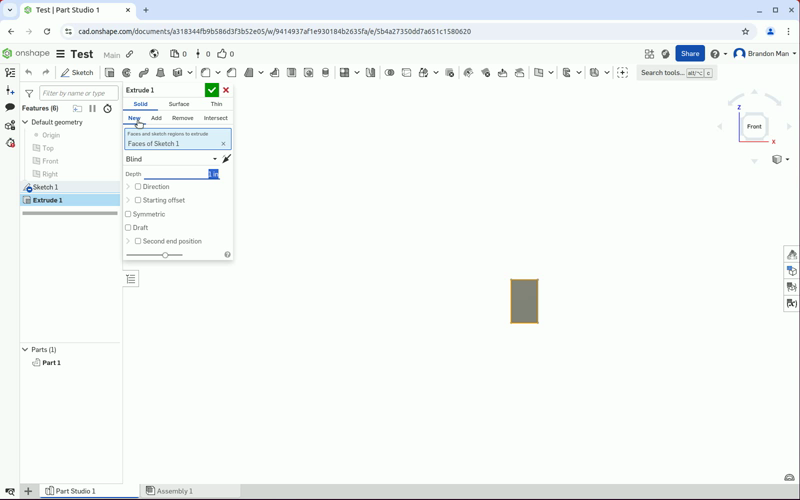
text(6.499)
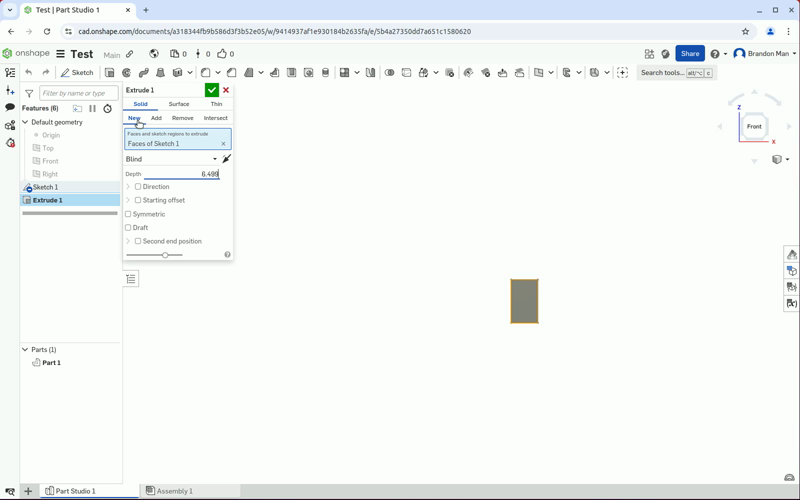
key(enter)
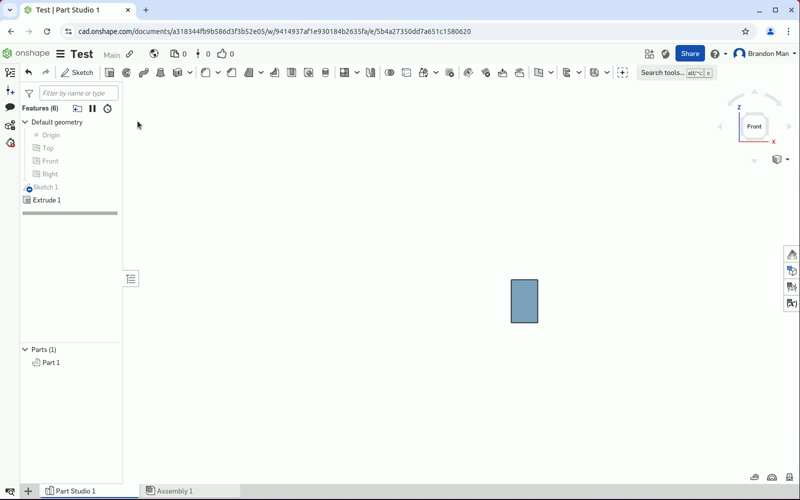
key(shift+h)
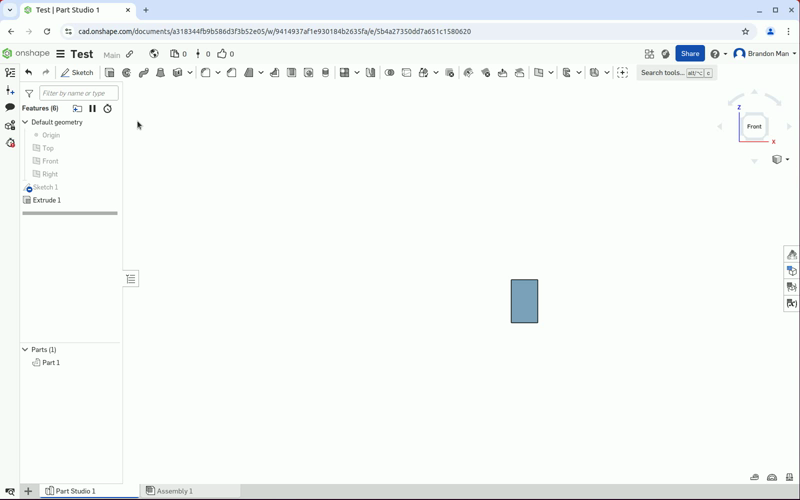
key(shift+h)
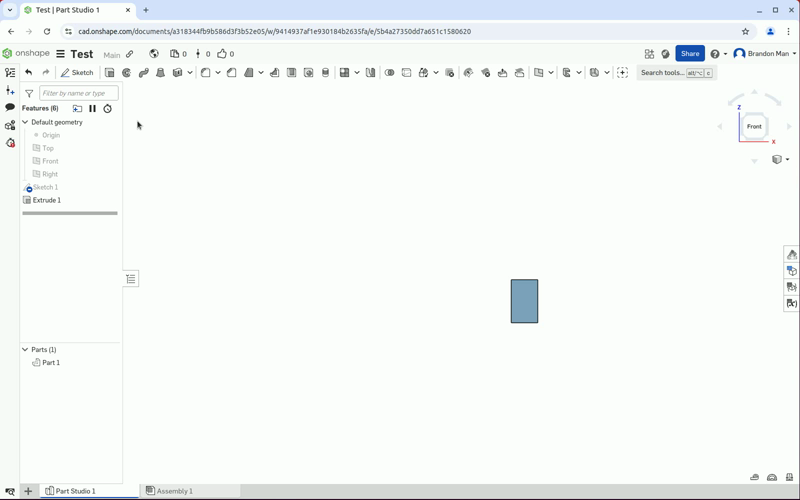
mouse_move(73, 189)
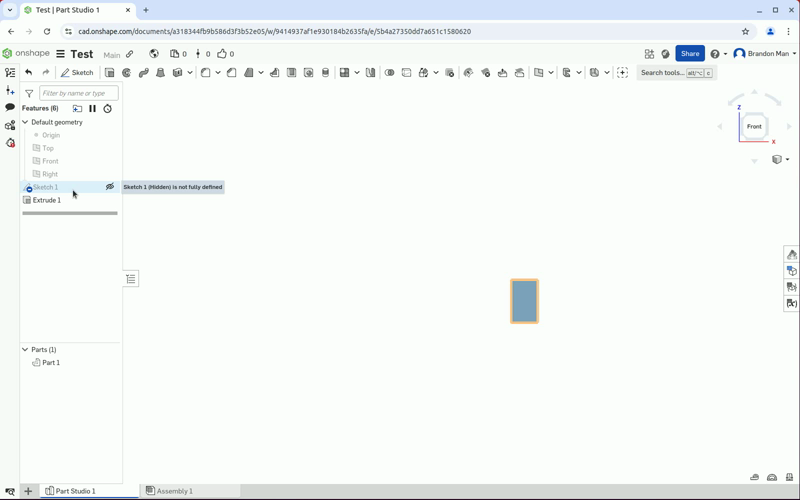
click(73, 189)
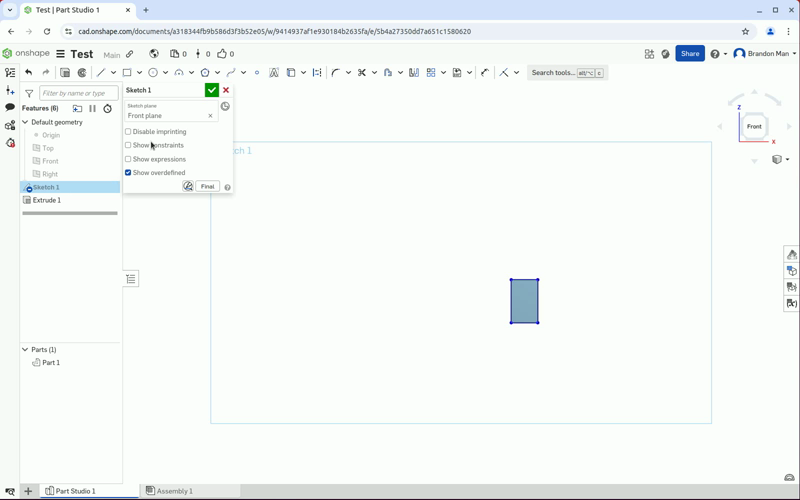
mouse_move(229, 92)
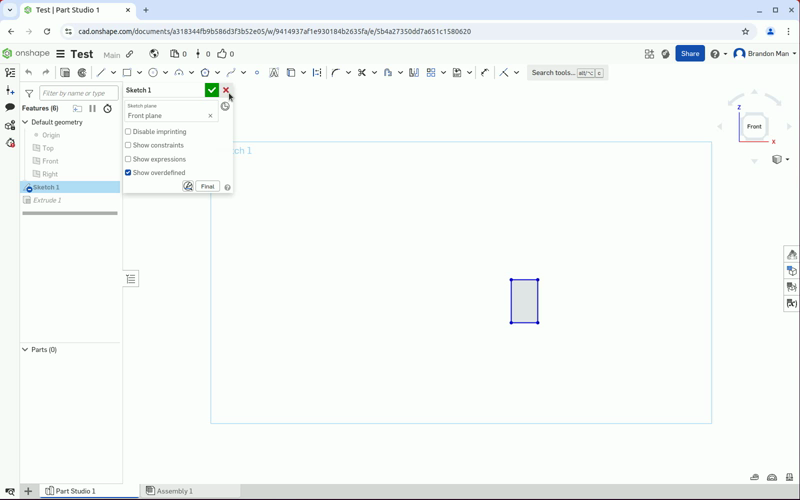
click(229, 92)
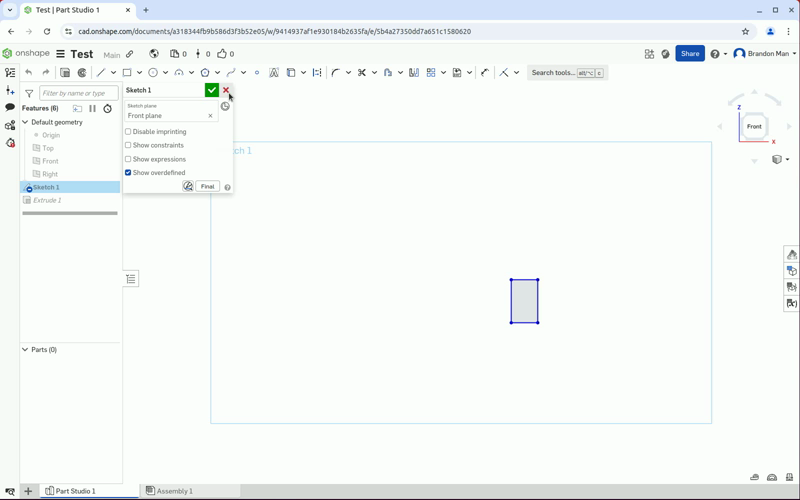
key(shift+s)
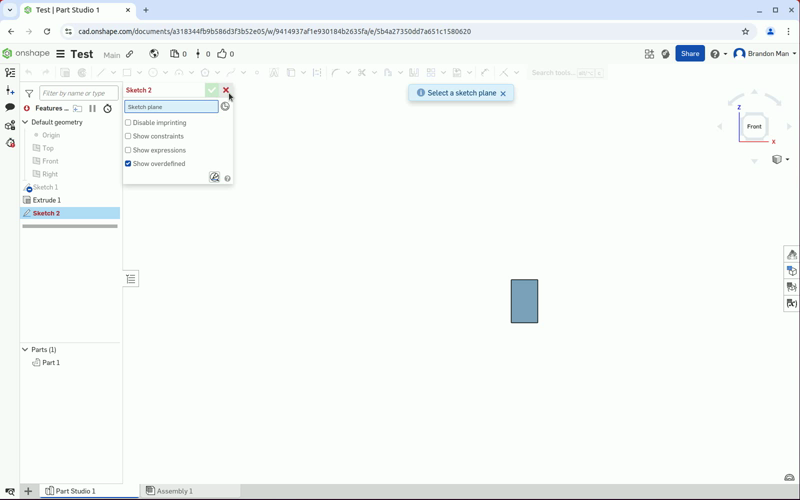
mouse_move(73, 163)
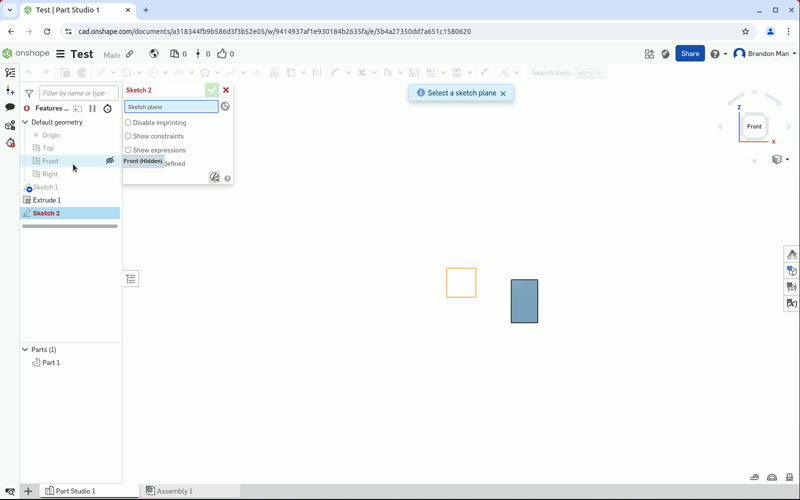
click(73, 163)
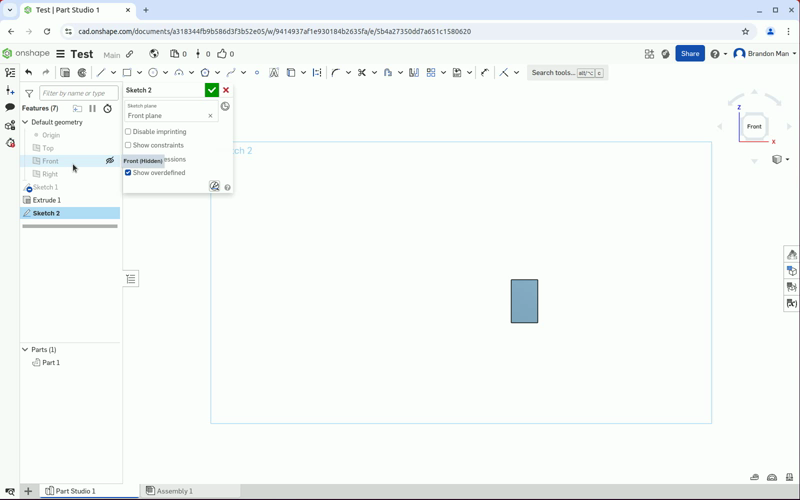
mouse_move(73, 352)
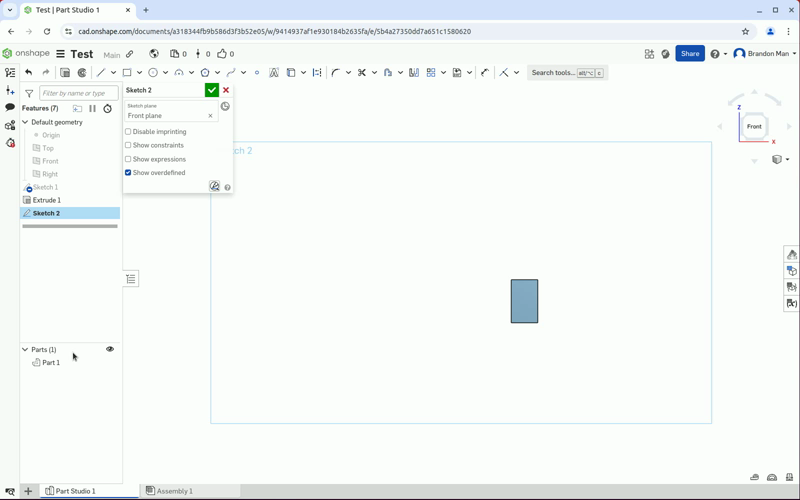
key(y)
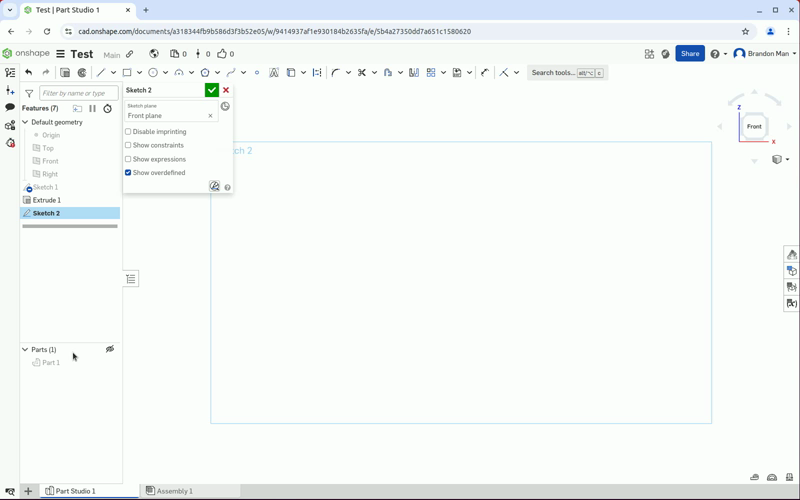
key(l)
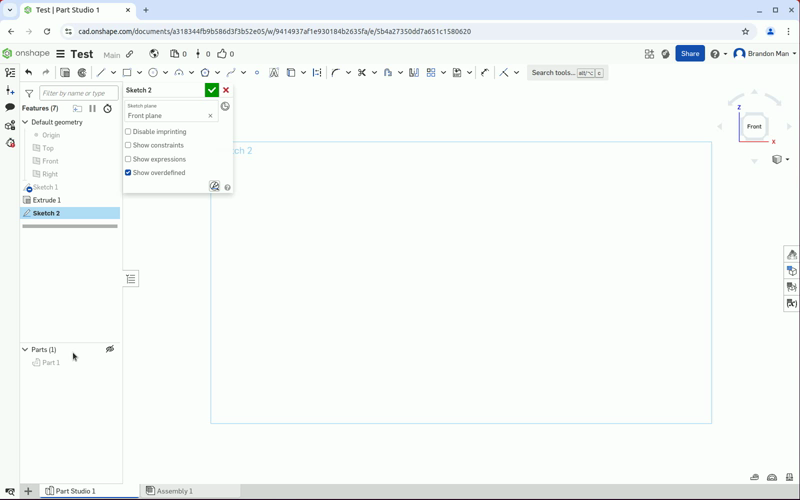
key_down(shift)
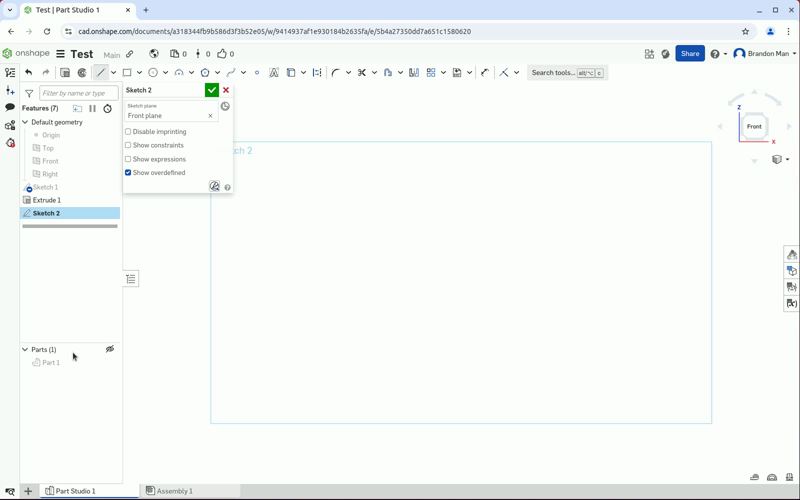
mouse_move(440, 322)
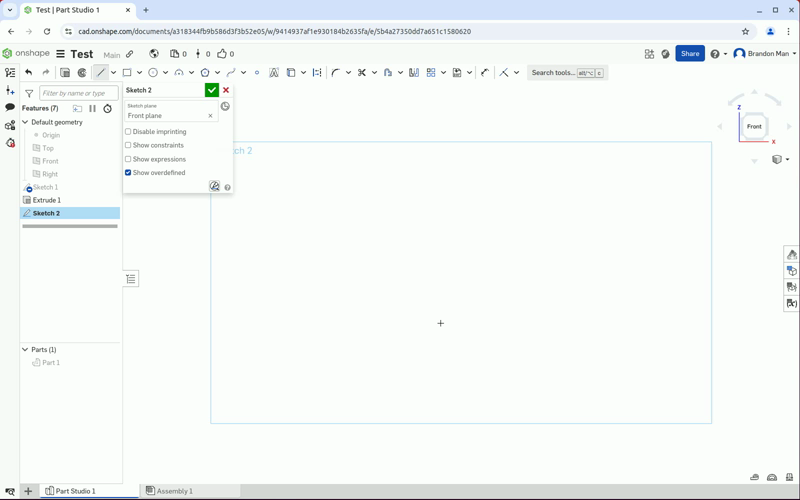
click(440, 322)
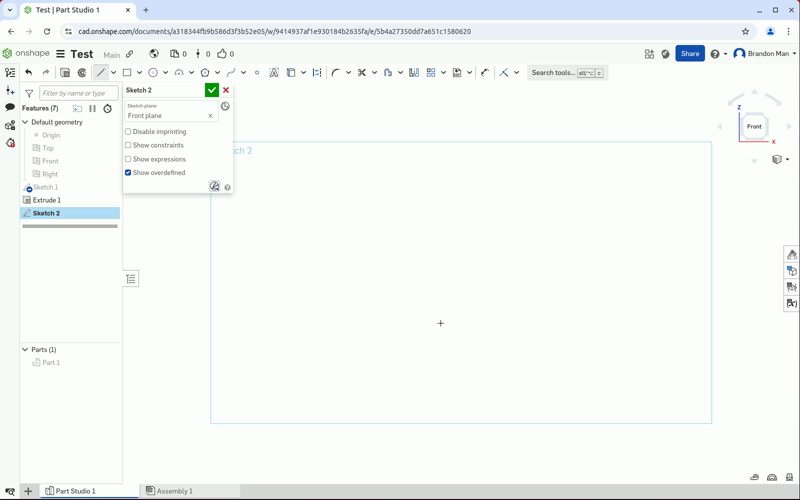
key_up(shift)
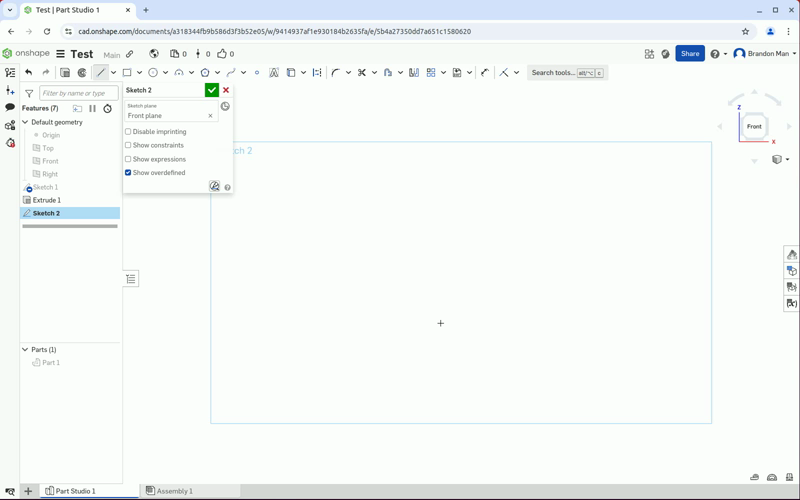
key_down(shift)
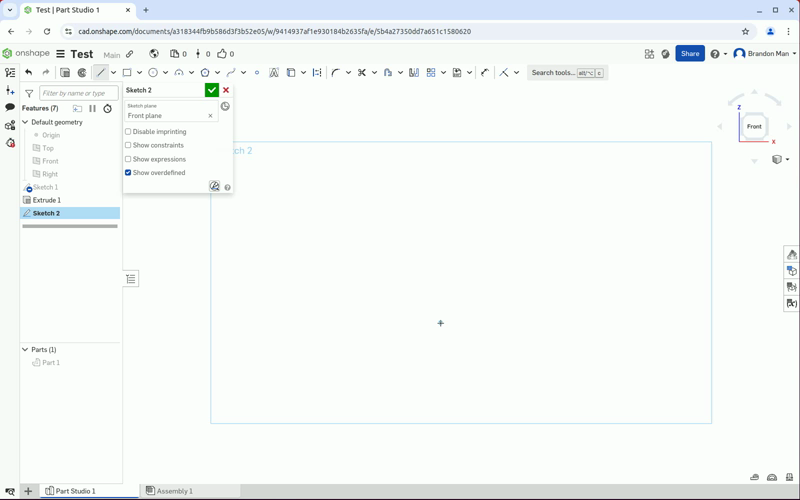
mouse_move(470, 322)
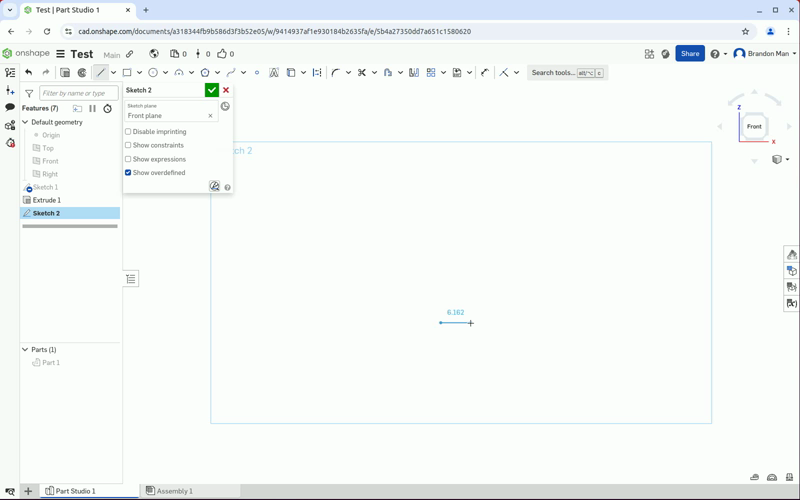
mouse_move(467, 322)
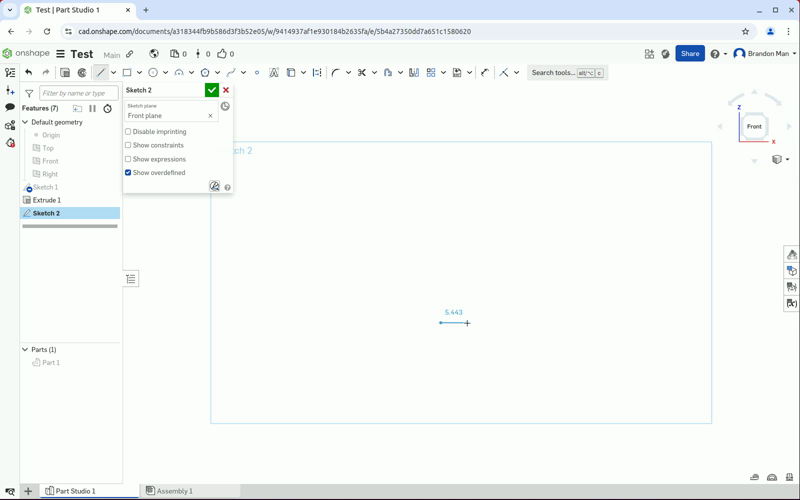
click(467, 322)
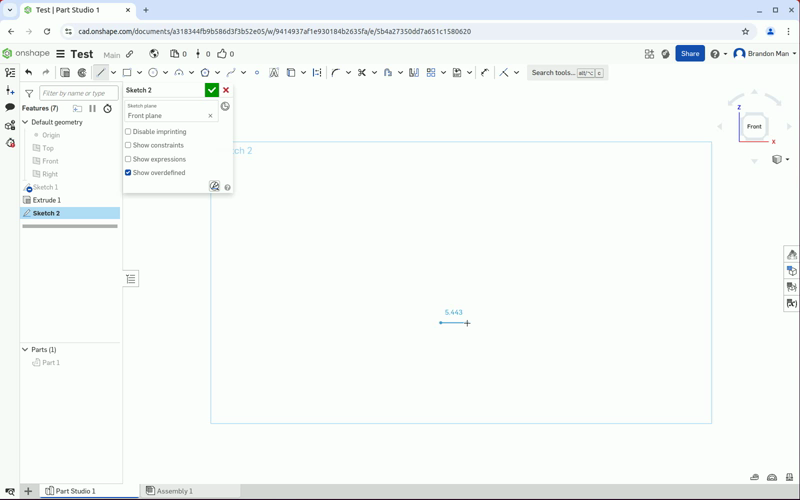
key_up(shift)
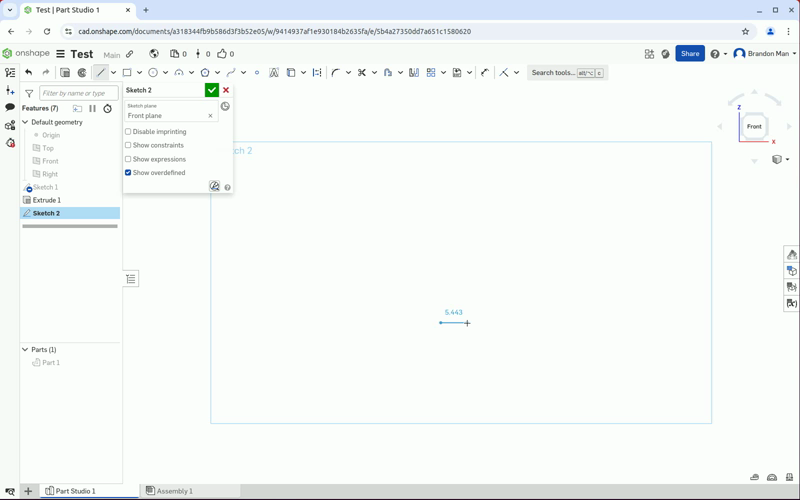
key_down(shift)
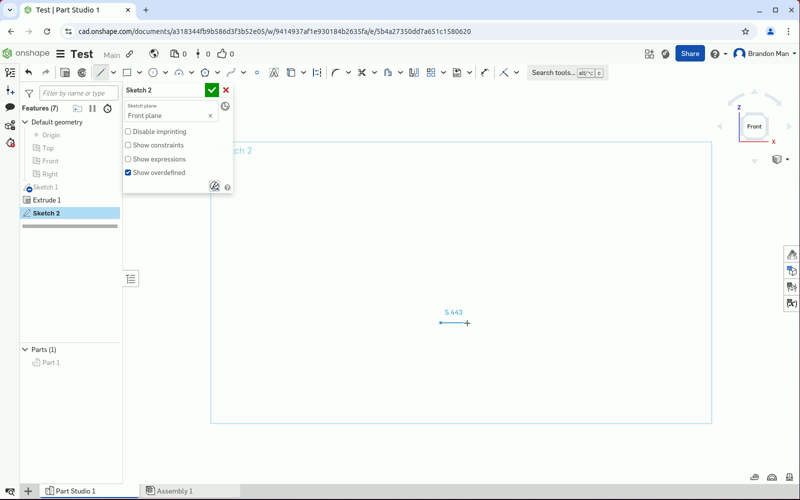
mouse_move(497, 322)
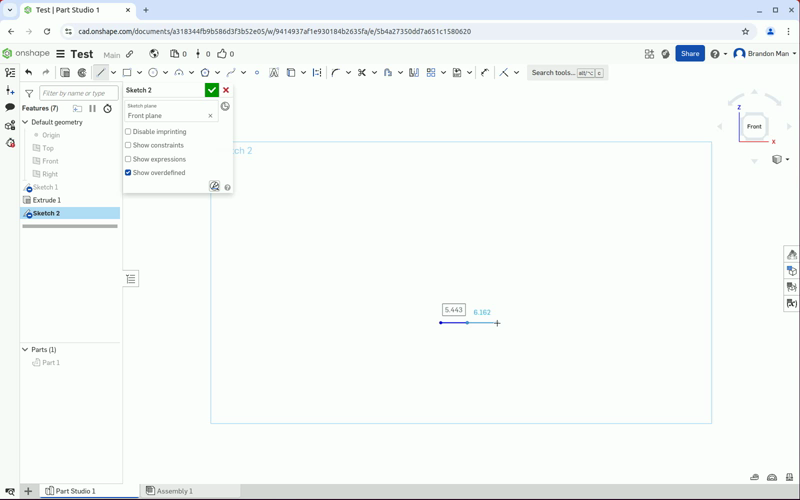
mouse_move(467, 279)
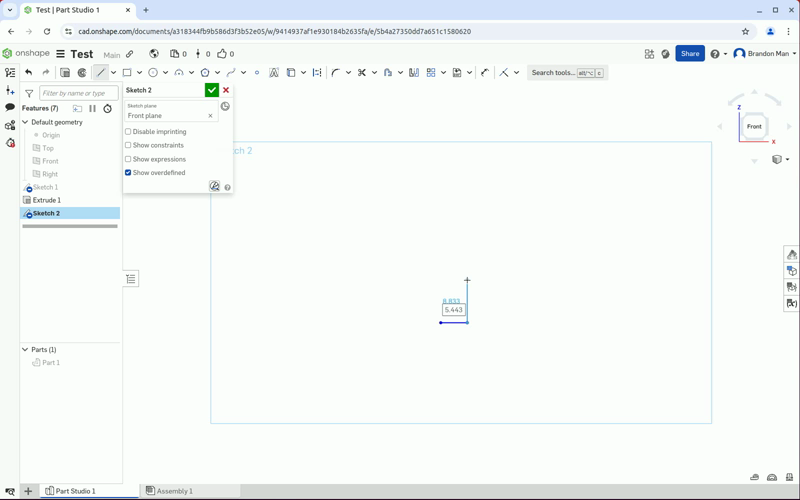
click(467, 279)
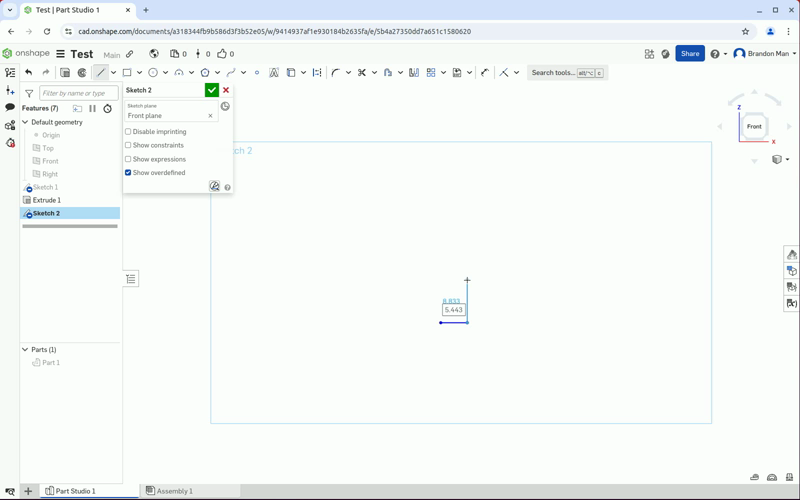
key_up(shift)
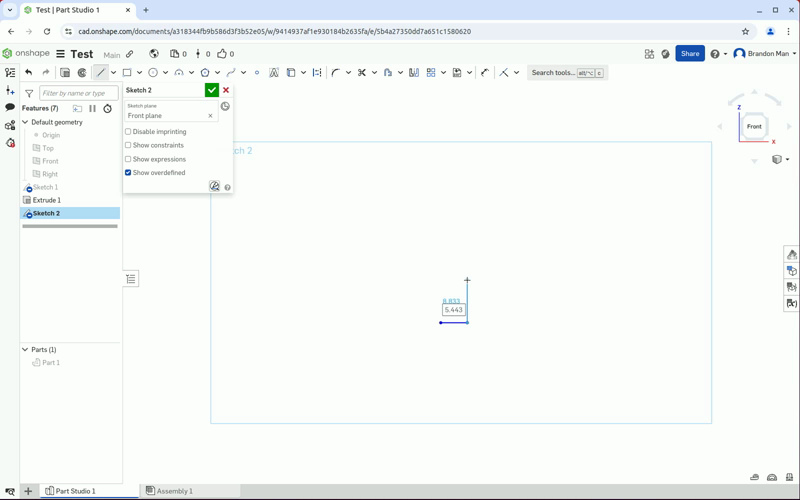
key_down(shift)
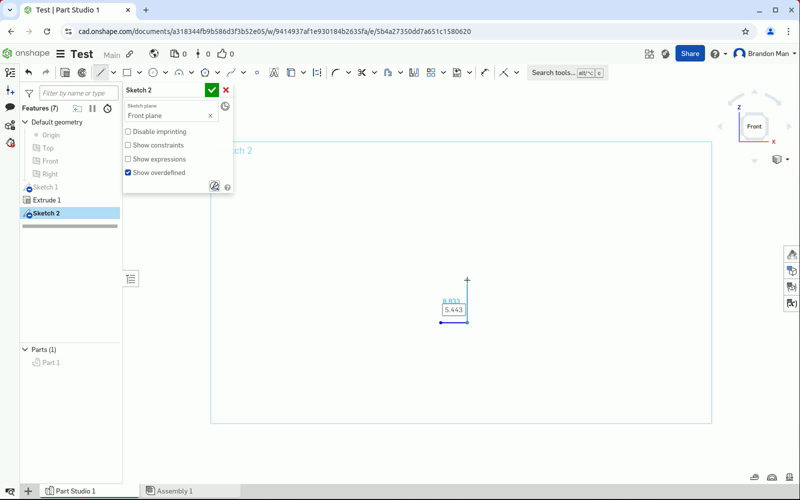
mouse_move(497, 279)
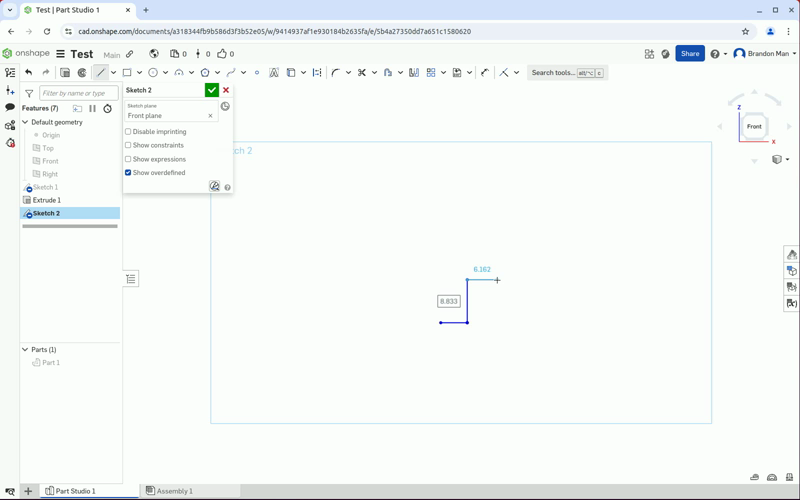
mouse_move(440, 279)
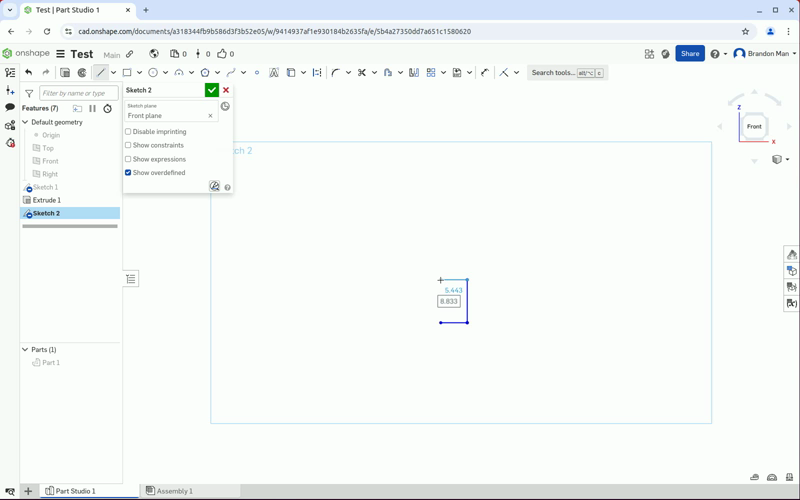
click(440, 279)
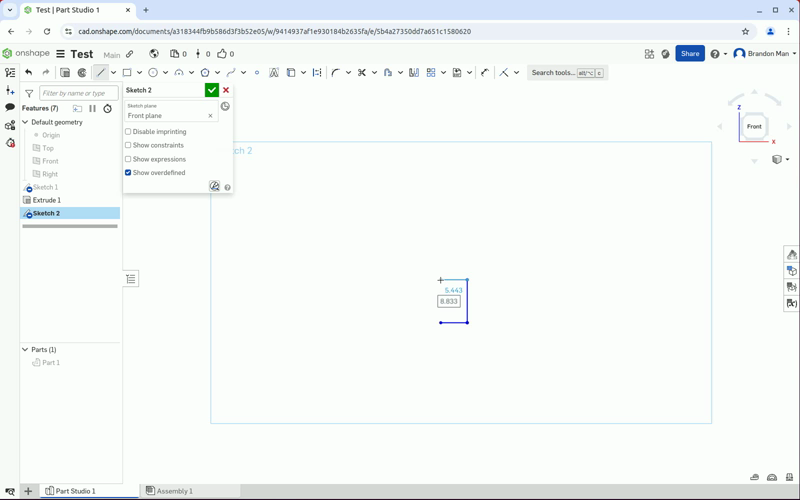
key_up(shift)
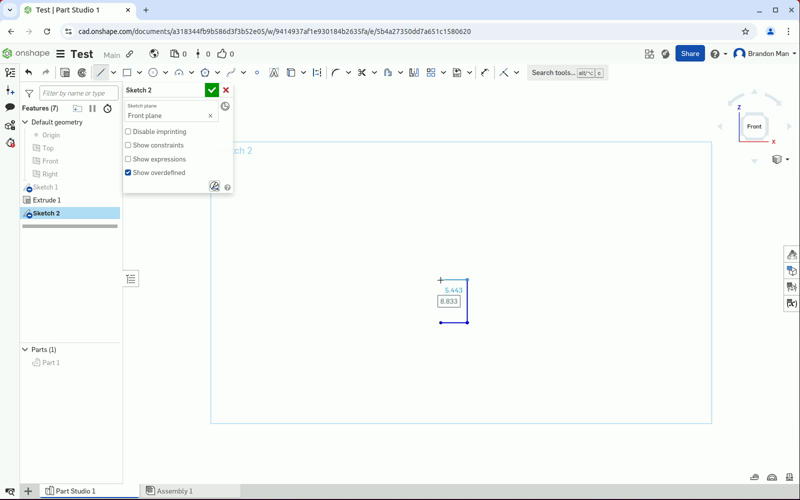
mouse_move(470, 279)
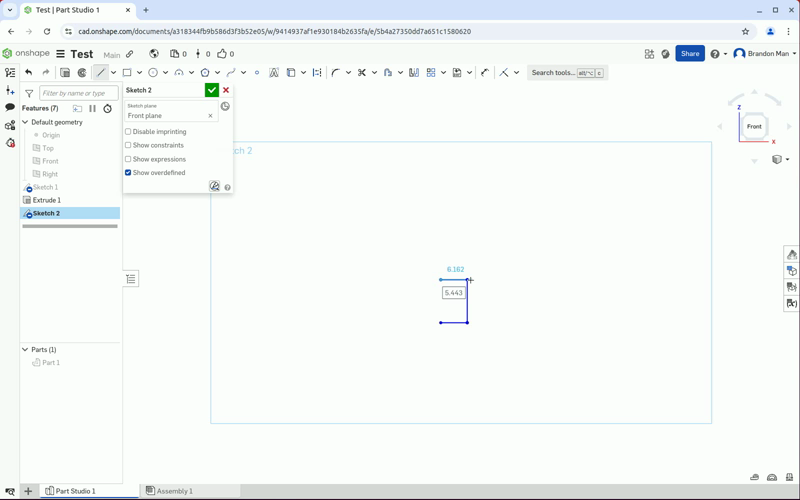
key_down(shift)
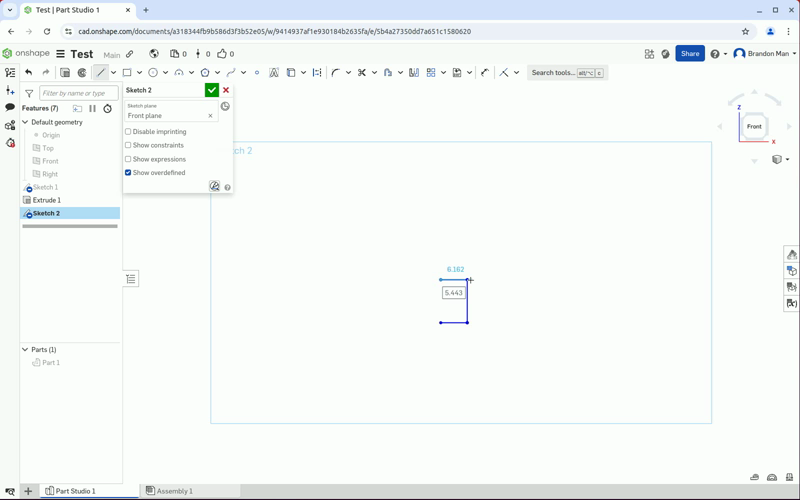
mouse_move(440, 322)
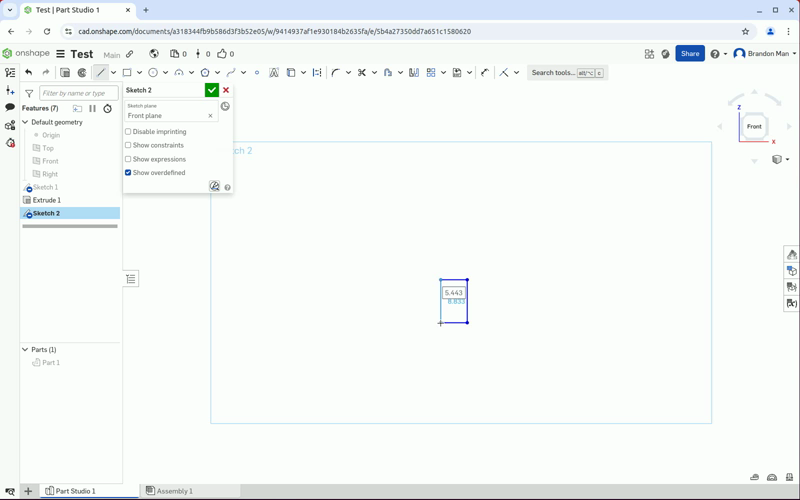
key_up(shift)
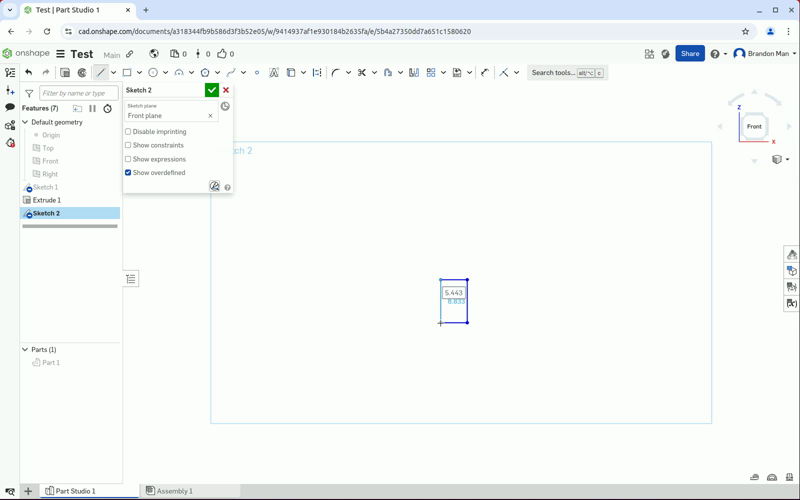
click(440, 322)
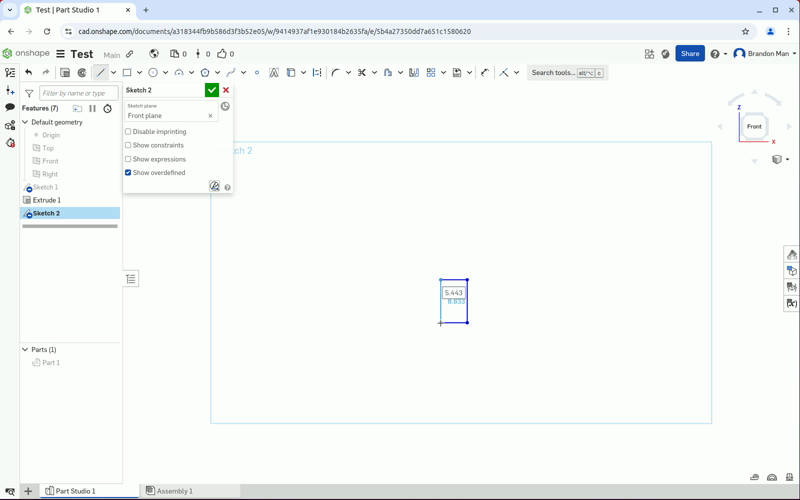
key(esc)
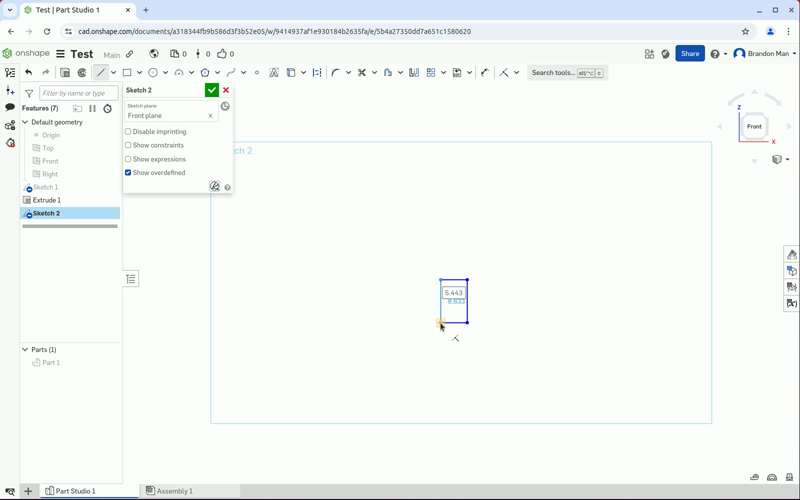
mouse_move(449, 312)
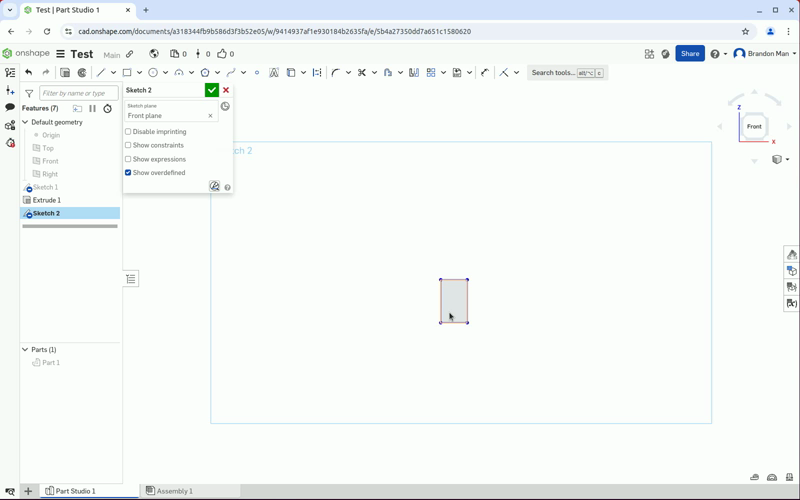
scroll(6)
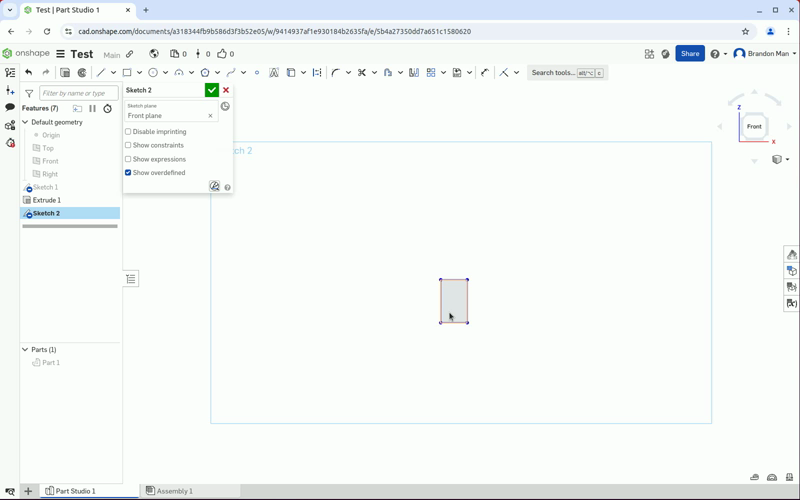
scroll(6)
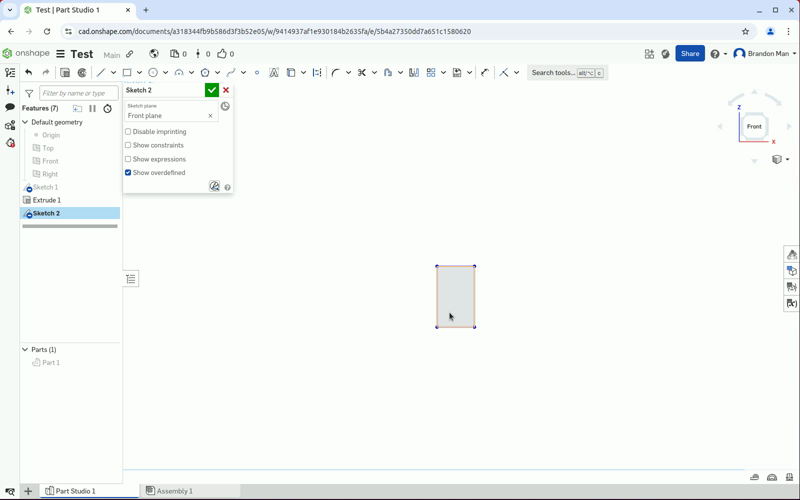
scroll(6)
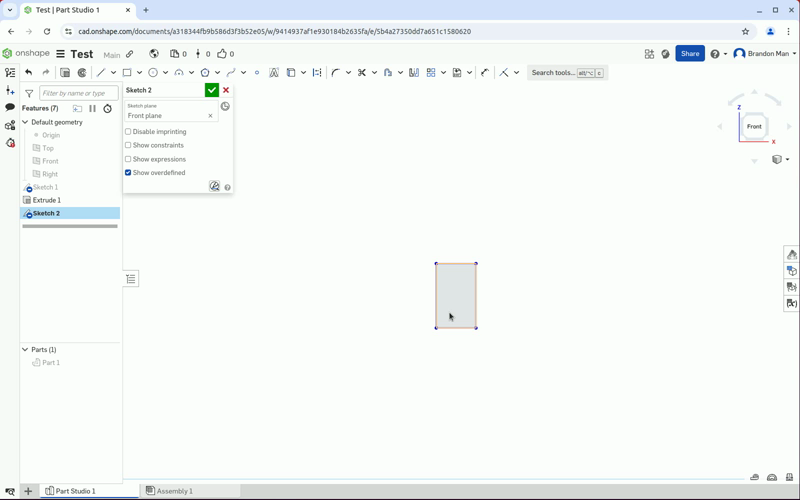
scroll(6)
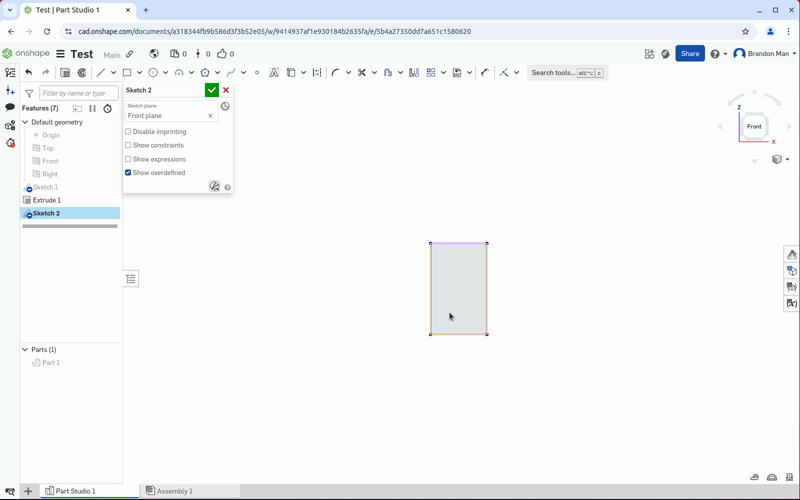
scroll(6)
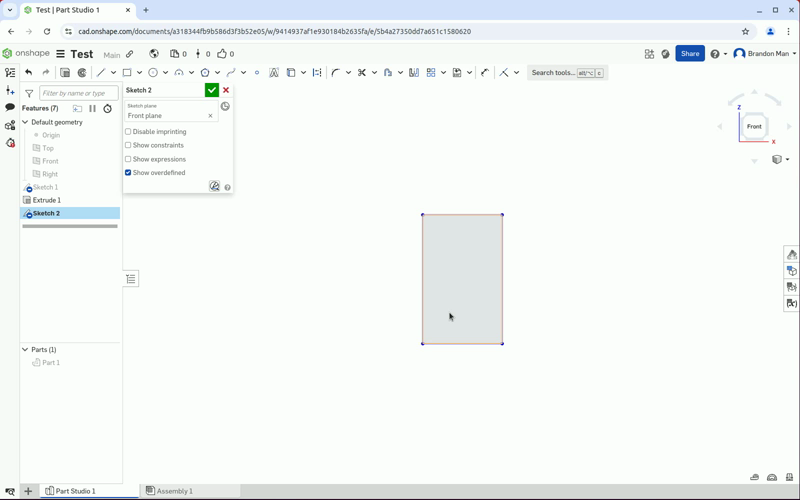
scroll(6)
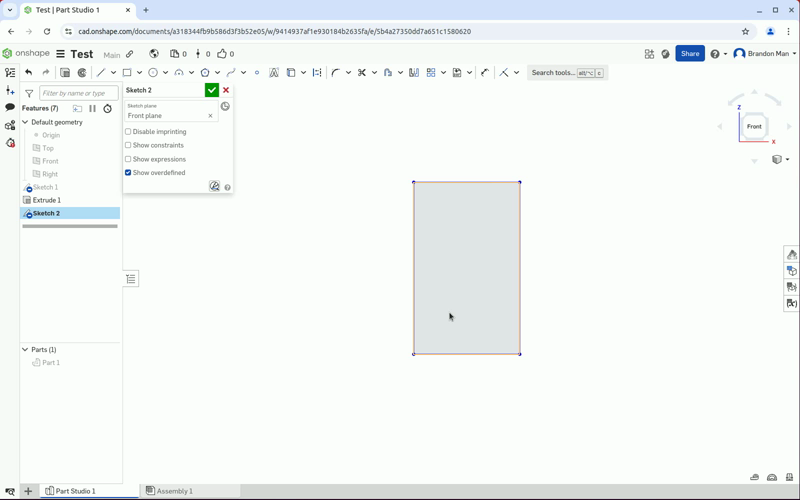
scroll(6)
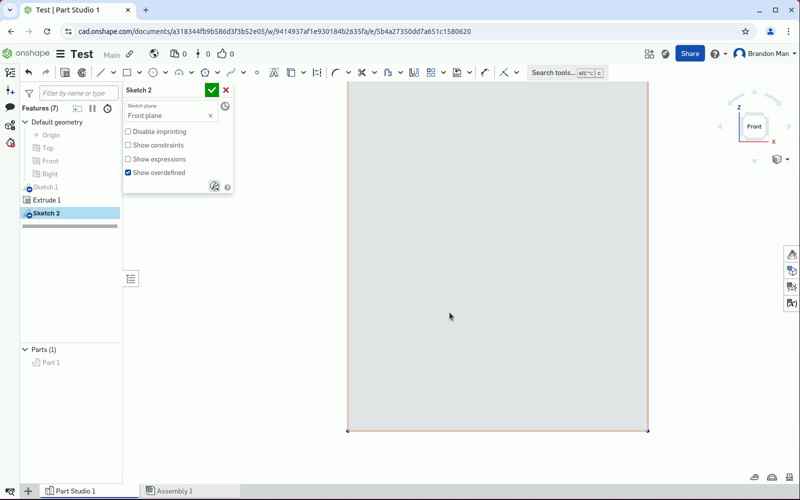
click(449, 312)
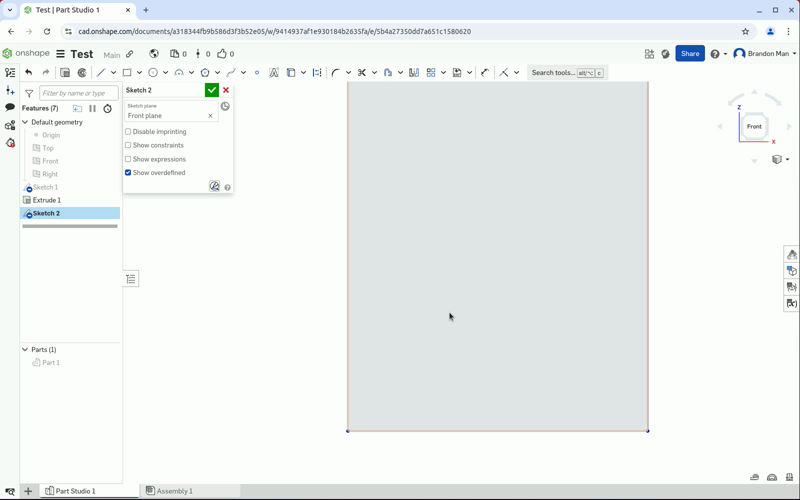
scroll(-6)
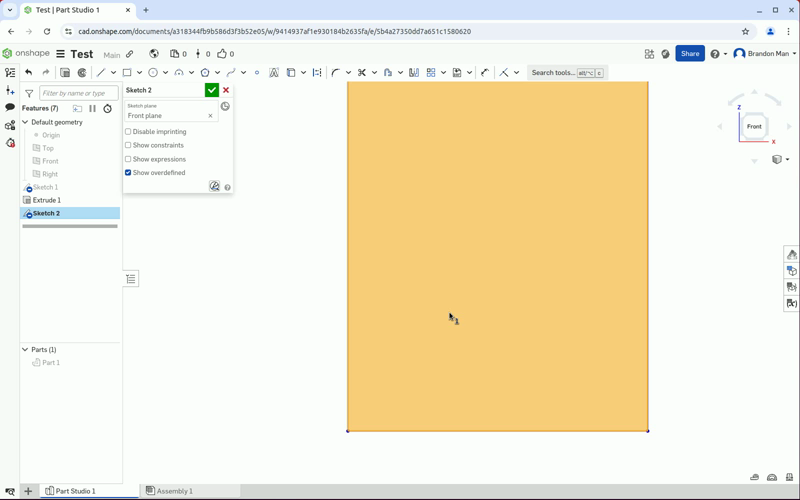
scroll(-6)
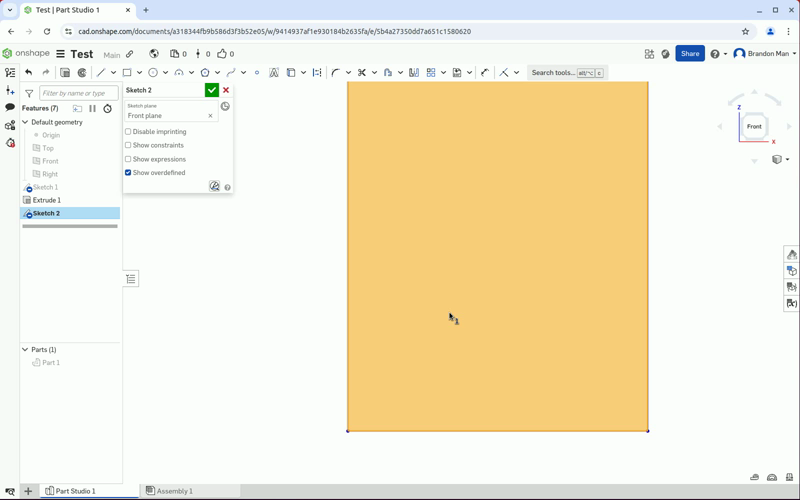
scroll(-6)
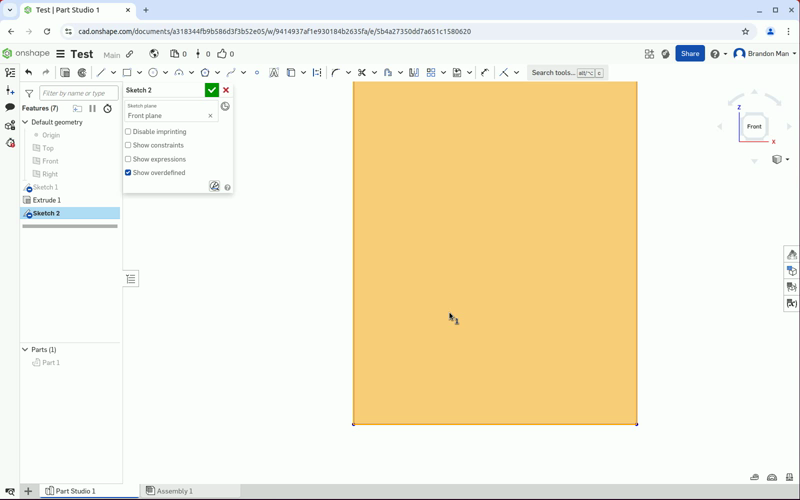
scroll(-6)
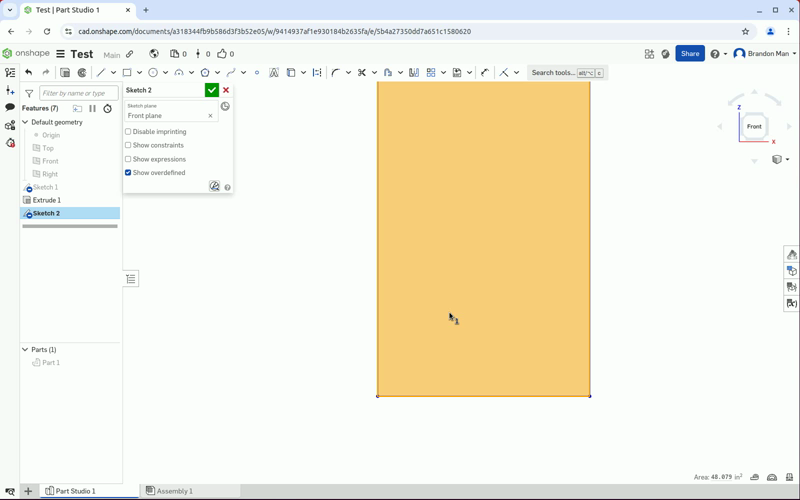
scroll(-6)
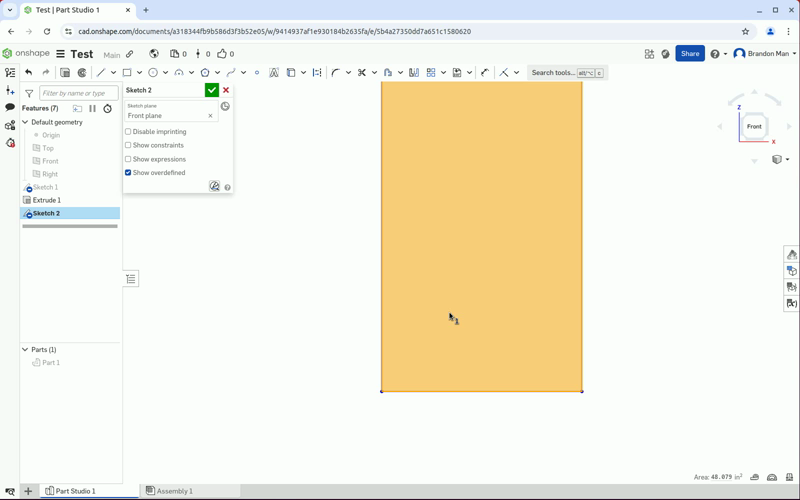
scroll(-6)
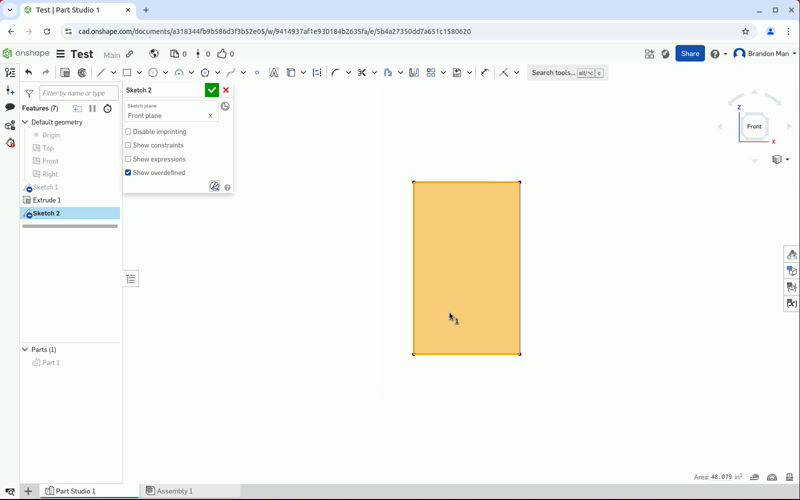
scroll(-6)
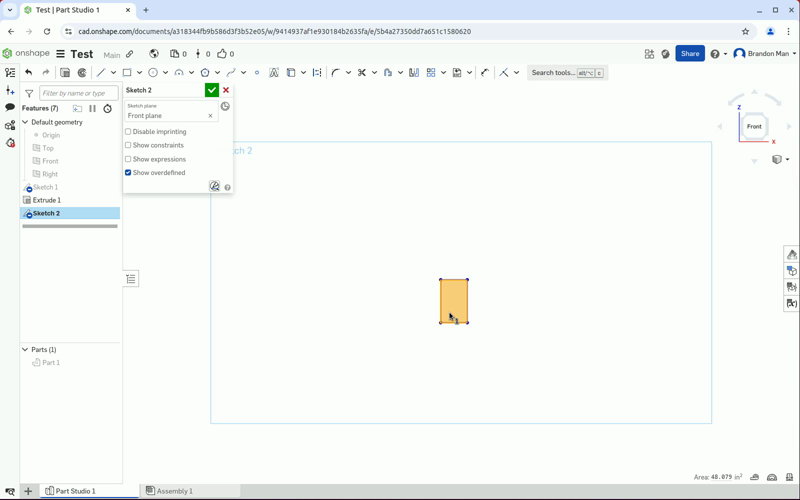
mouse_move(73, 352)
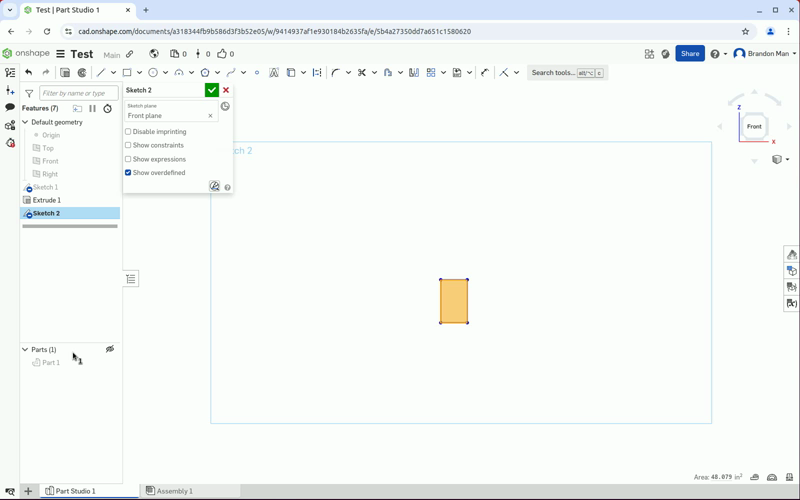
key(shift+y)
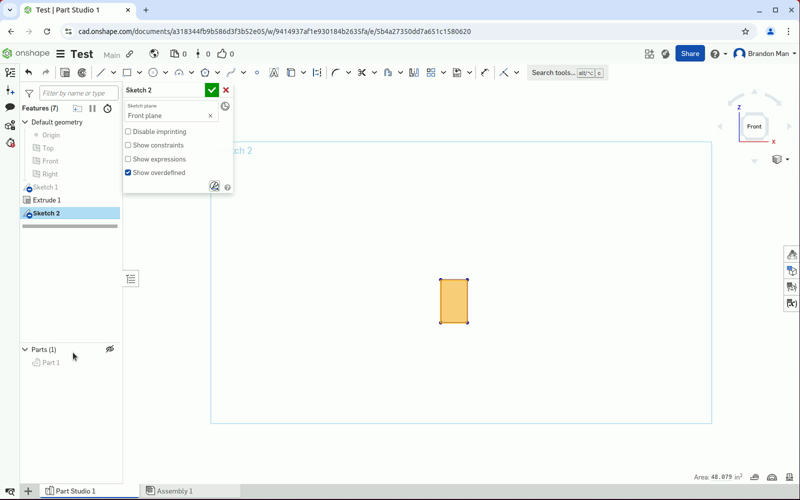
key(shift+e)
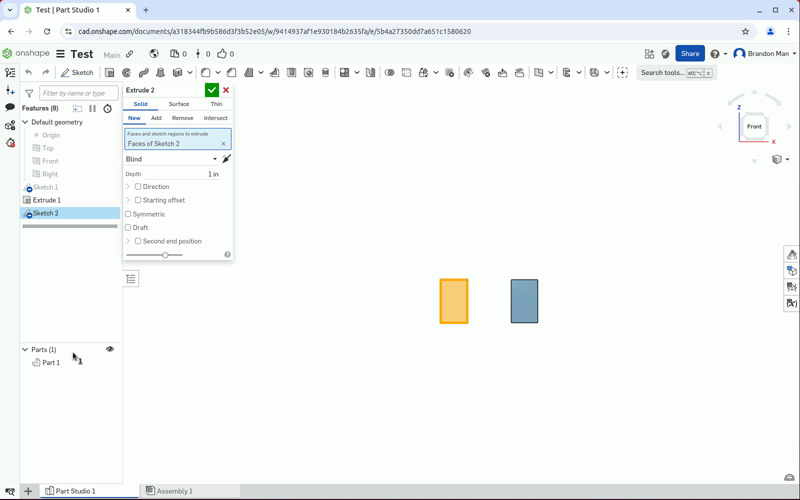
mouse_move(143, 106)
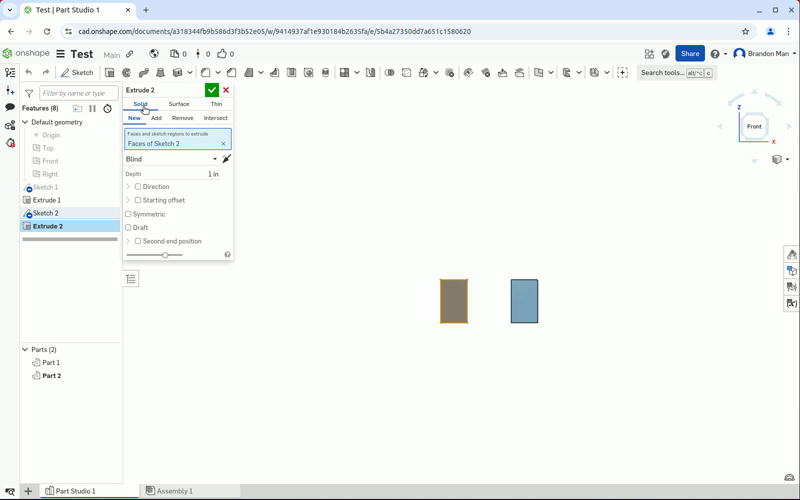
click(143, 106)
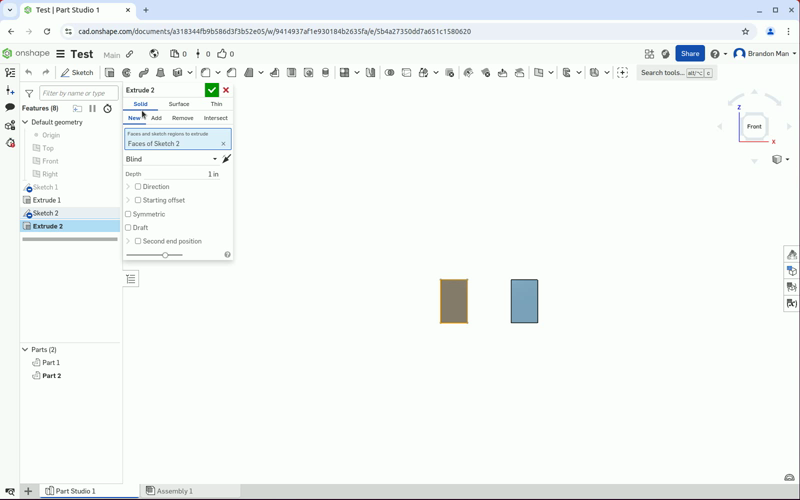
mouse_move(137, 120)
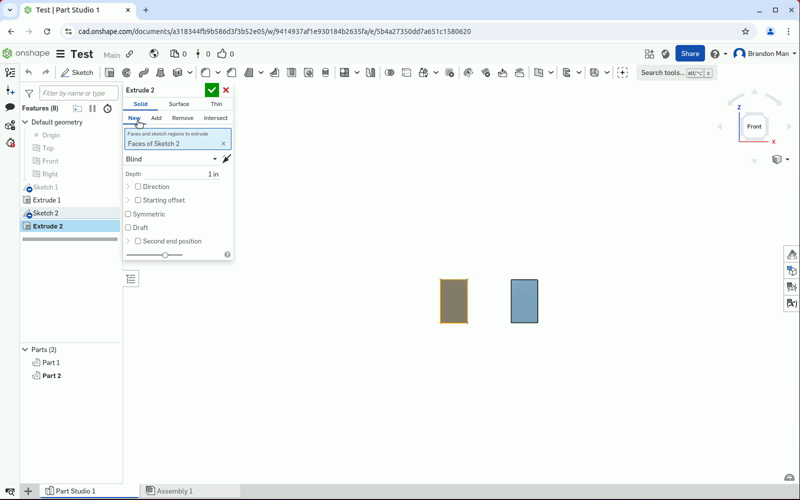
click(137, 120)
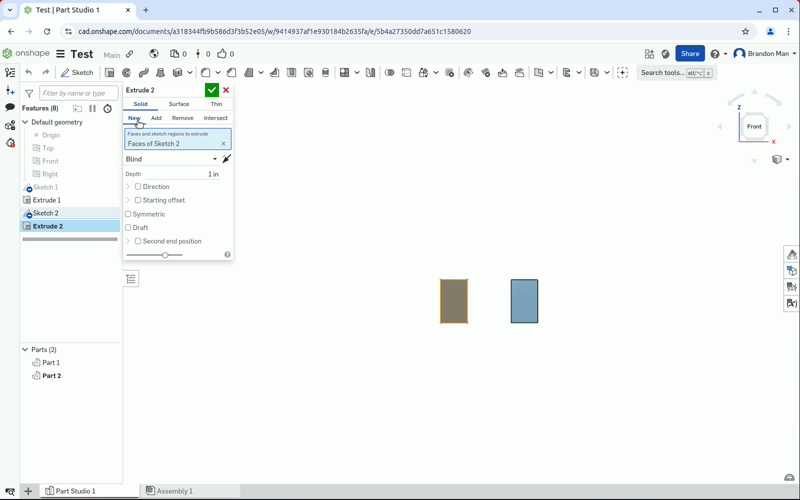
key(tab, 4)
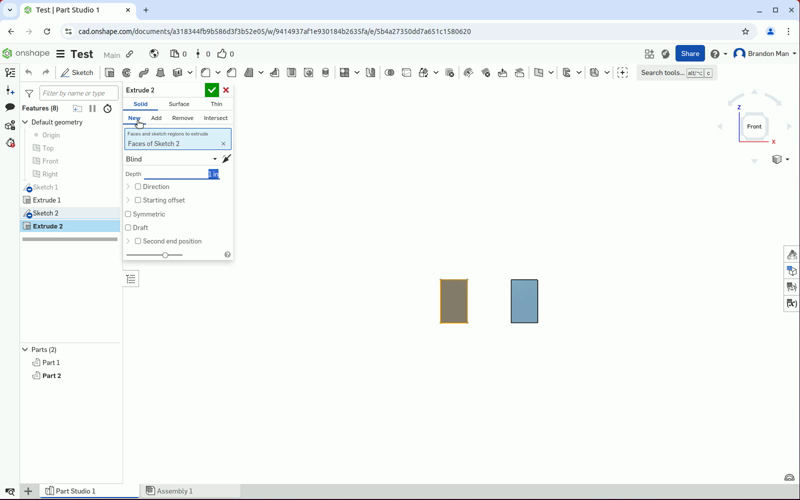
text(6.499)
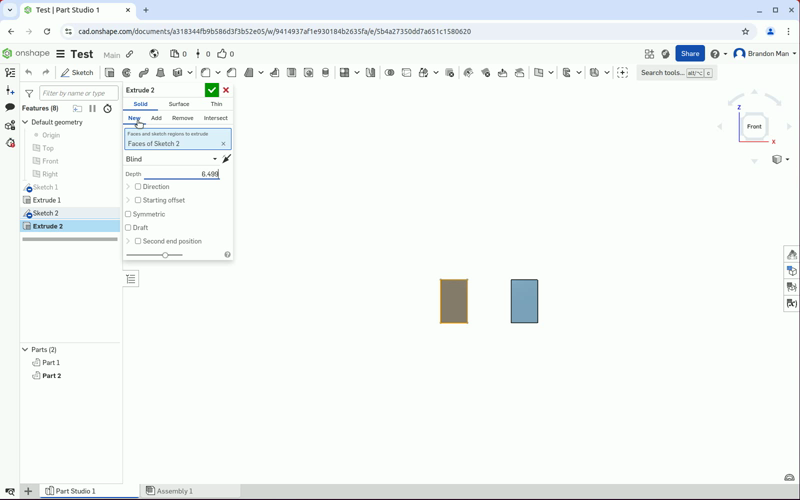
key(enter)
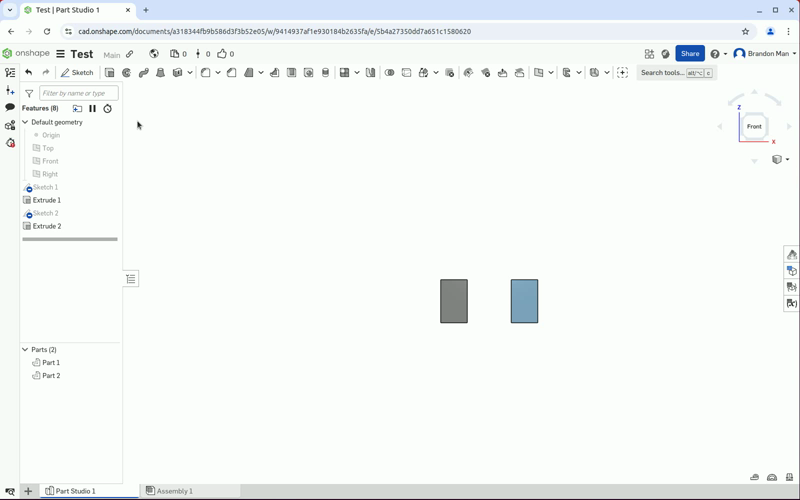
key(shift+h)
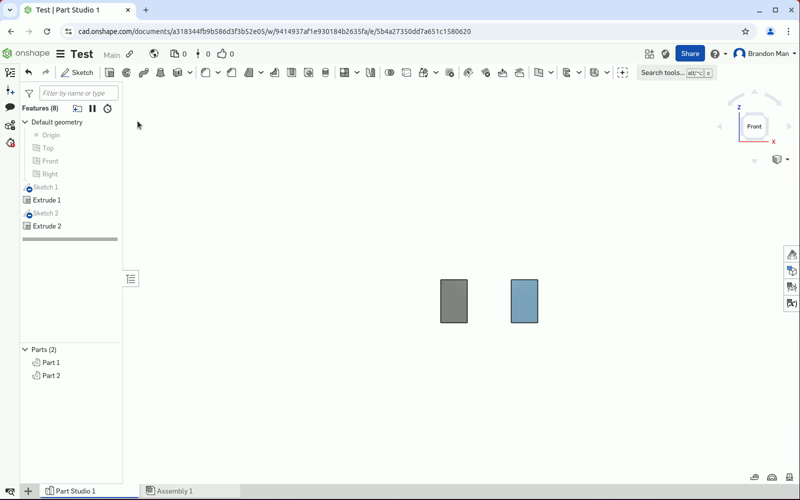
key(shift+h)
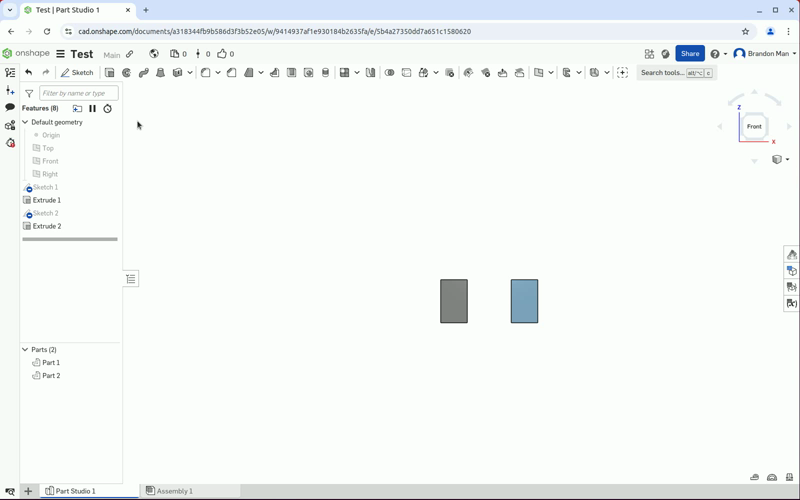
mouse_move(73, 189)
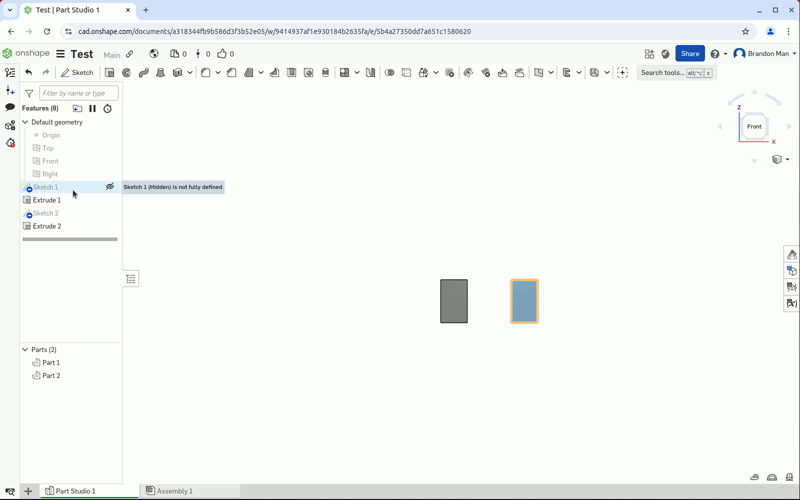
click(73, 189)
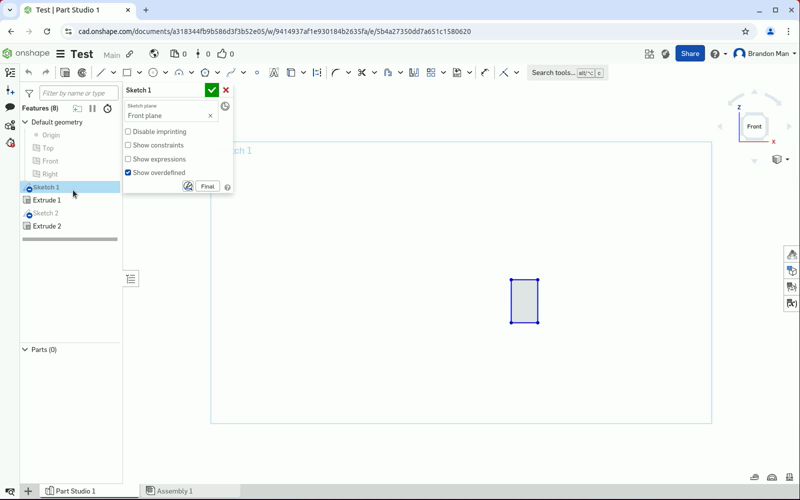
mouse_move(229, 92)
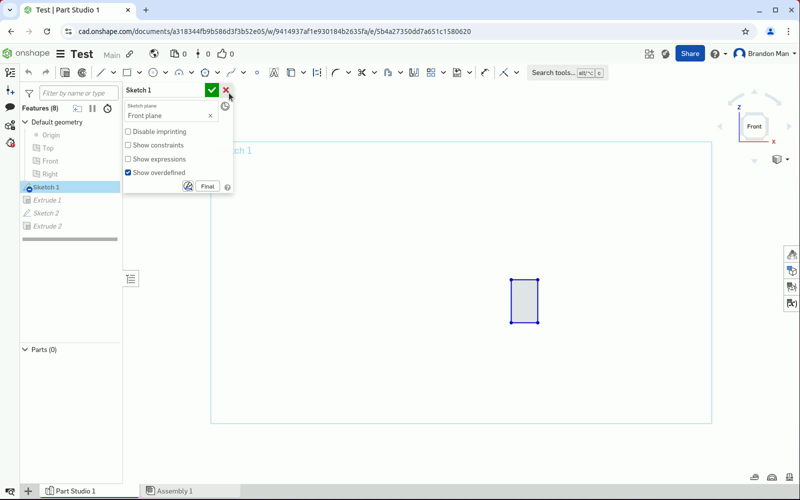
click(229, 92)
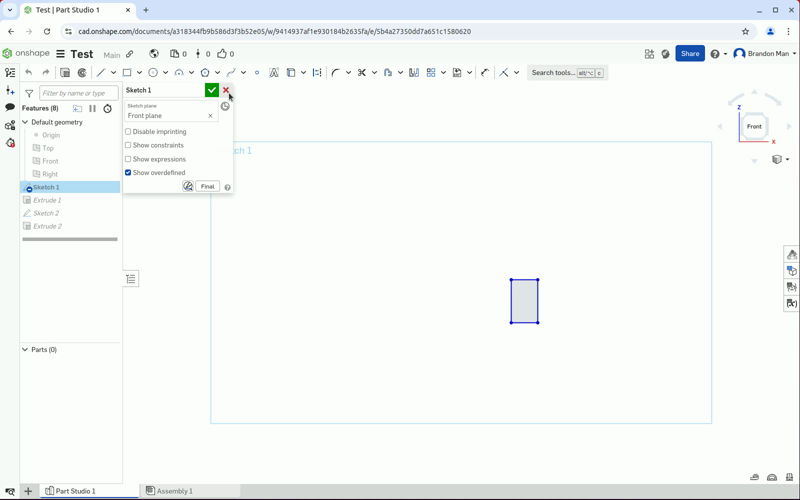
key(shift+s)
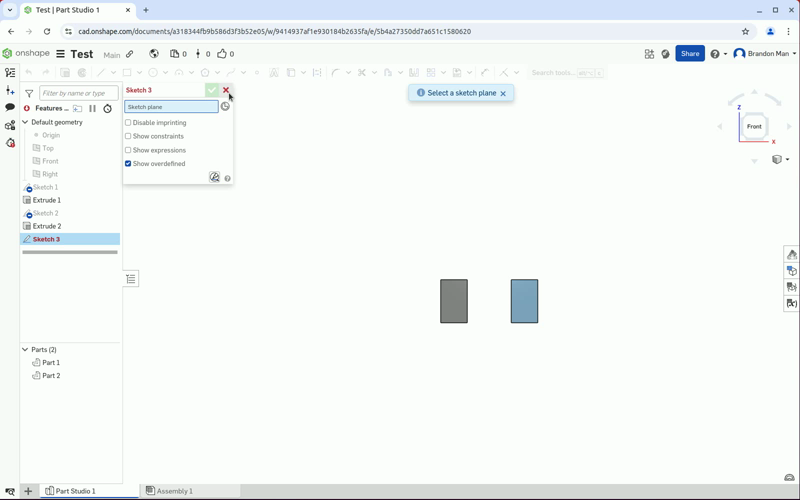
mouse_move(73, 163)
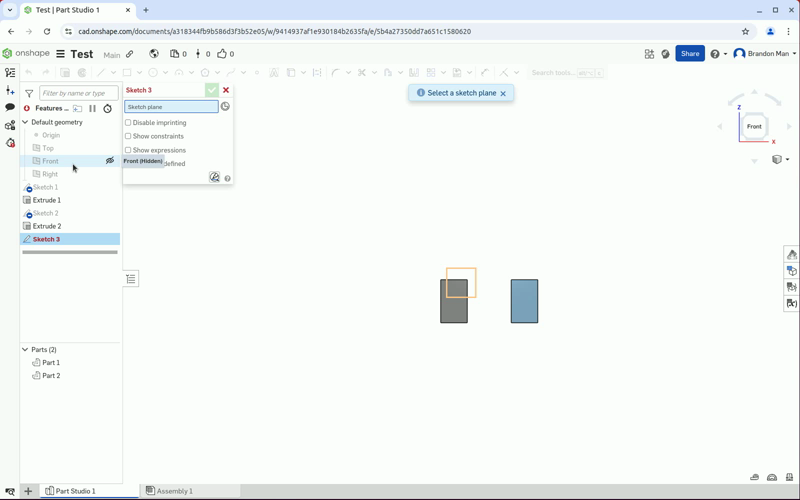
click(73, 163)
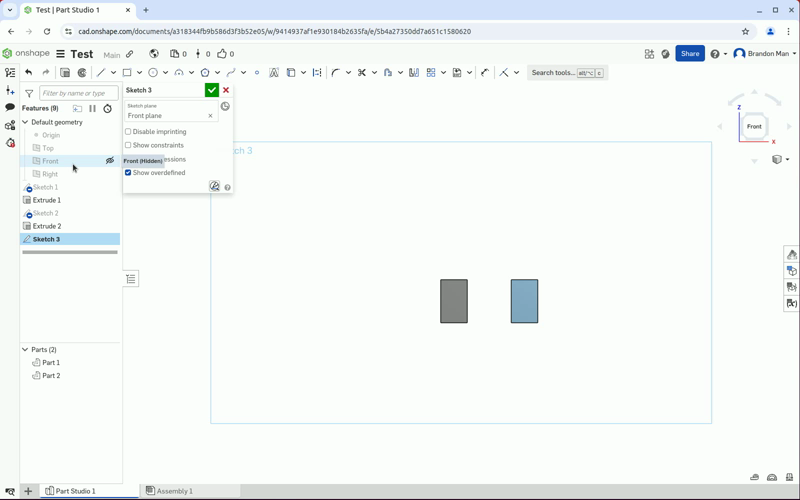
mouse_move(73, 352)
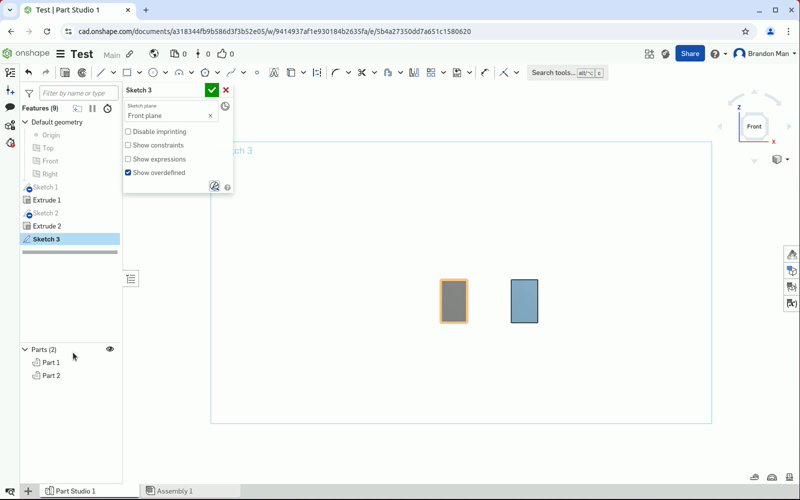
key(y)
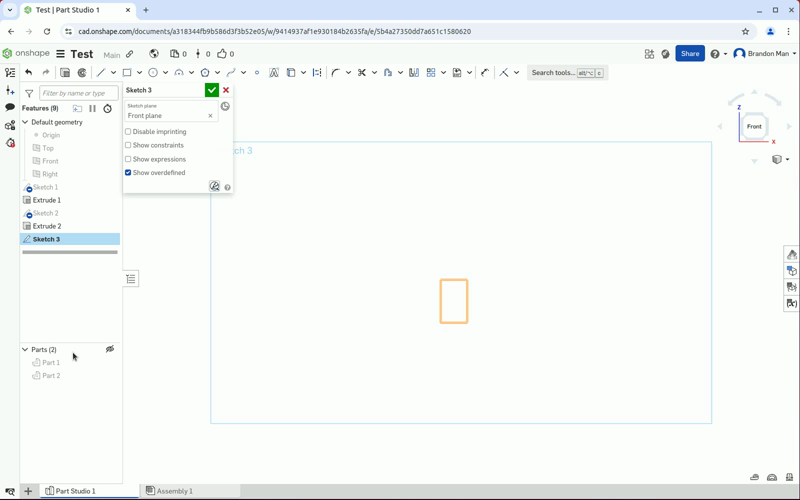
key(l)
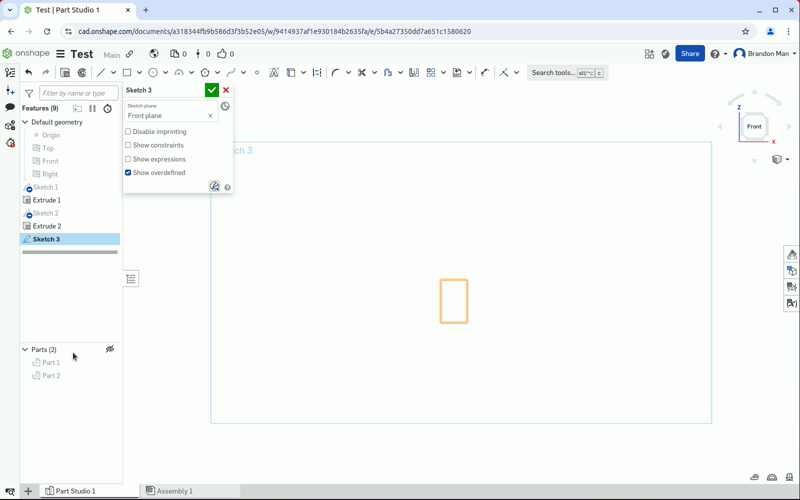
key_down(shift)
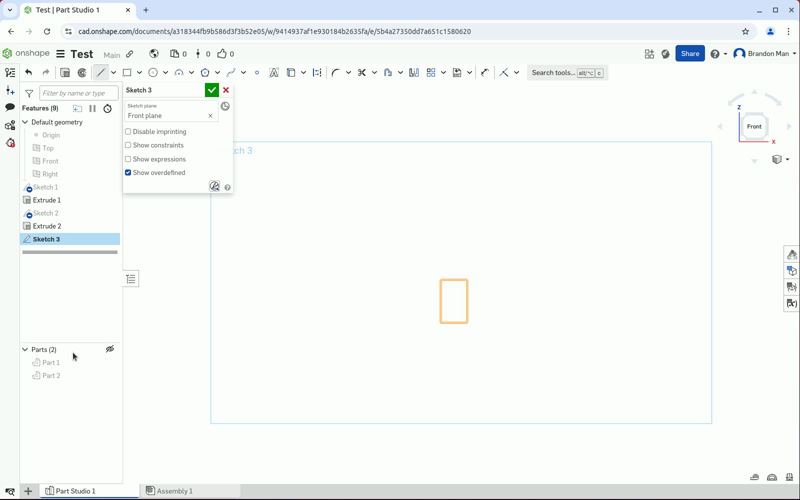
mouse_move(405, 280)
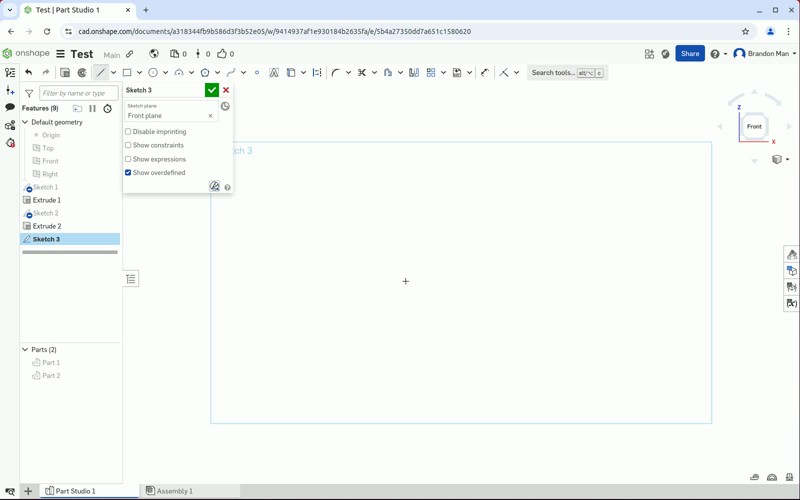
click(405, 280)
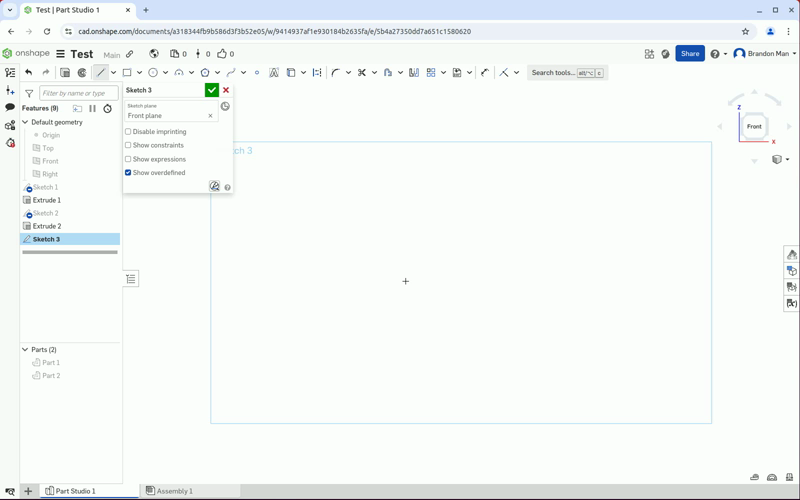
key_up(shift)
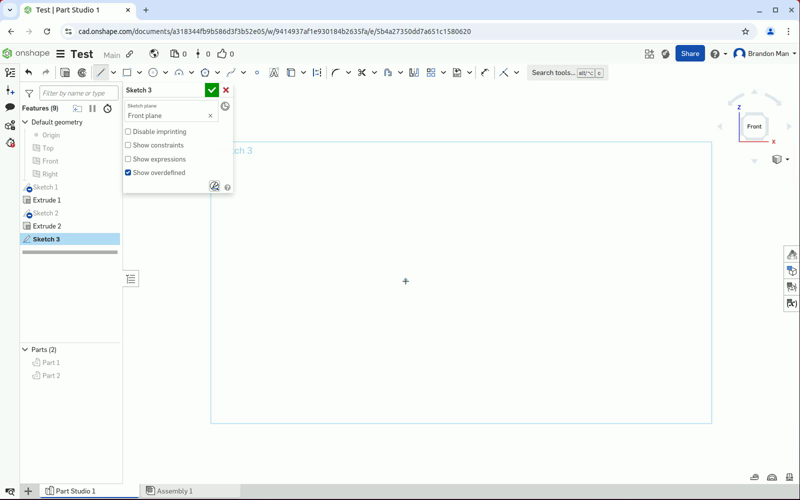
key_down(shift)
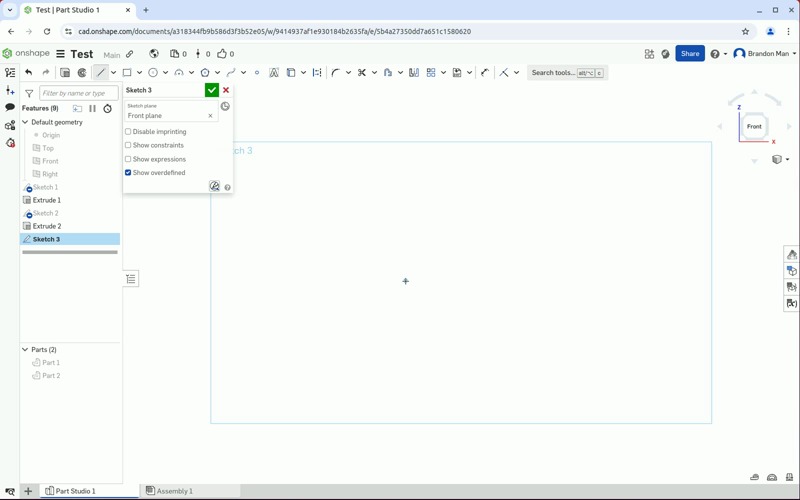
mouse_move(435, 280)
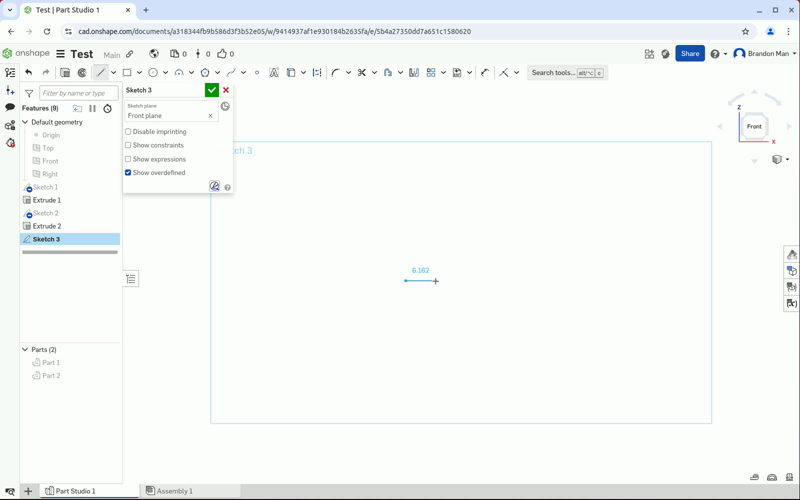
mouse_move(440, 280)
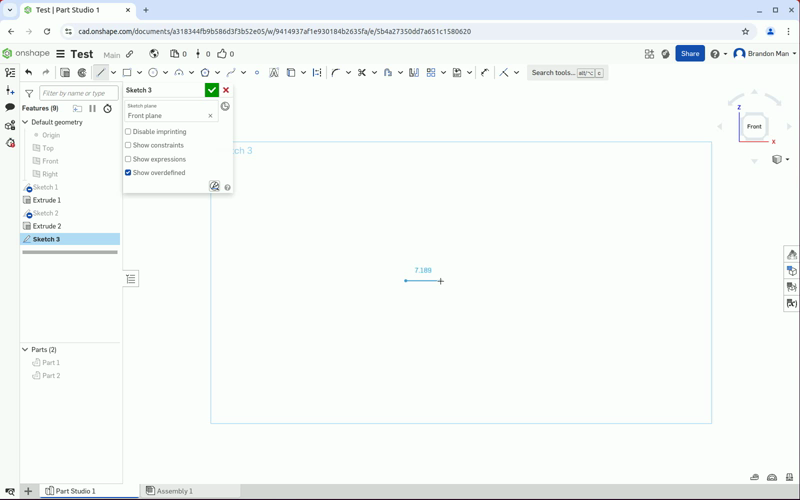
click(440, 280)
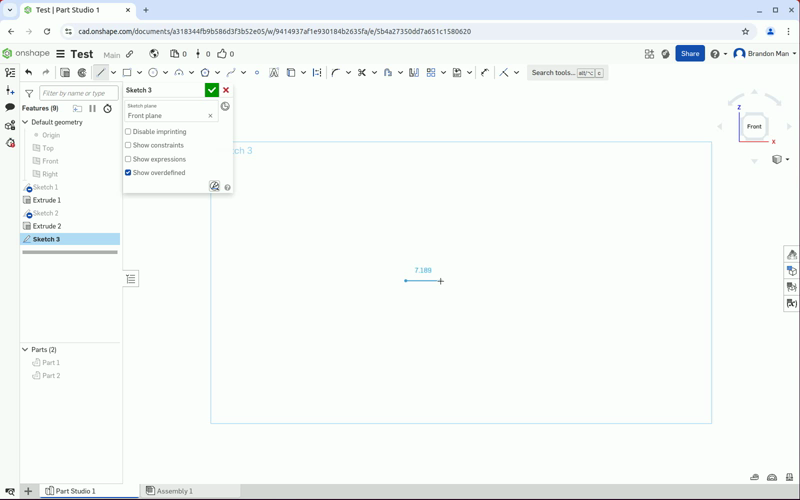
key_up(shift)
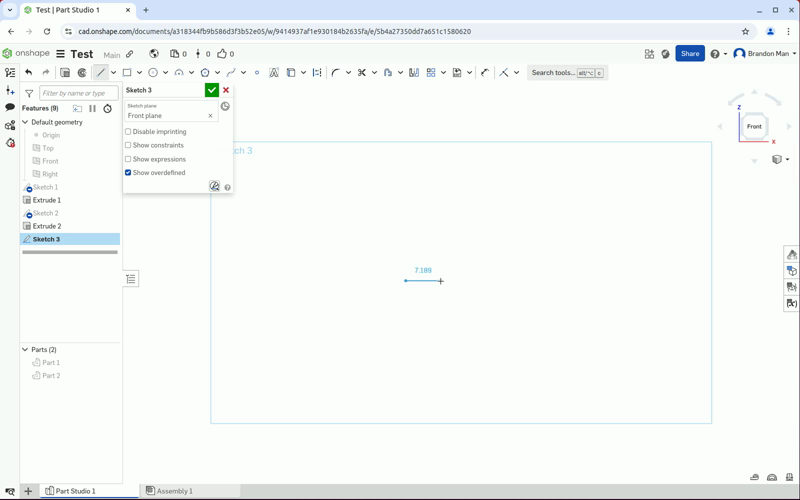
key_down(shift)
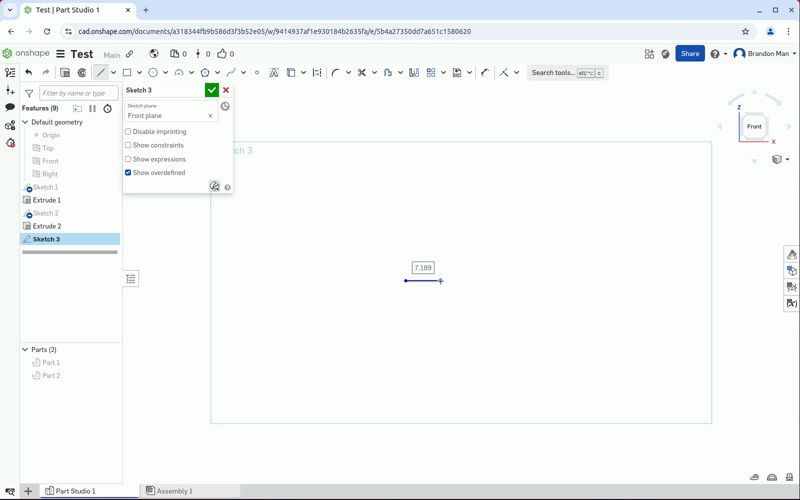
mouse_move(470, 280)
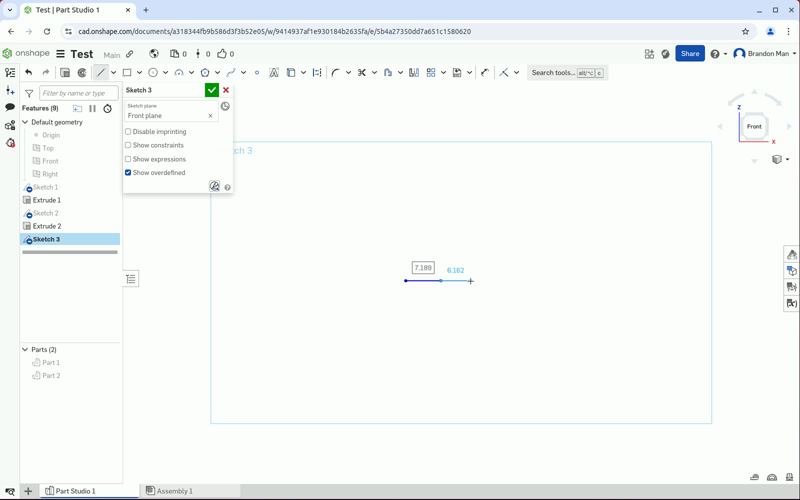
mouse_move(467, 280)
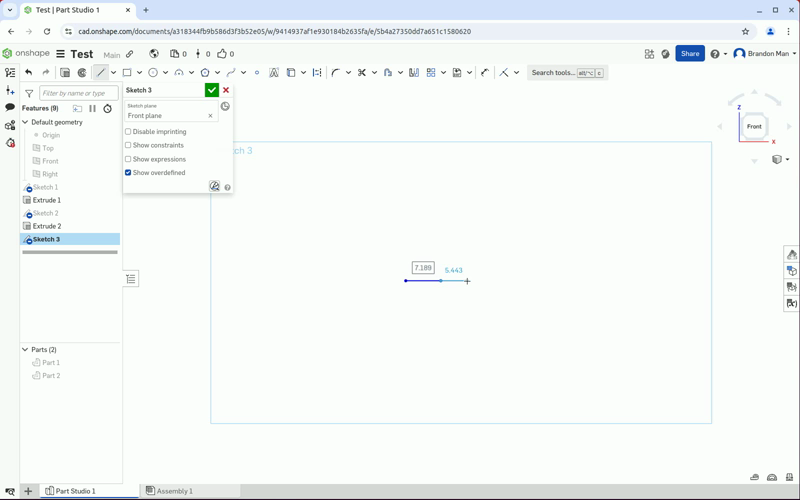
click(467, 280)
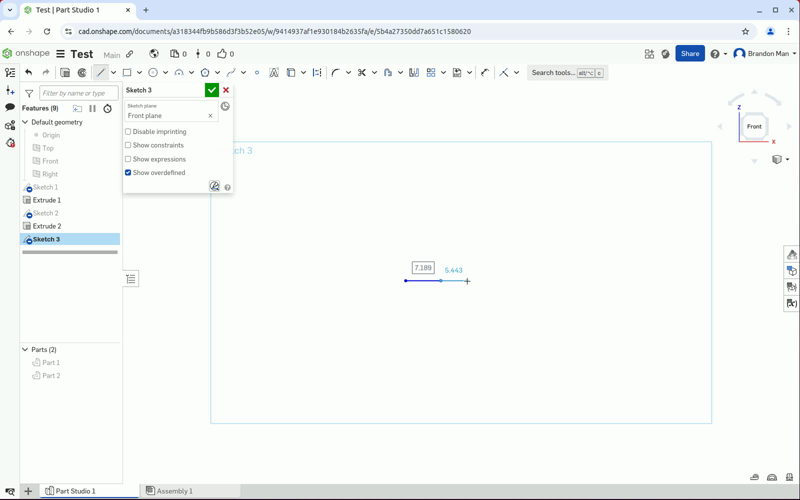
key_up(shift)
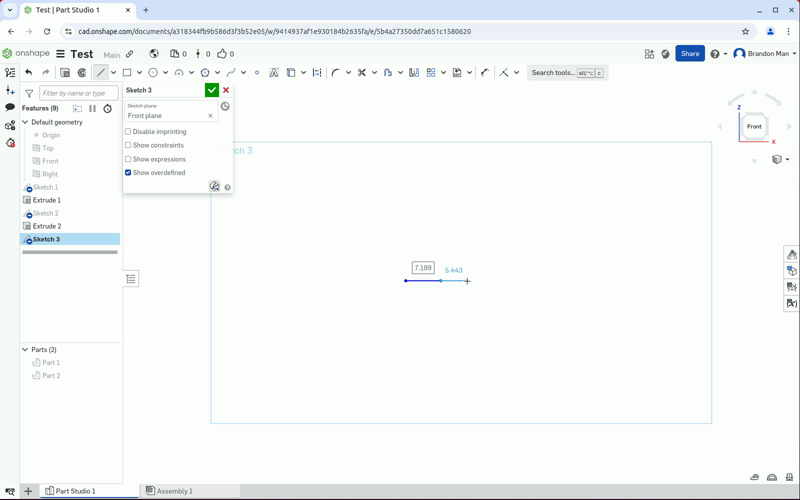
key_down(shift)
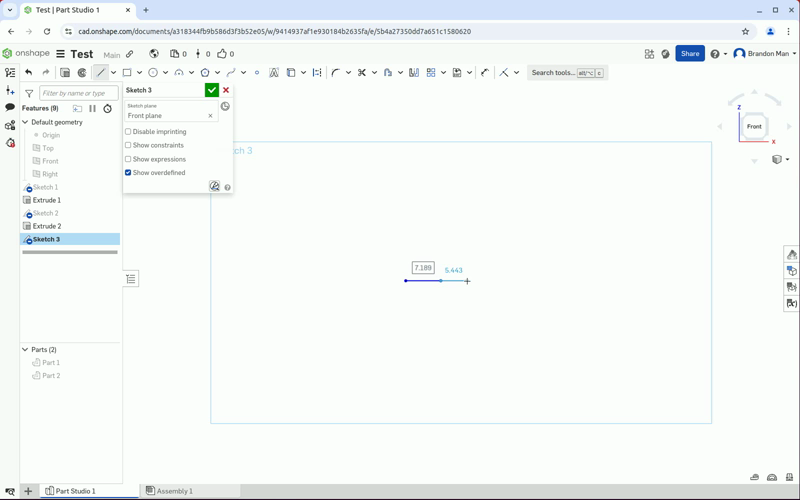
mouse_move(497, 280)
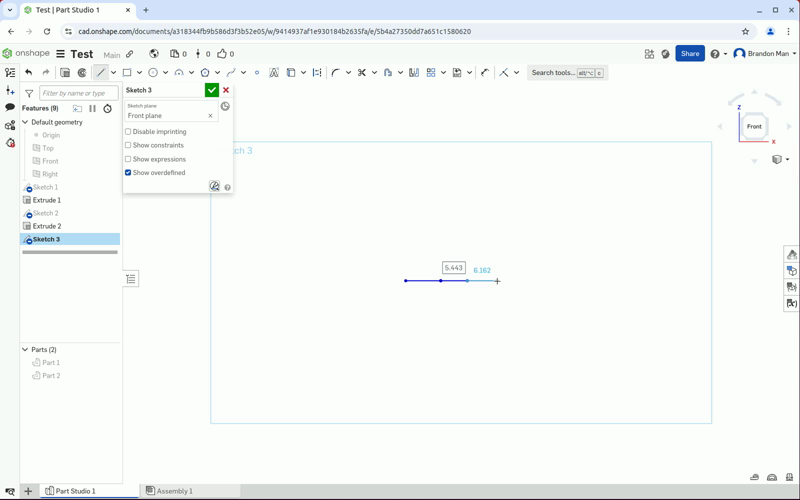
mouse_move(511, 280)
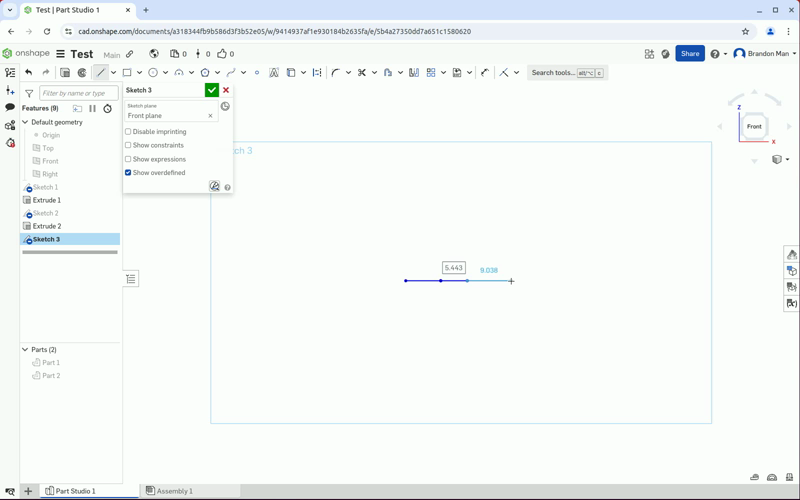
click(511, 280)
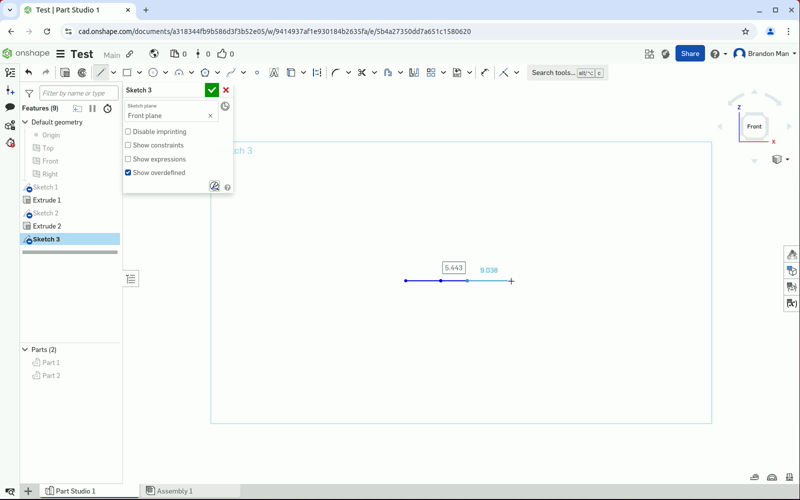
key_up(shift)
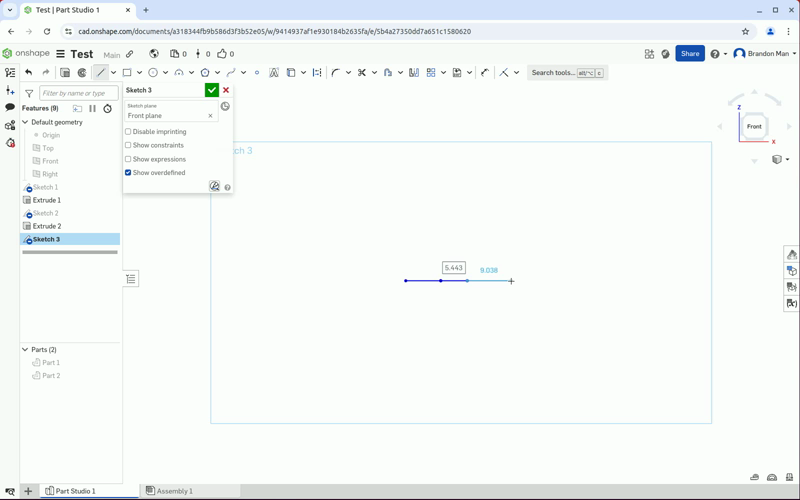
key_down(shift)
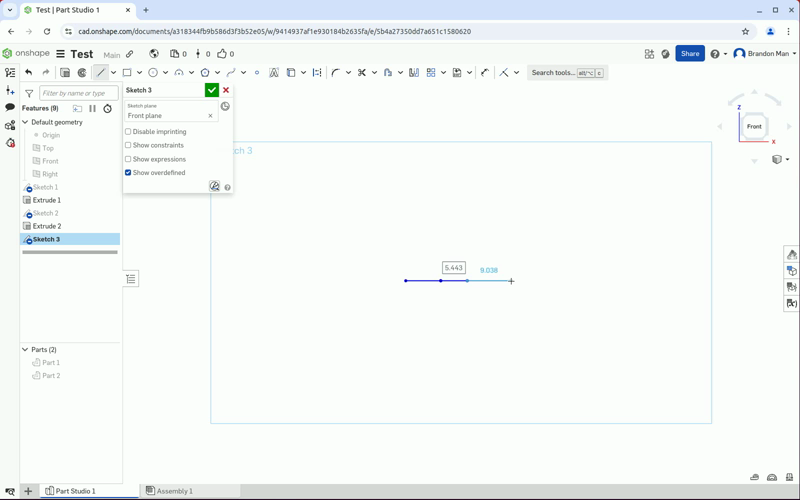
mouse_move(541, 280)
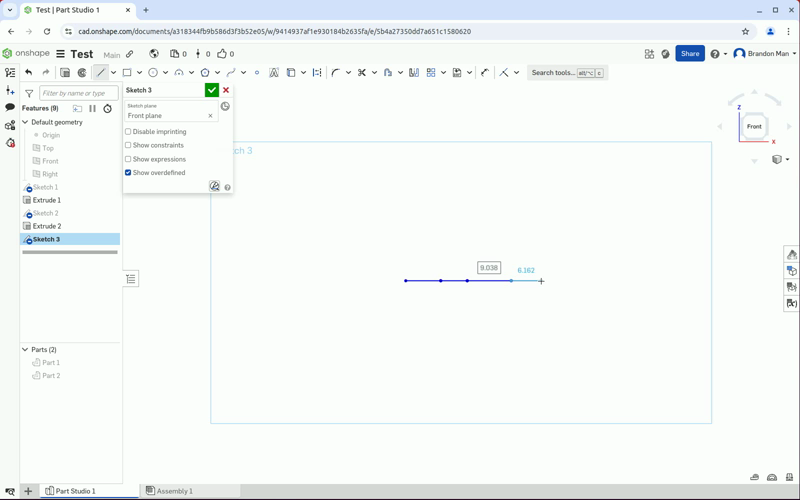
mouse_move(537, 280)
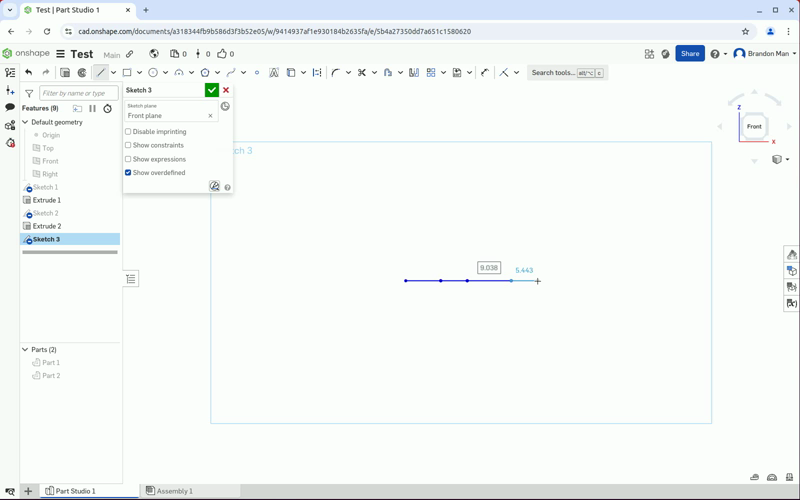
click(537, 280)
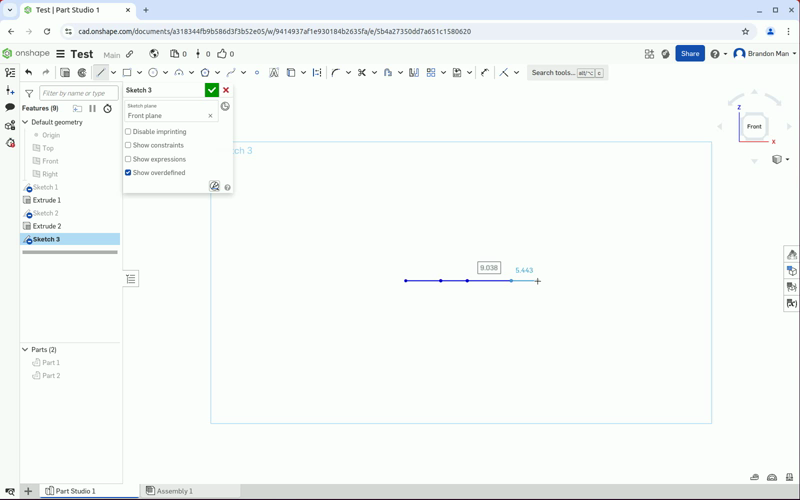
key_up(shift)
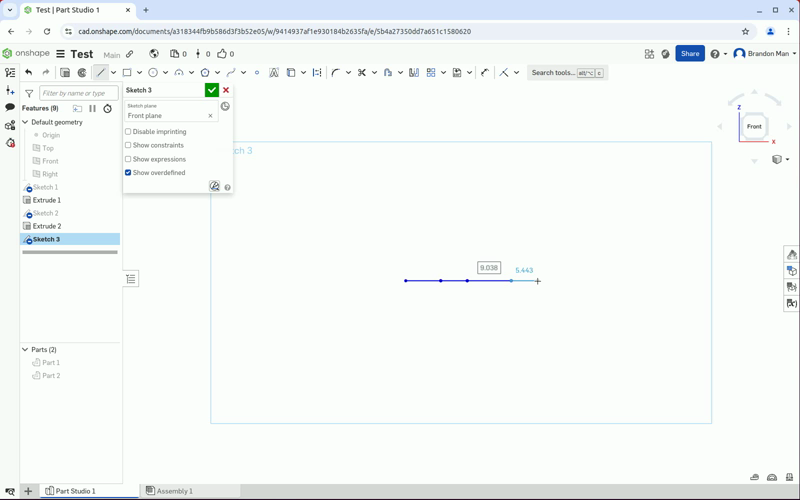
key_down(shift)
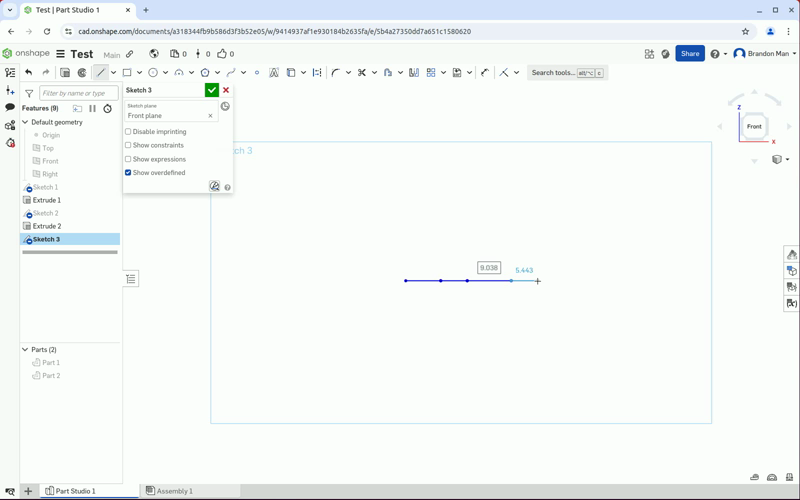
mouse_move(567, 280)
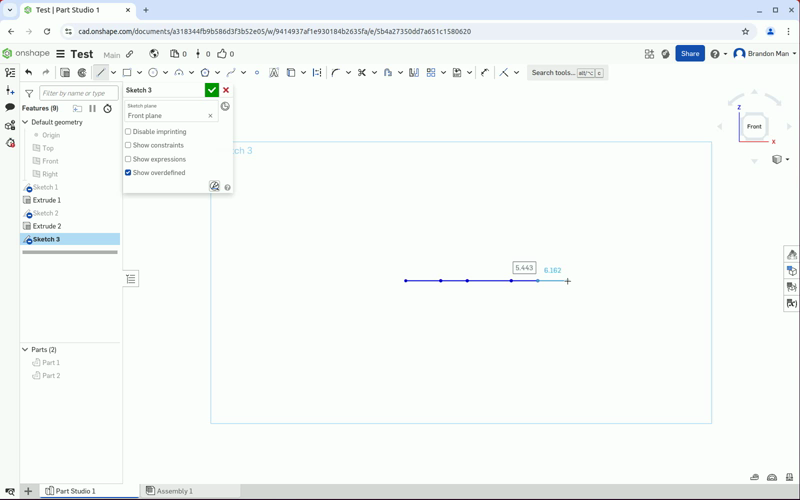
mouse_move(572, 280)
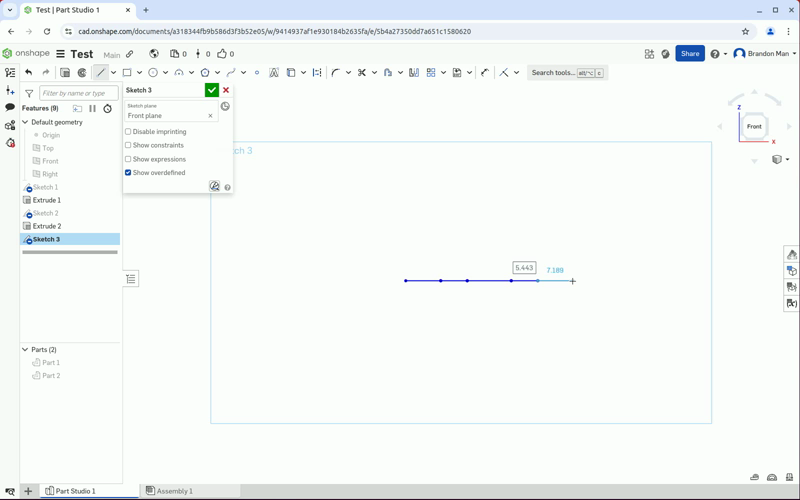
click(572, 280)
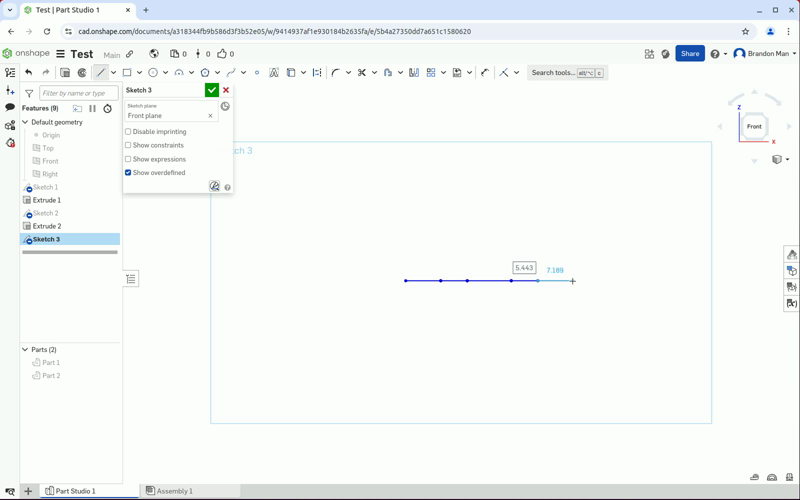
key_up(shift)
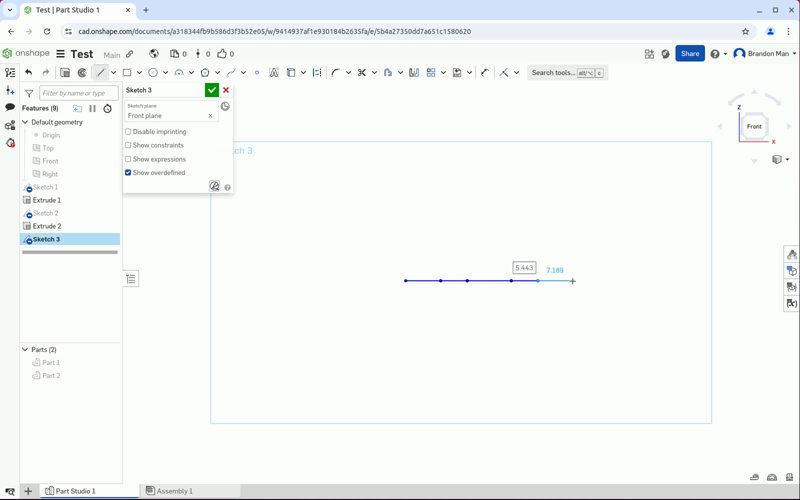
key_down(shift)
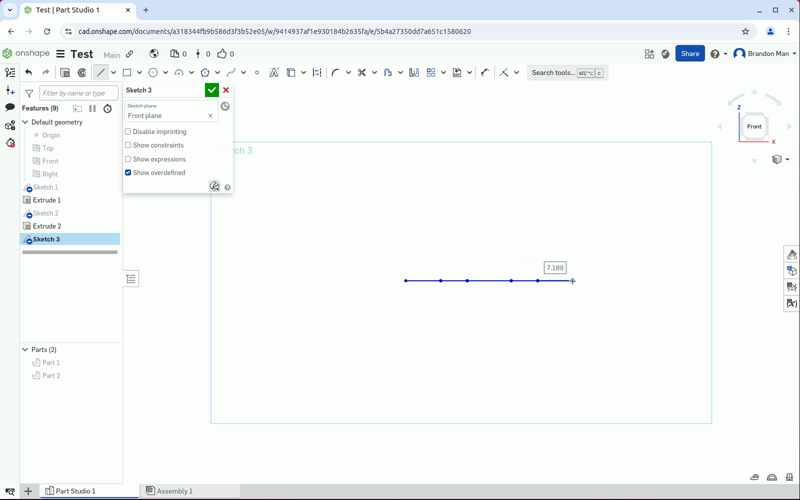
mouse_move(572, 198)
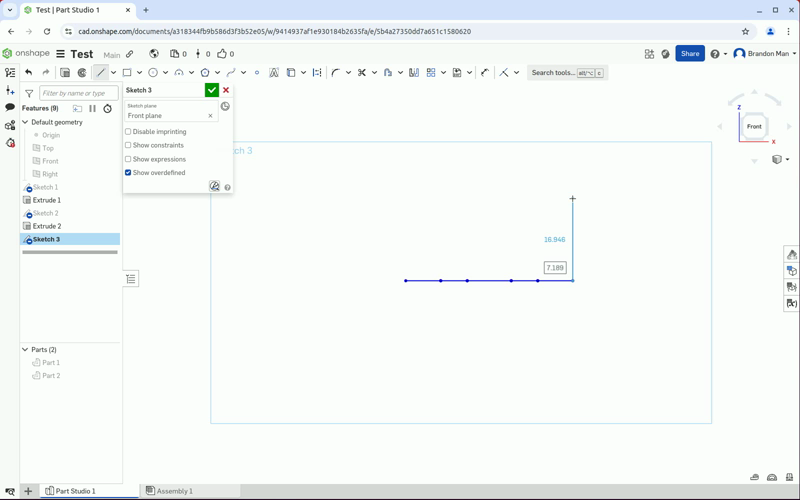
click(572, 198)
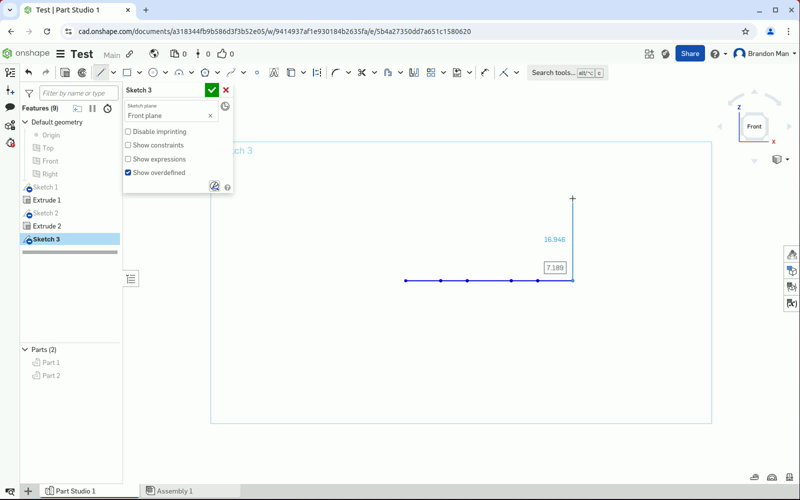
key_up(shift)
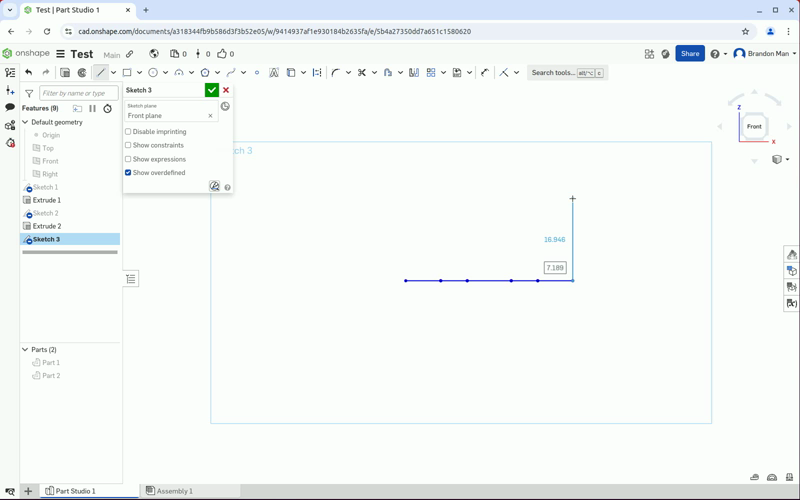
key_down(shift)
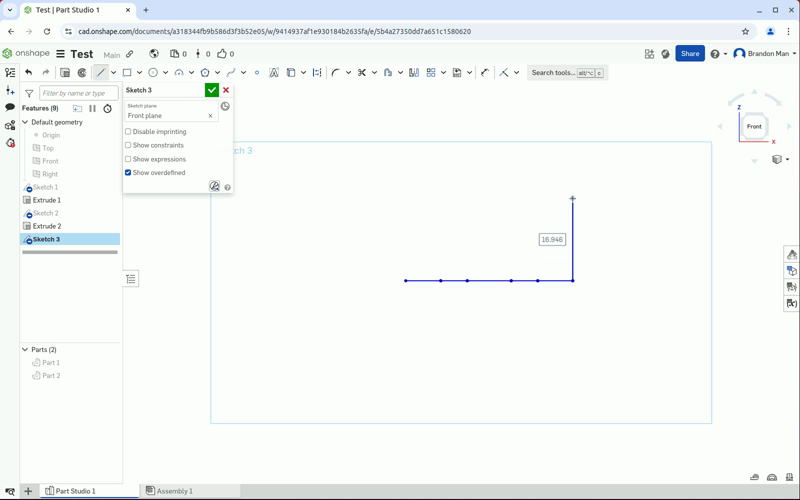
mouse_move(405, 198)
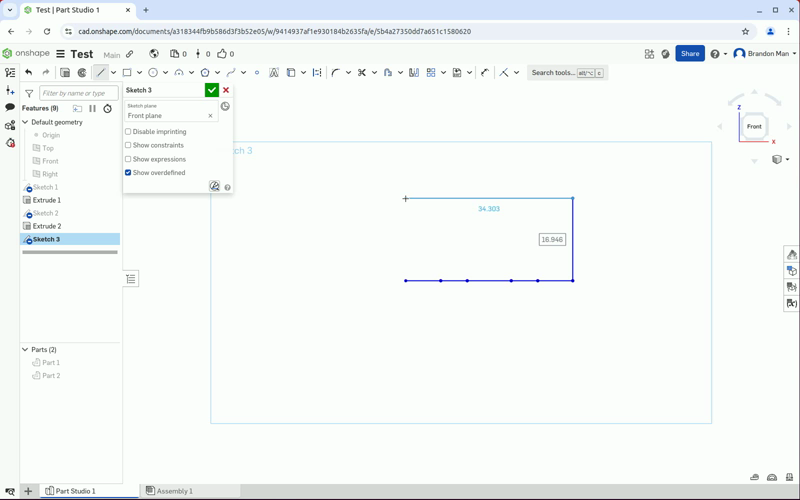
click(405, 198)
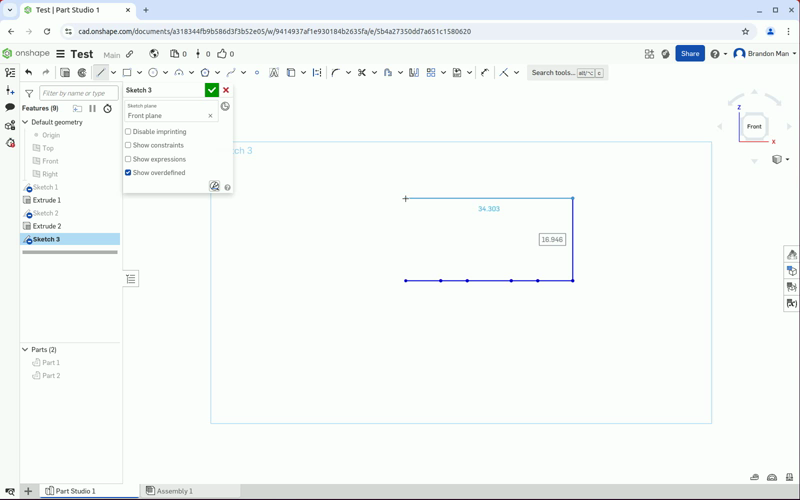
key_up(shift)
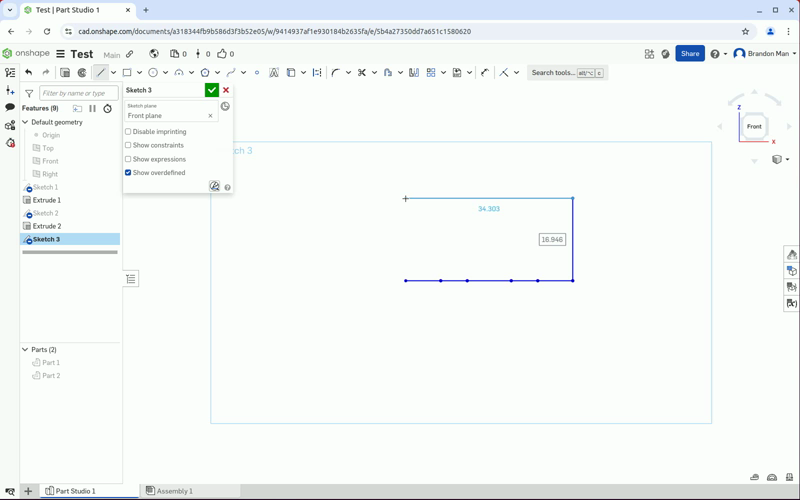
key_down(shift)
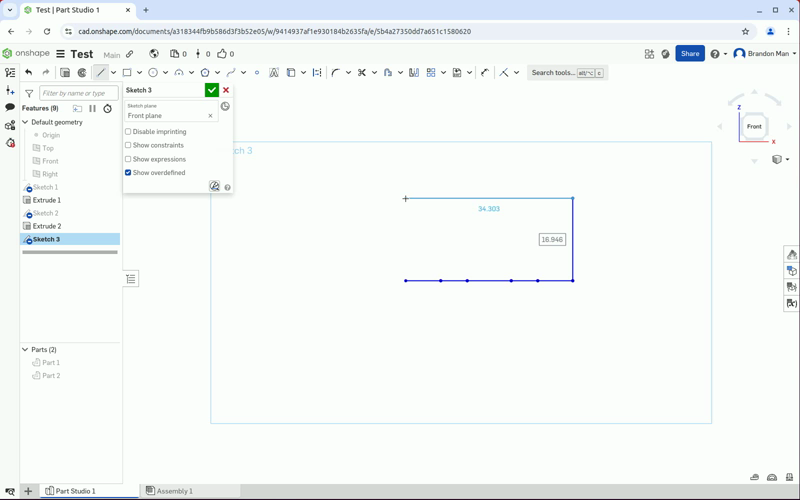
mouse_move(405, 280)
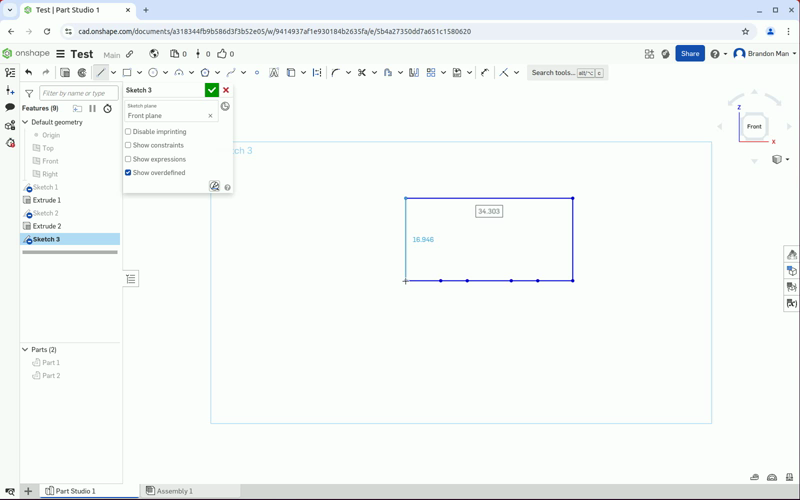
key_up(shift)
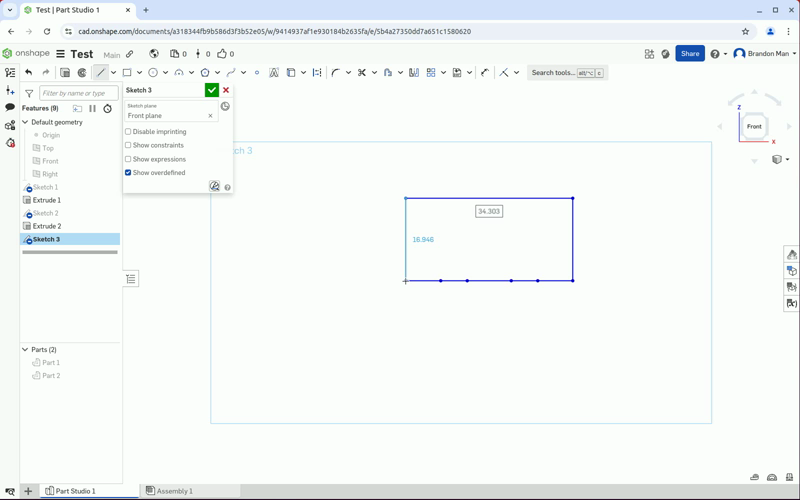
click(405, 280)
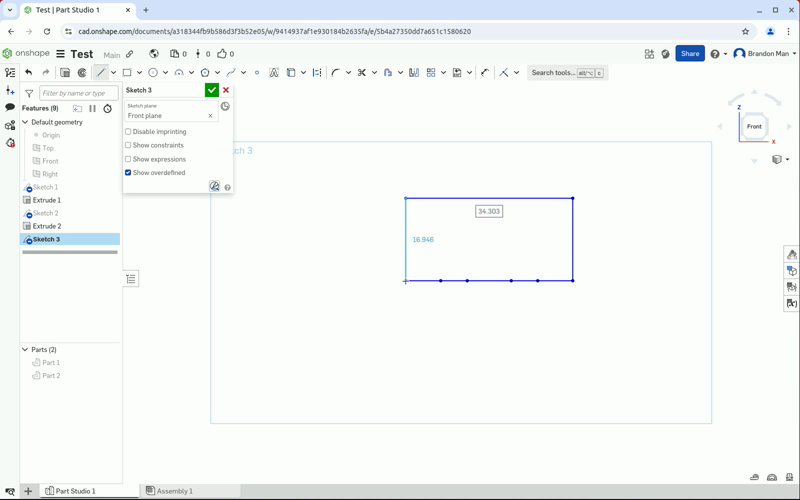
key(esc)
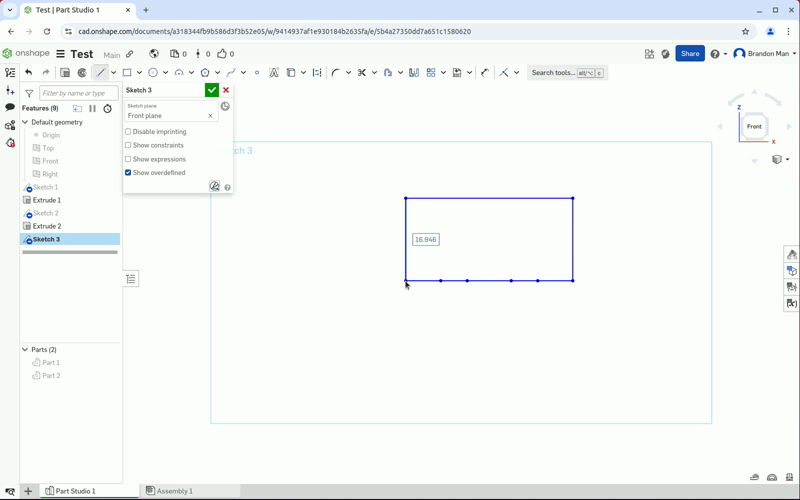
key(c)
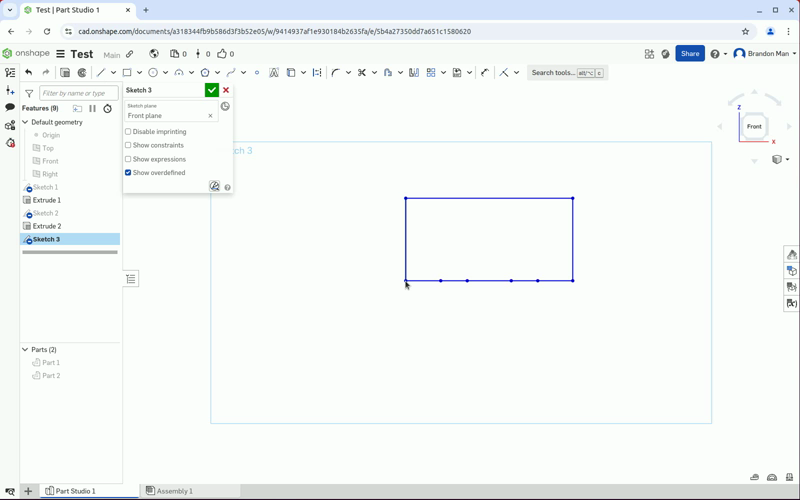
key_down(shift)
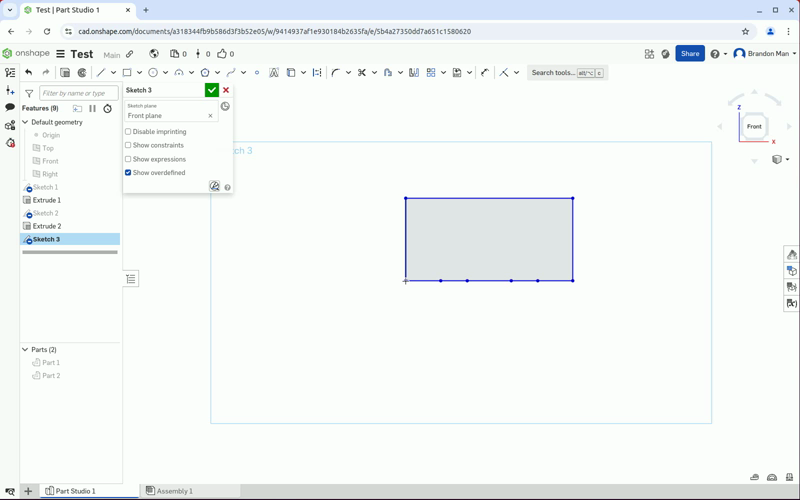
mouse_move(447, 238)
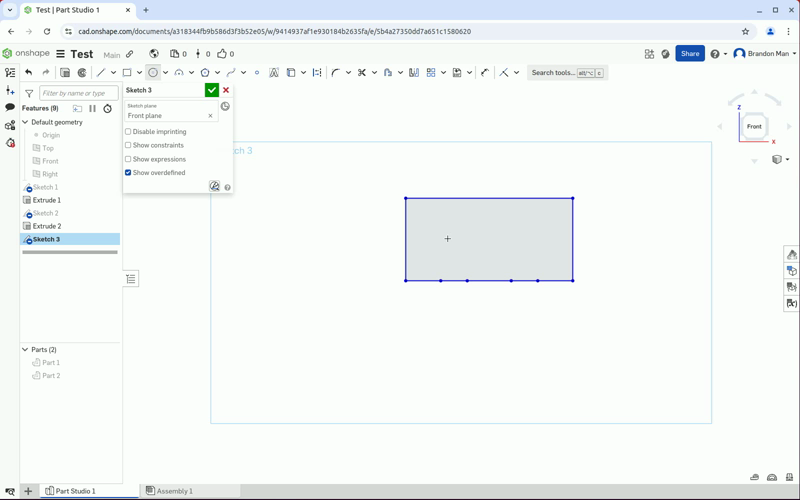
click(447, 238)
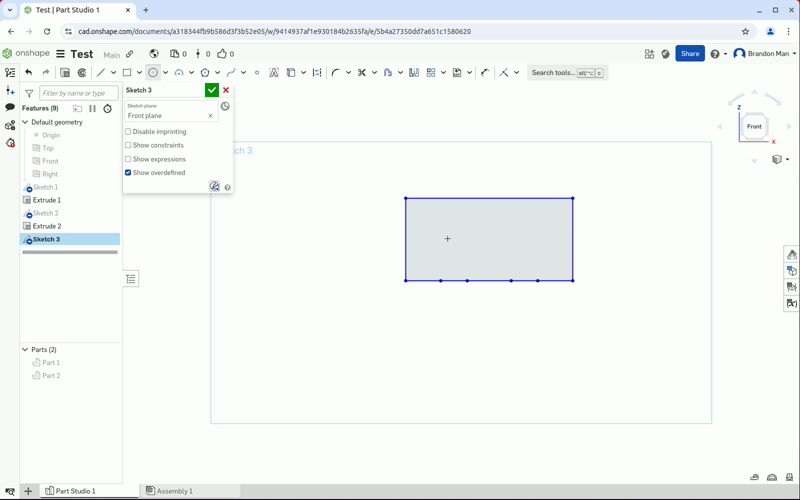
key_up(shift)
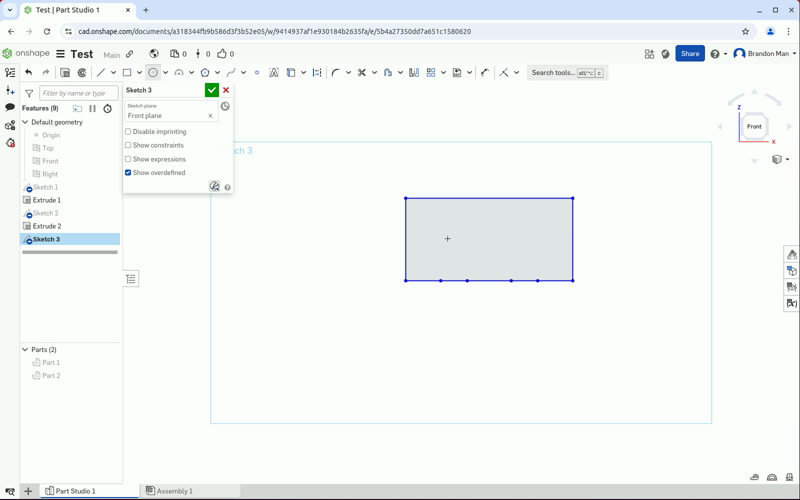
mouse_move(474, 238)
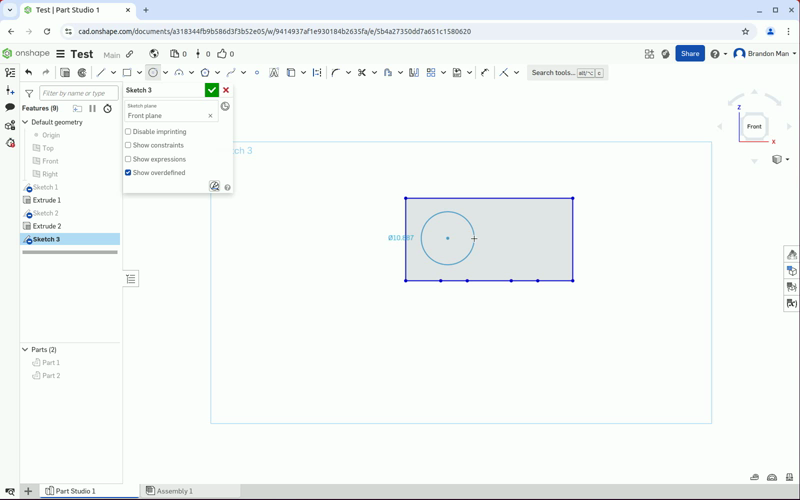
click(474, 238)
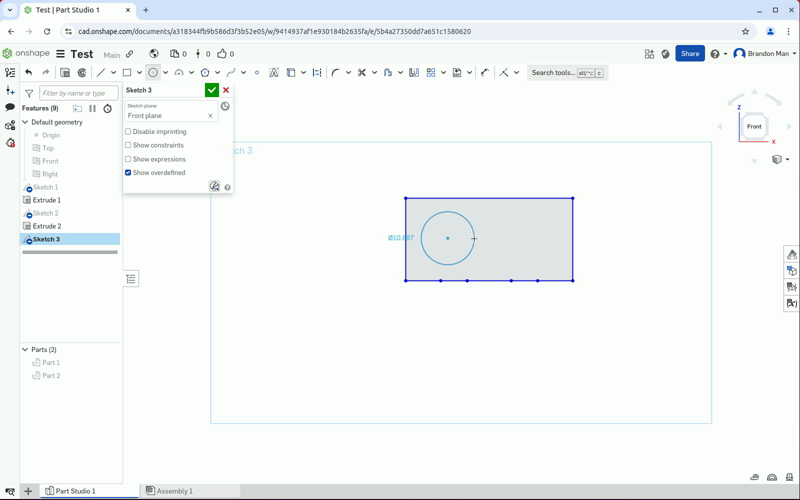
key(esc)
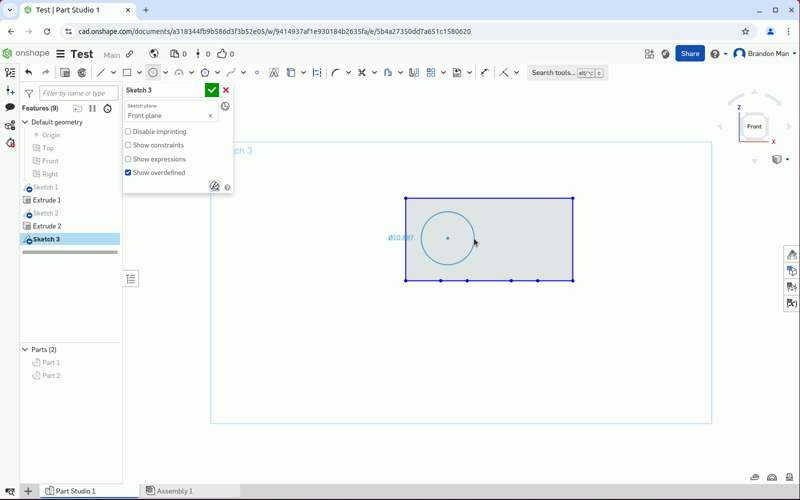
key(c)
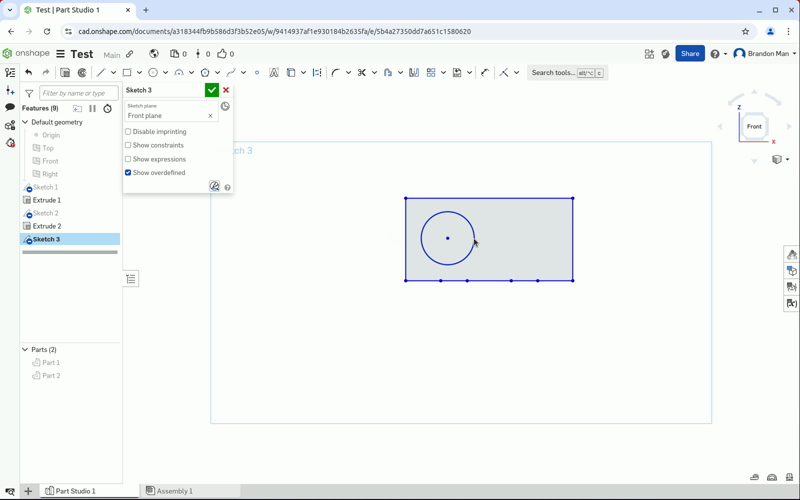
key_down(shift)
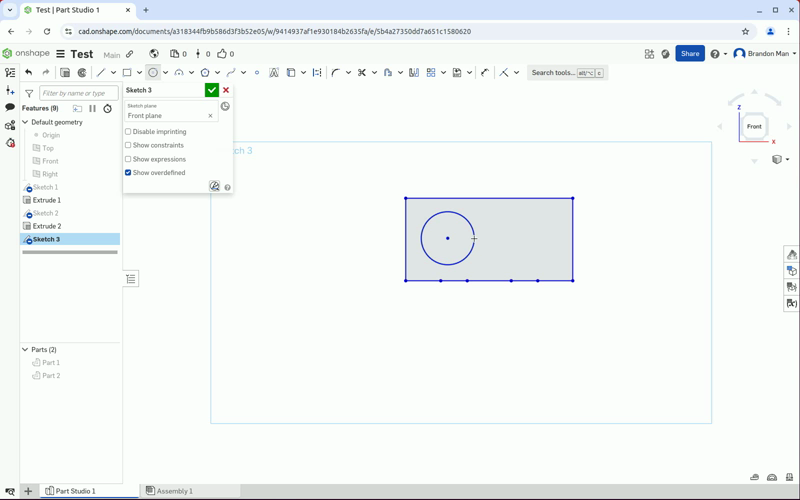
mouse_move(530, 238)
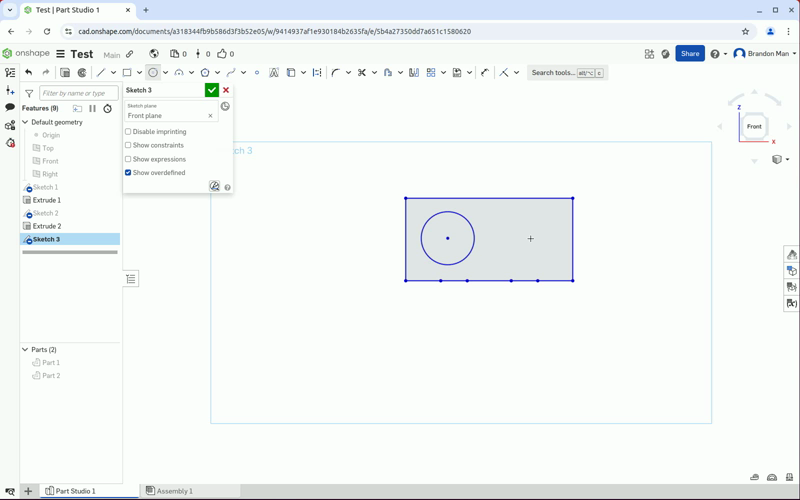
click(530, 238)
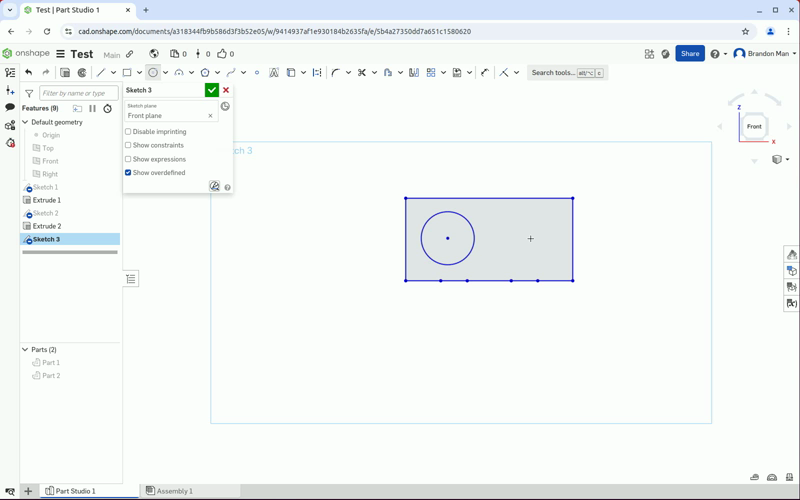
key_up(shift)
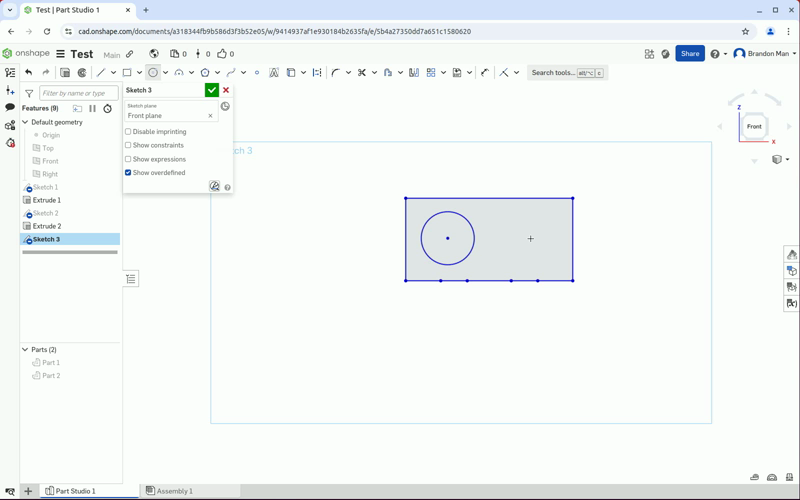
mouse_move(557, 238)
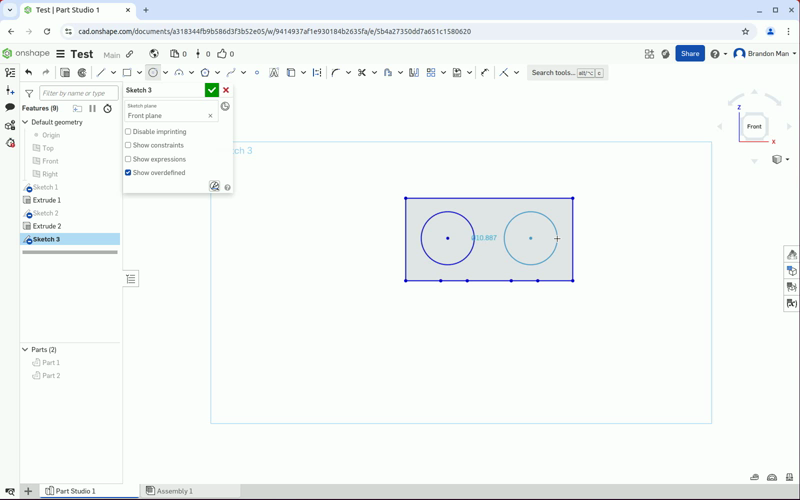
click(557, 238)
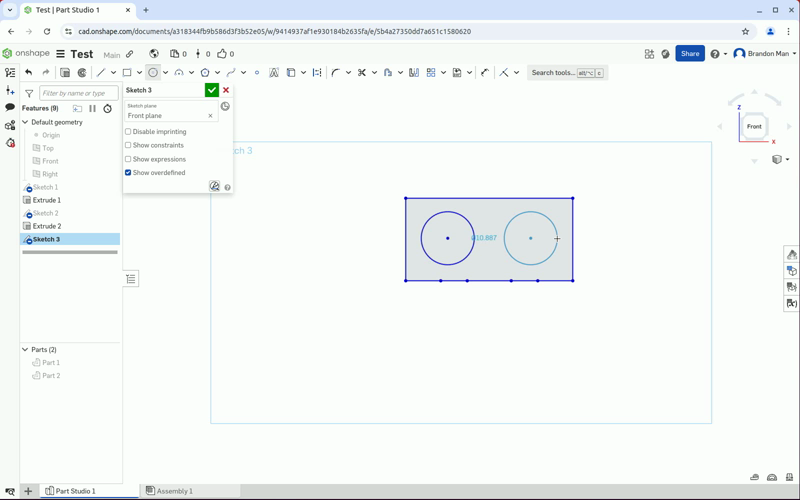
key(esc)
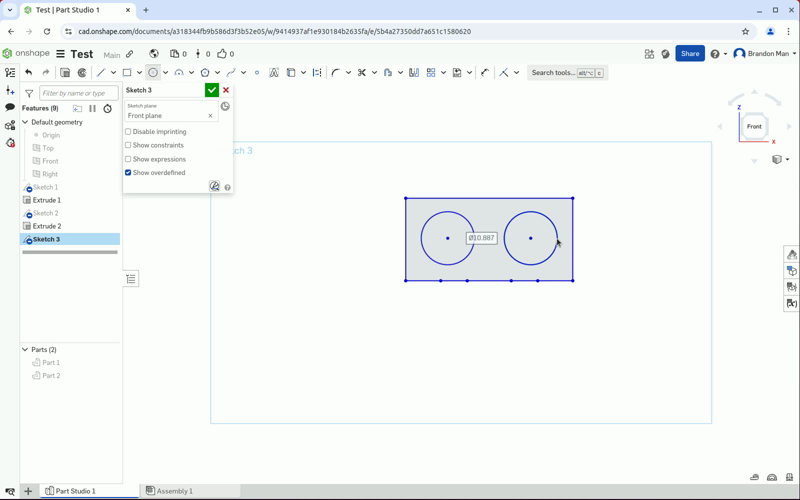
mouse_move(497, 208)
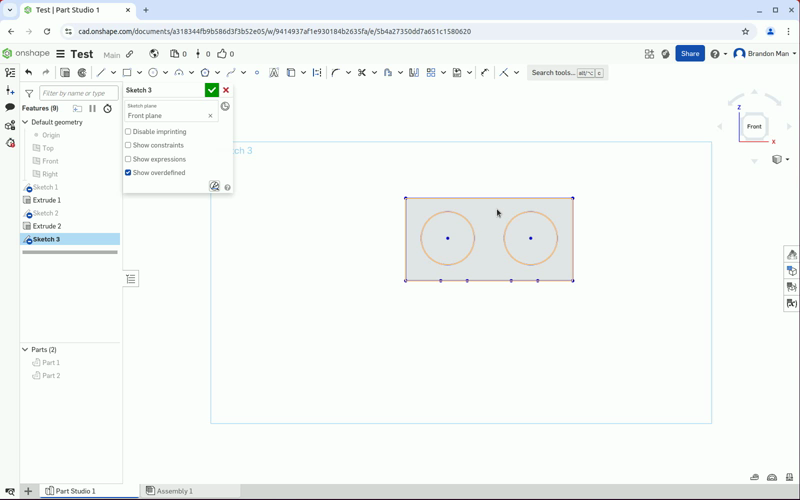
click(497, 208)
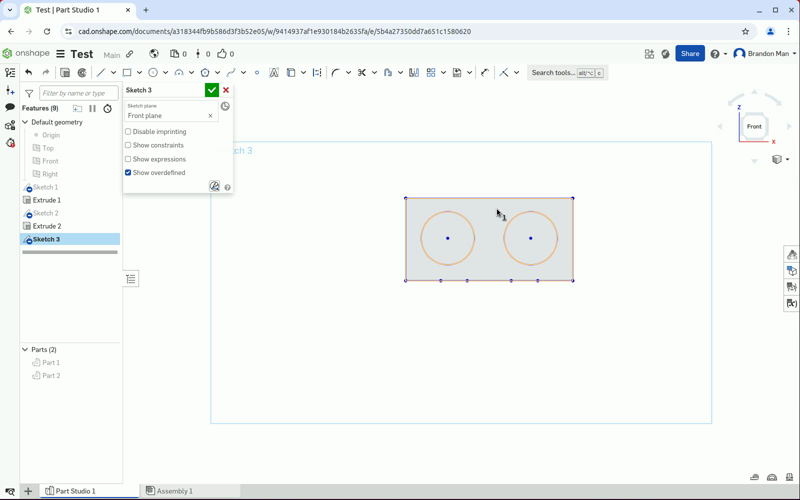
mouse_move(73, 352)
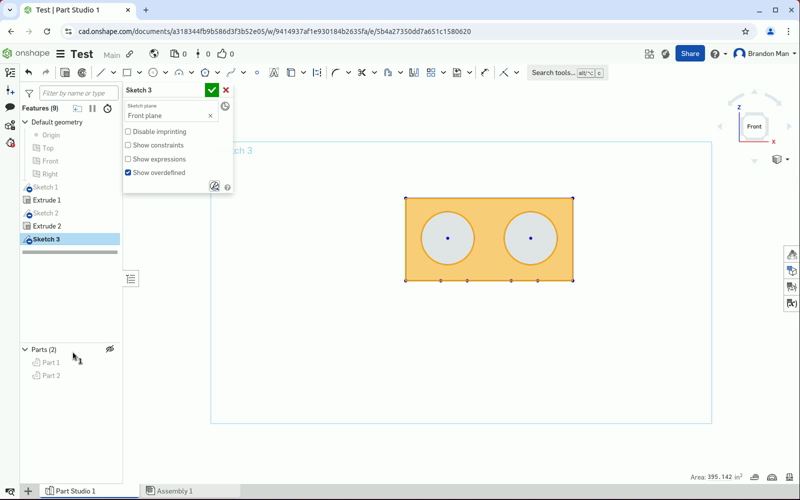
key(shift+y)
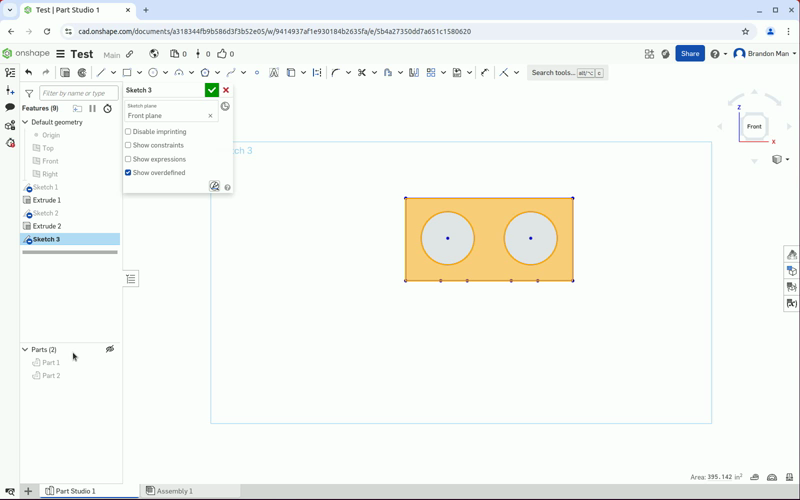
key(shift+e)
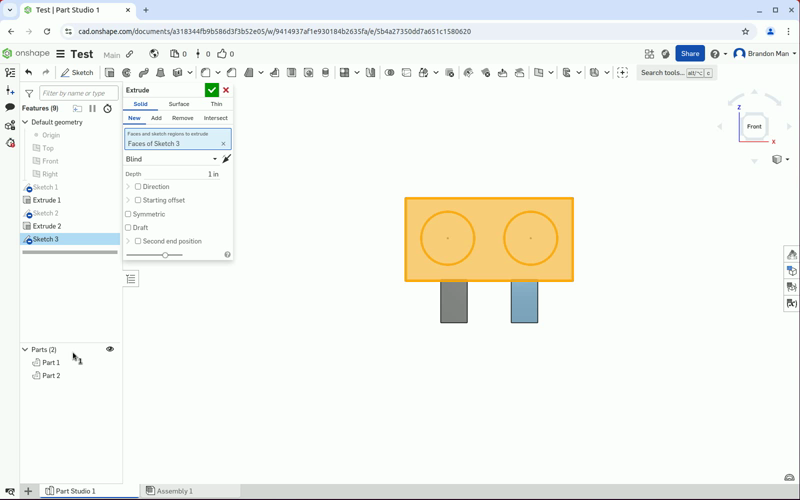
mouse_move(143, 106)
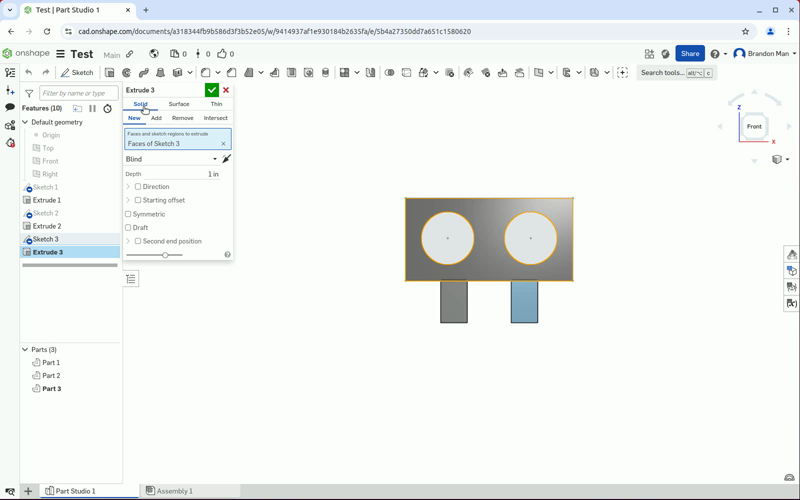
click(143, 106)
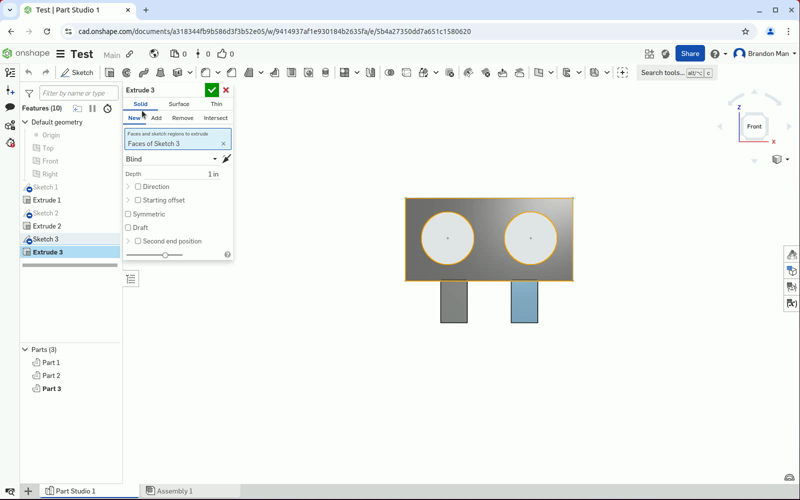
mouse_move(137, 120)
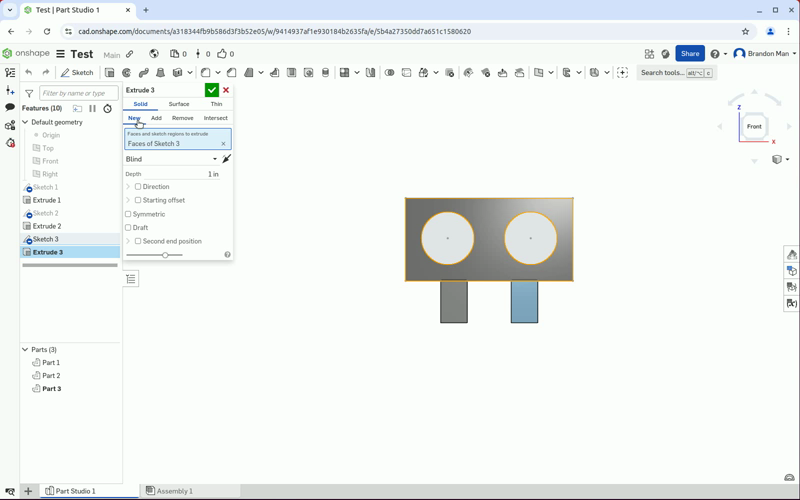
click(137, 120)
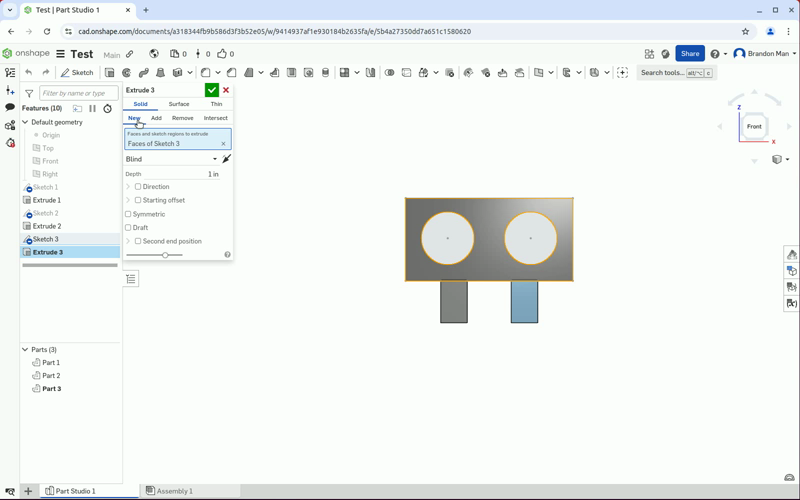
key(tab, 4)
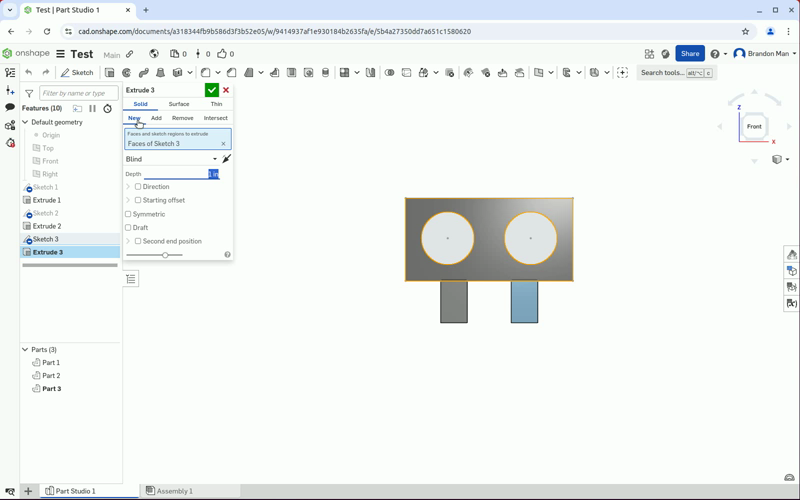
text(6.499)
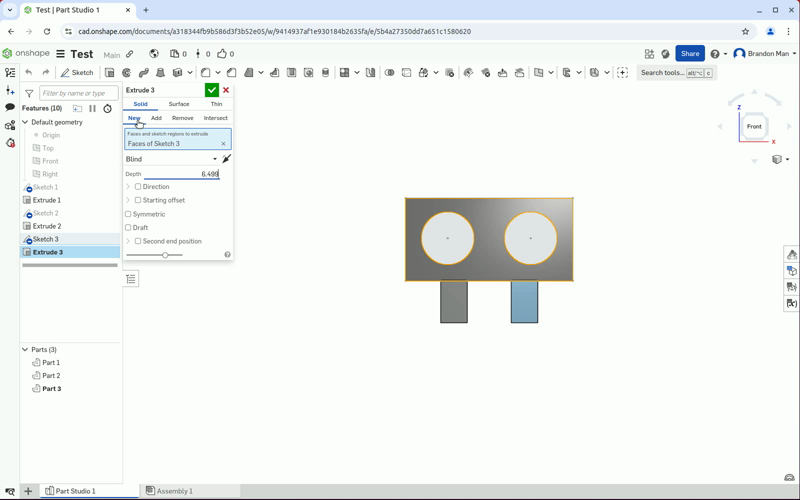
key(enter)
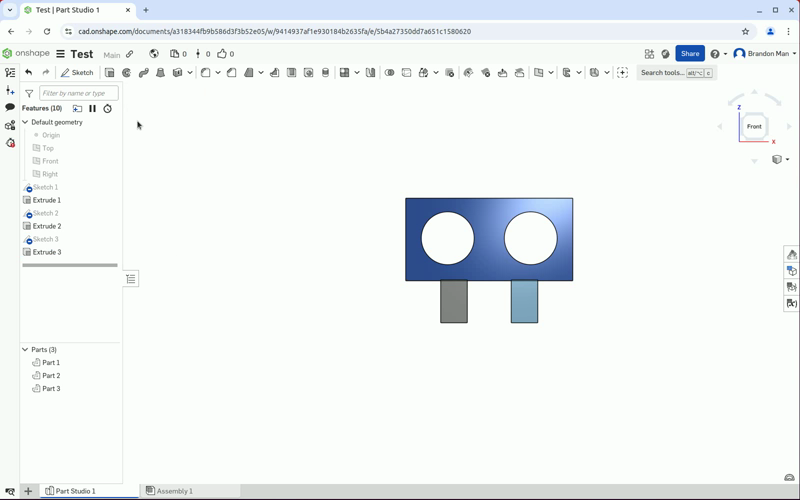
key(shift+h)
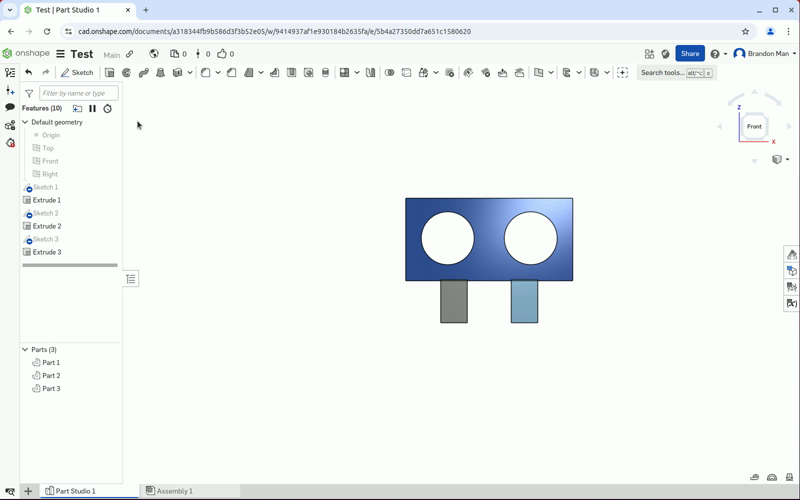
key(shift+h)
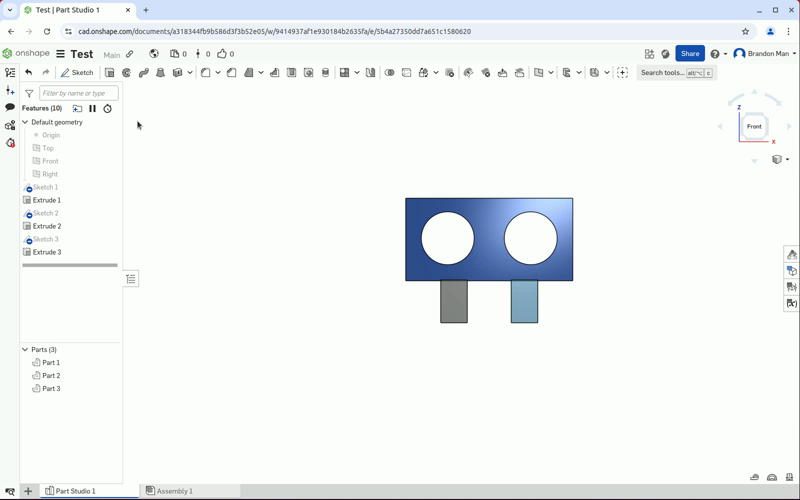
mouse_move(73, 189)
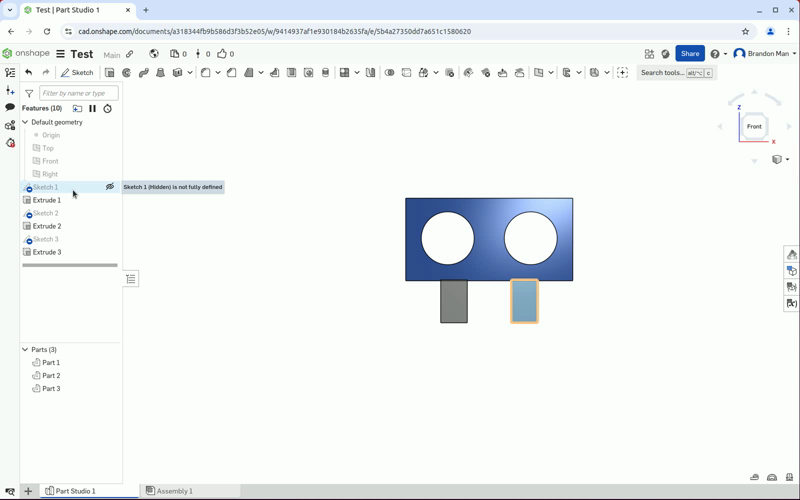
click(73, 189)
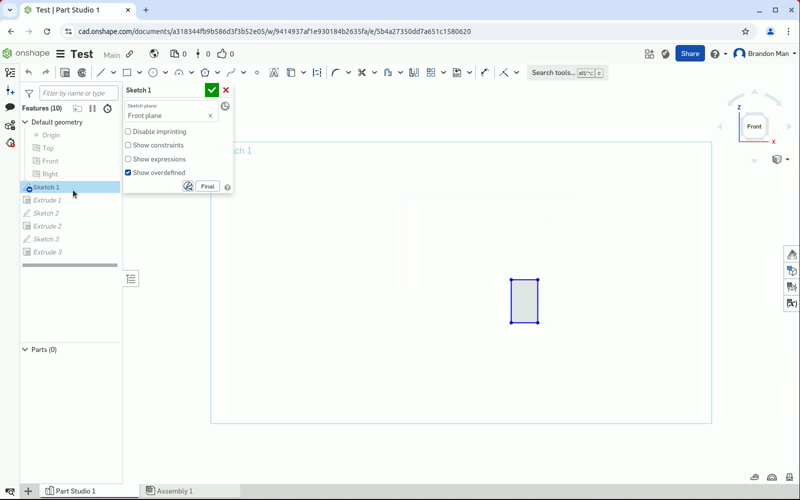
mouse_move(229, 92)
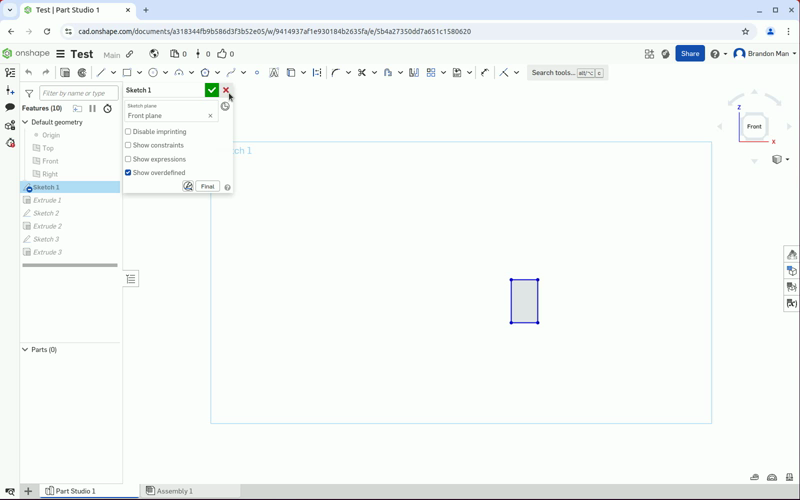
click(229, 92)
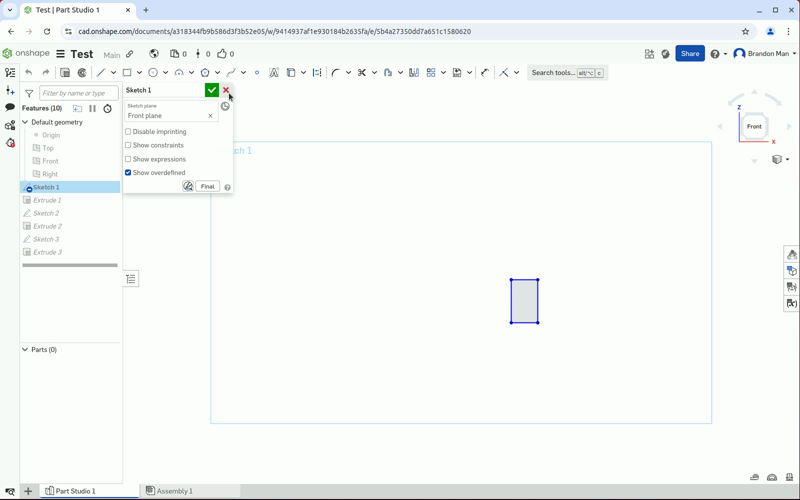
key(shift+s)
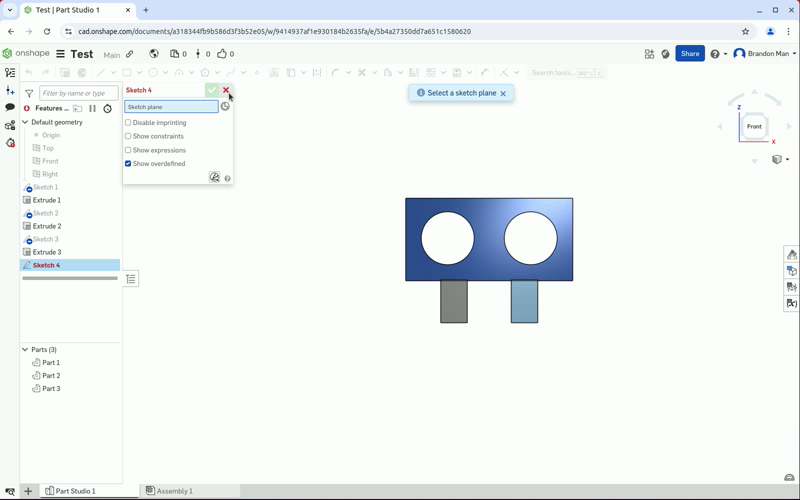
mouse_move(73, 163)
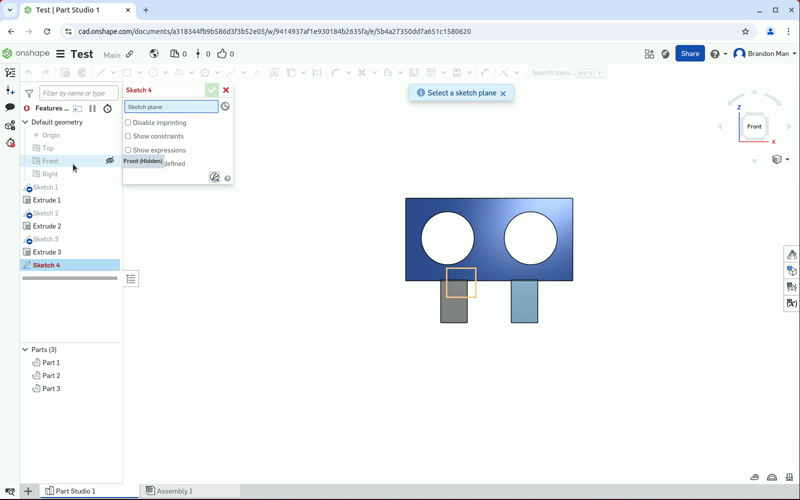
click(73, 163)
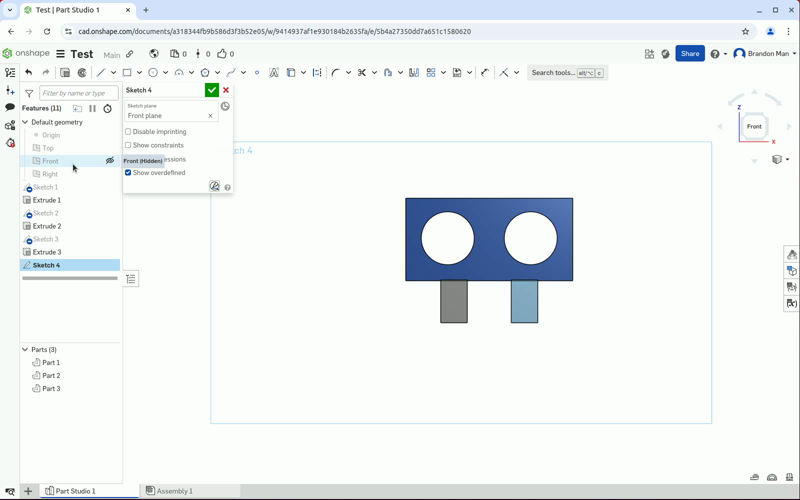
mouse_move(73, 352)
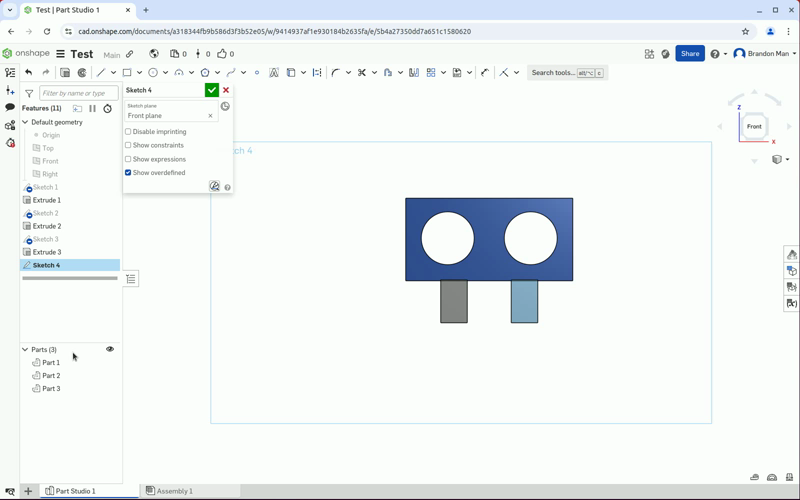
key(y)
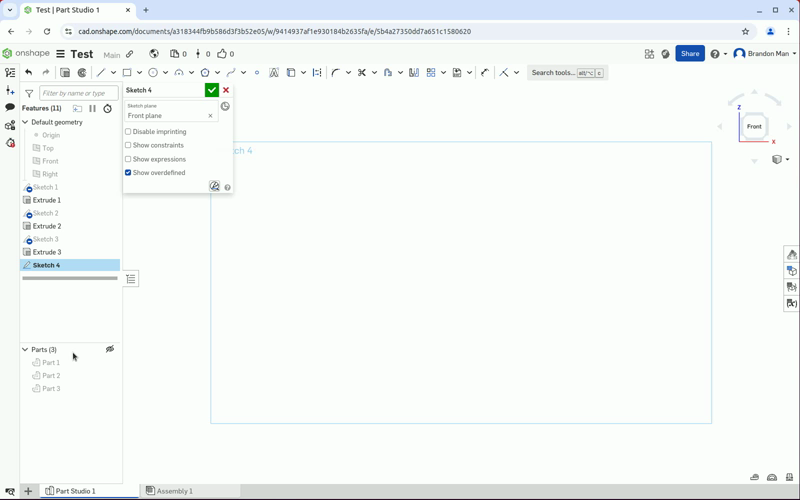
key(c)
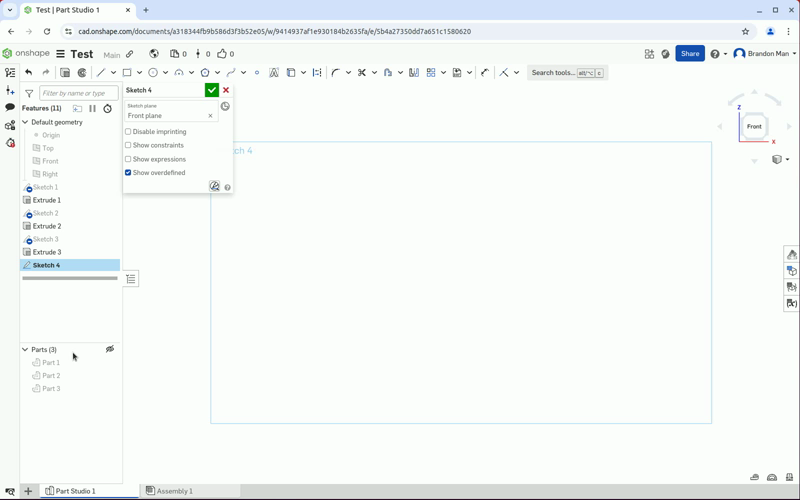
key_down(shift)
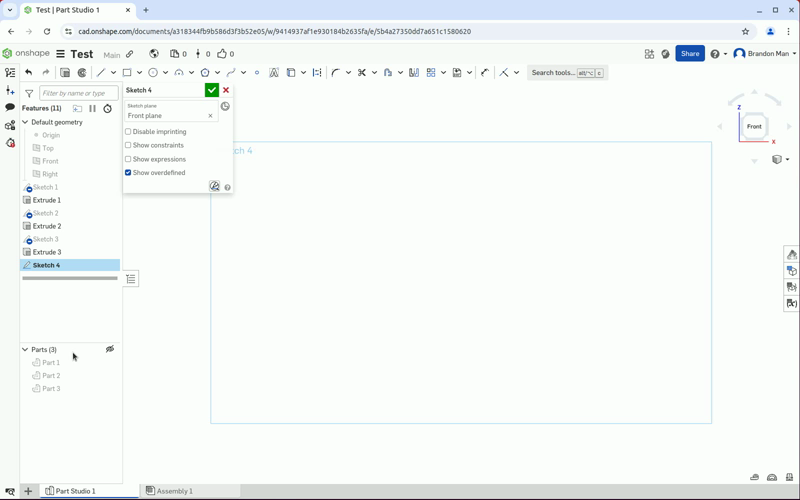
mouse_move(448, 238)
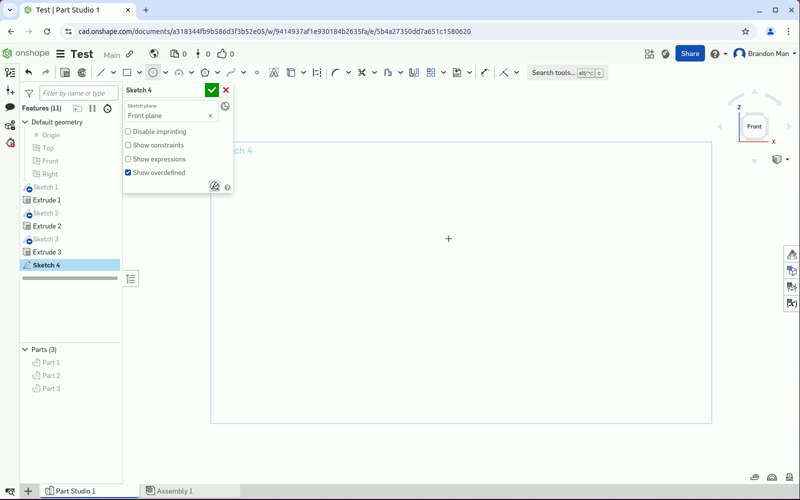
click(448, 238)
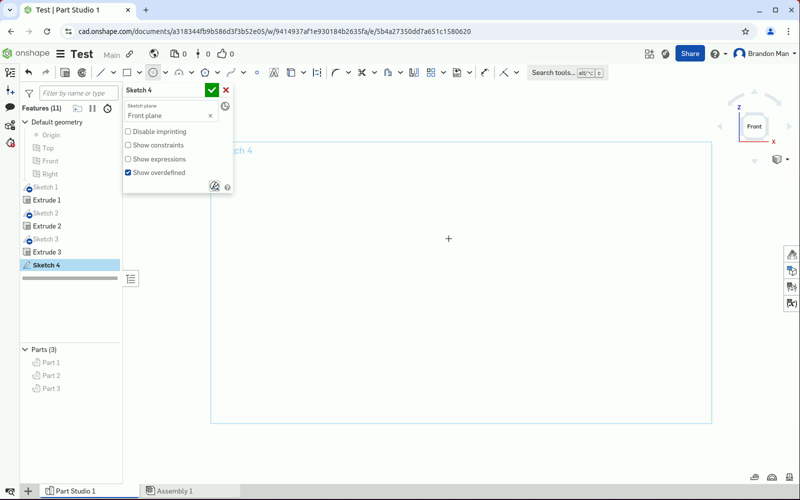
key_up(shift)
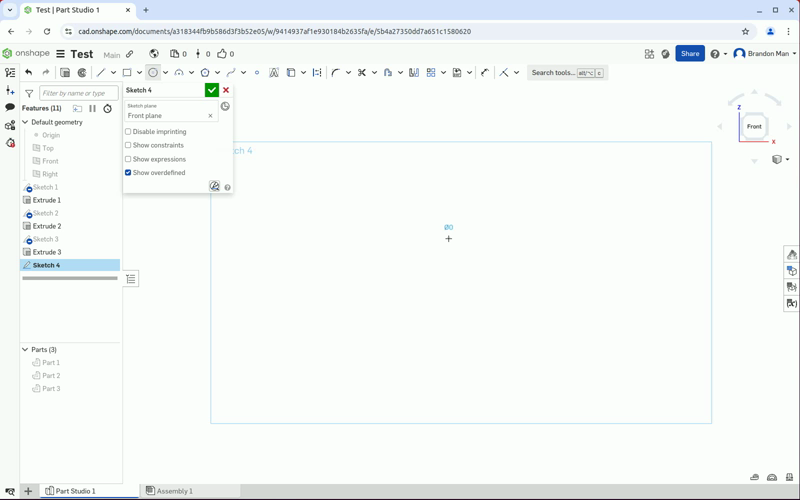
mouse_move(474, 238)
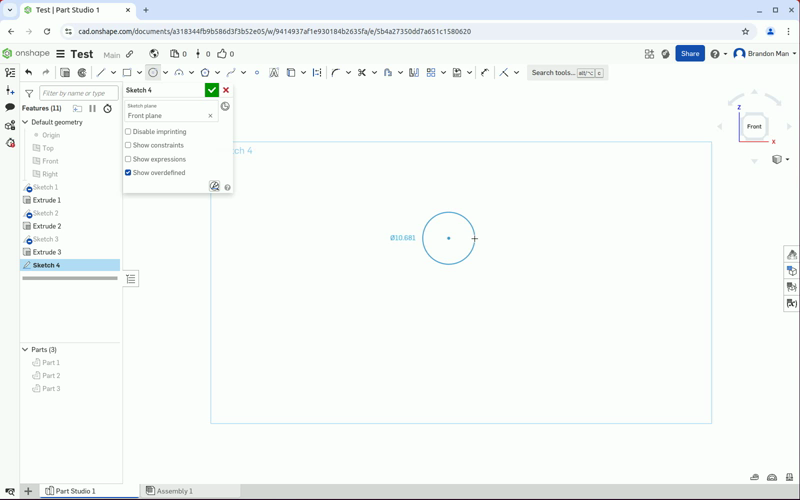
click(474, 238)
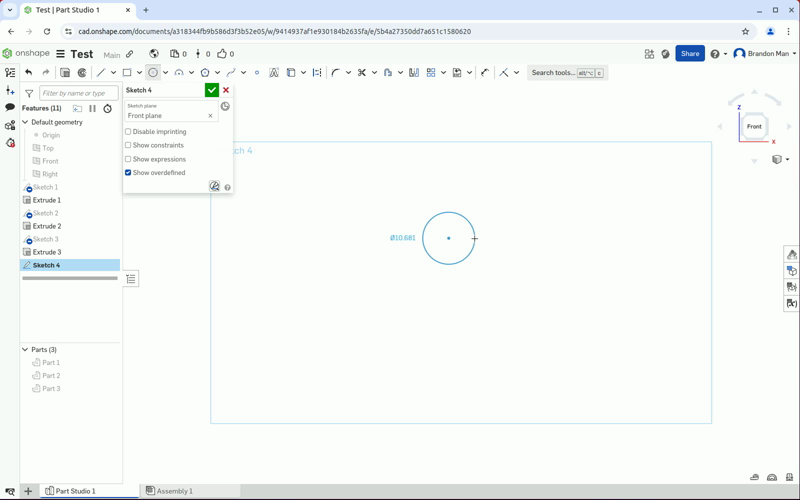
key(esc)
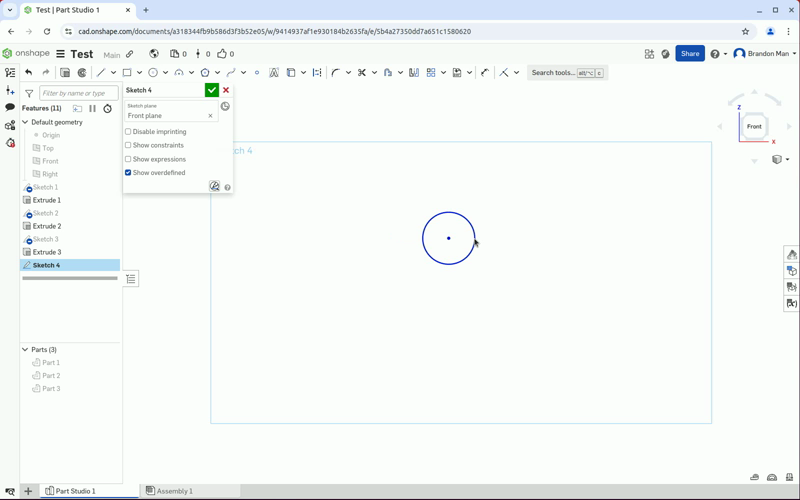
mouse_move(448, 260)
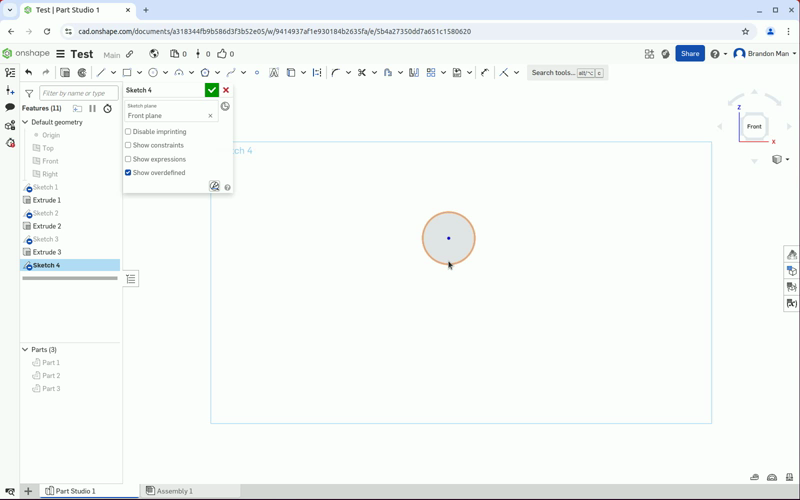
click(448, 260)
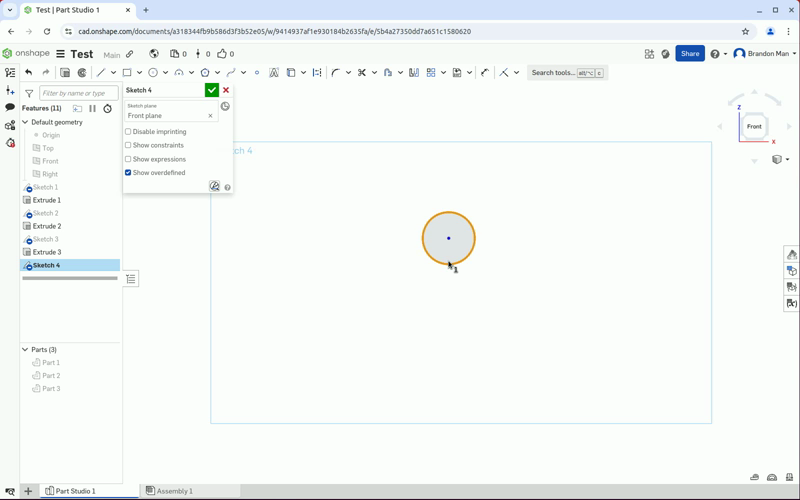
mouse_move(73, 352)
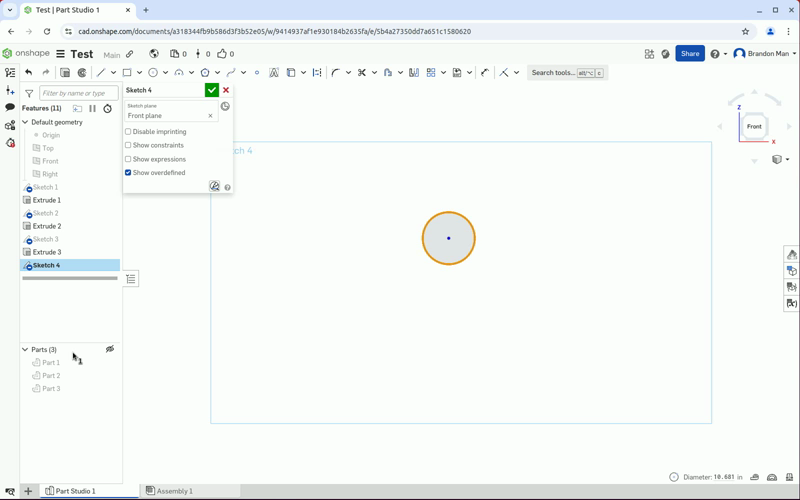
key(shift+y)
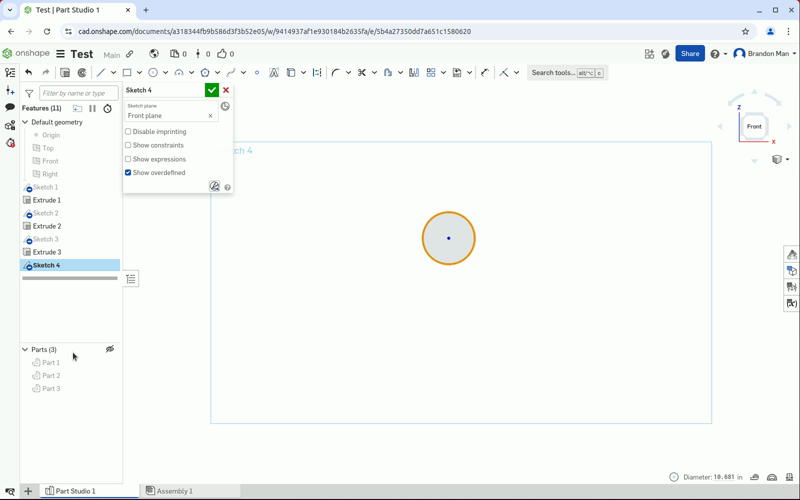
key(shift+e)
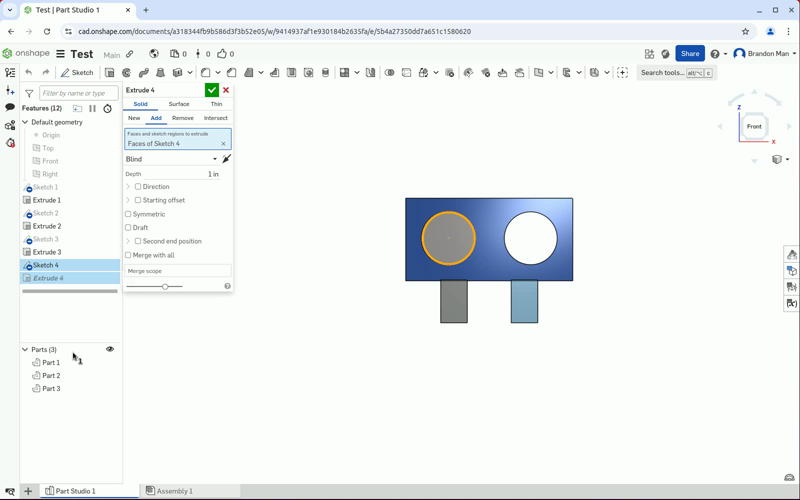
mouse_move(143, 106)
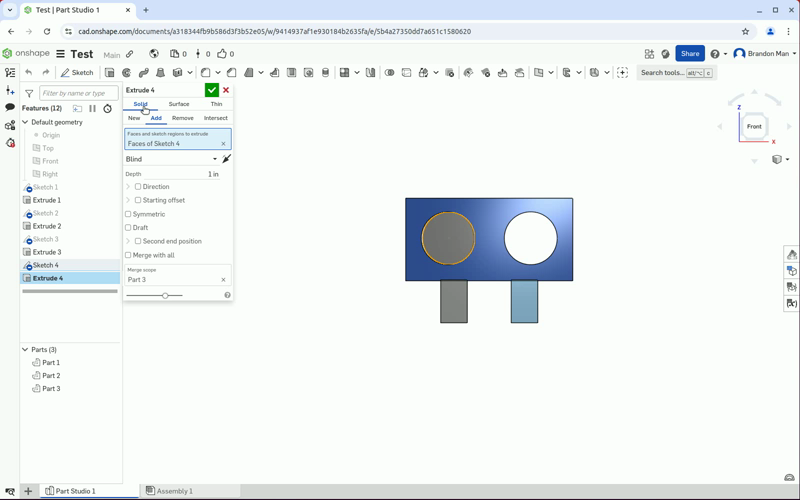
click(143, 106)
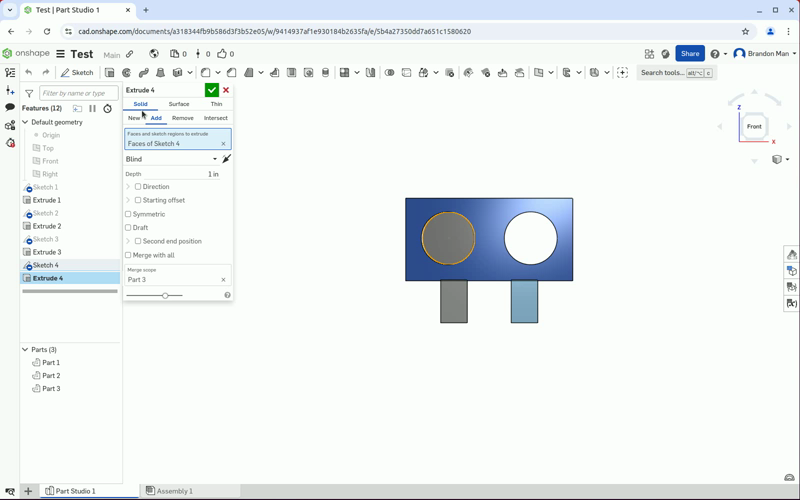
mouse_move(137, 120)
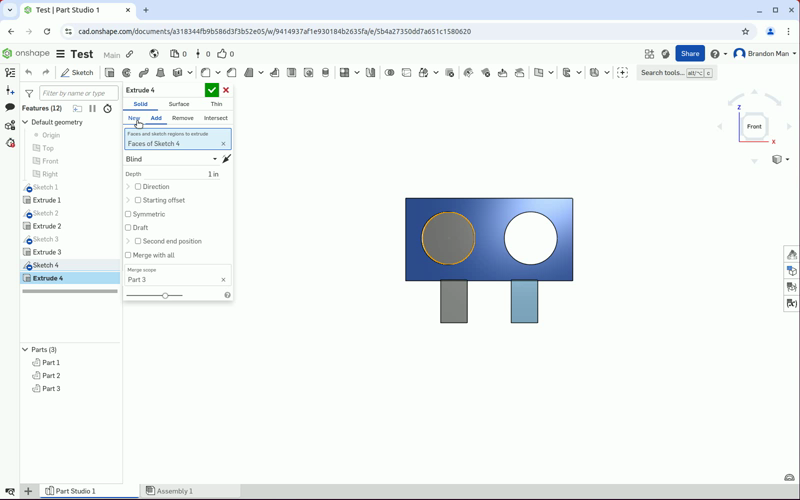
click(137, 120)
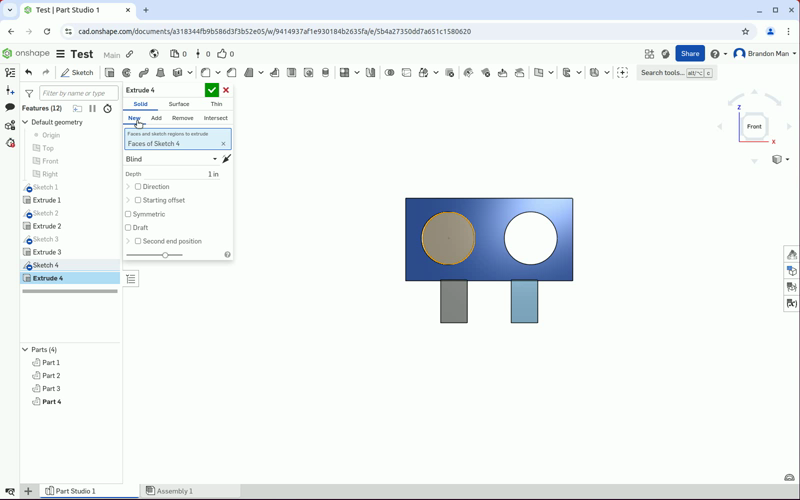
key(tab, 4)
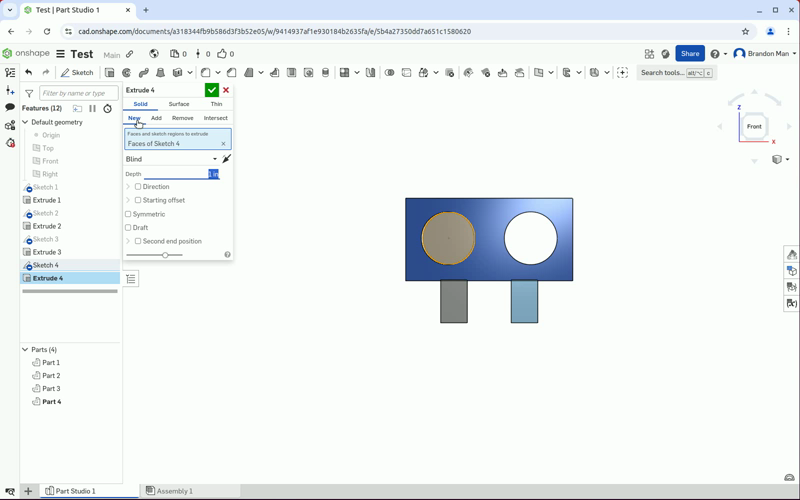
text(10.351)
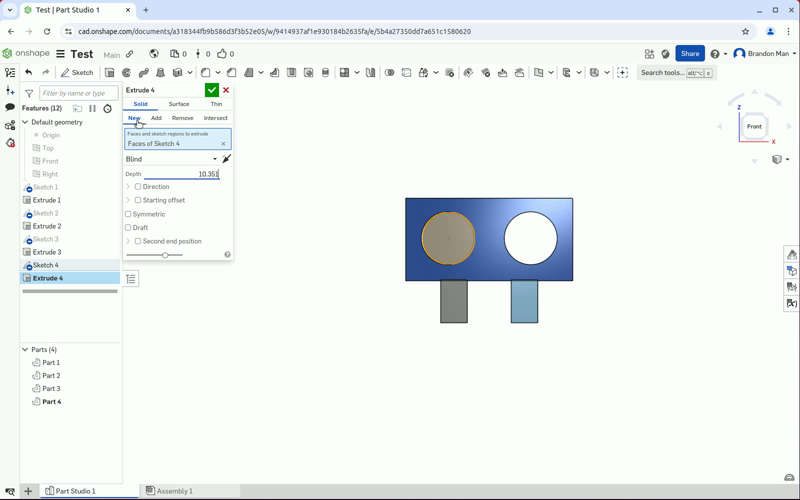
key(enter)
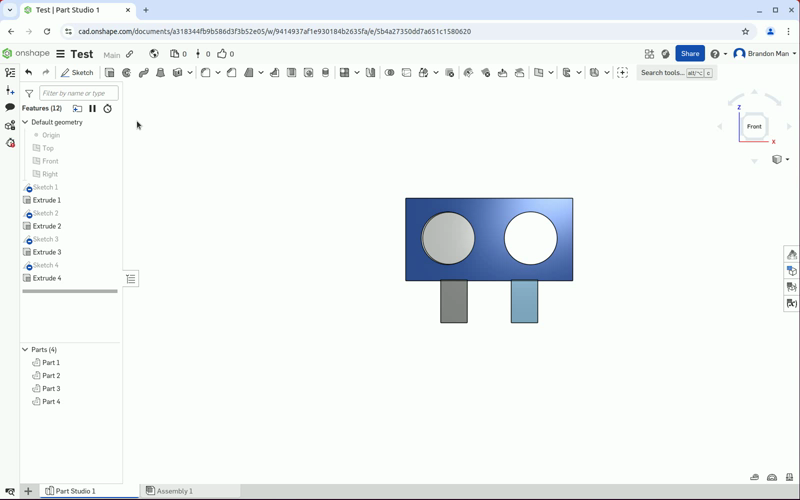
key(shift+h)
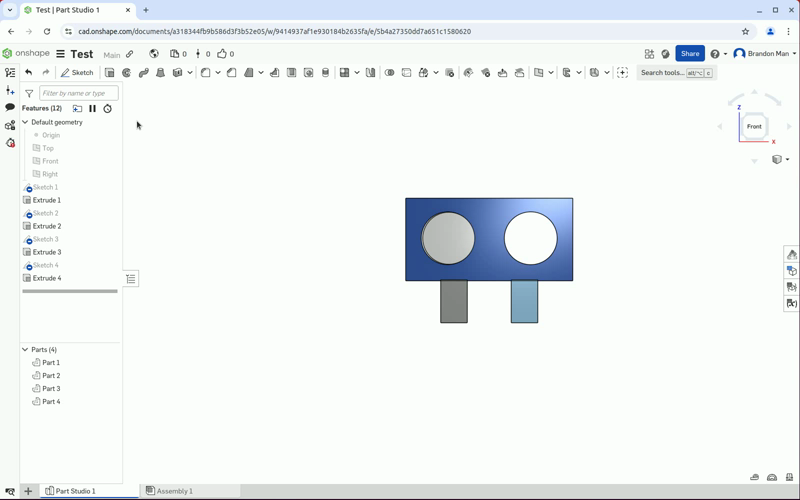
key(shift+h)
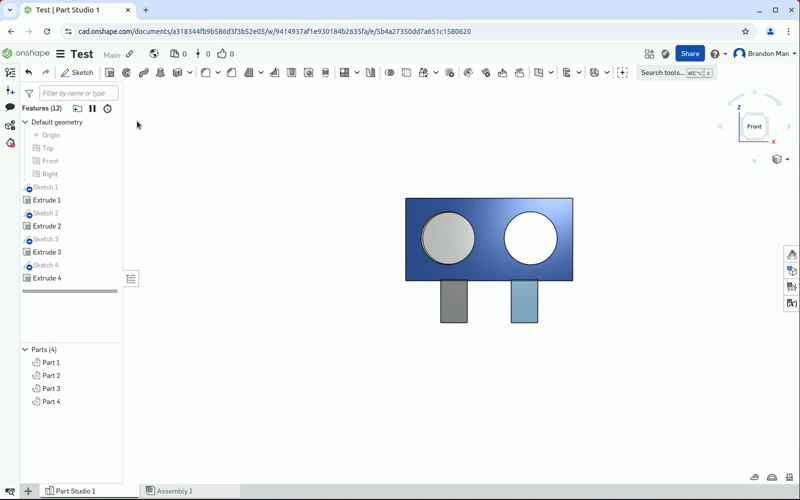
mouse_move(73, 189)
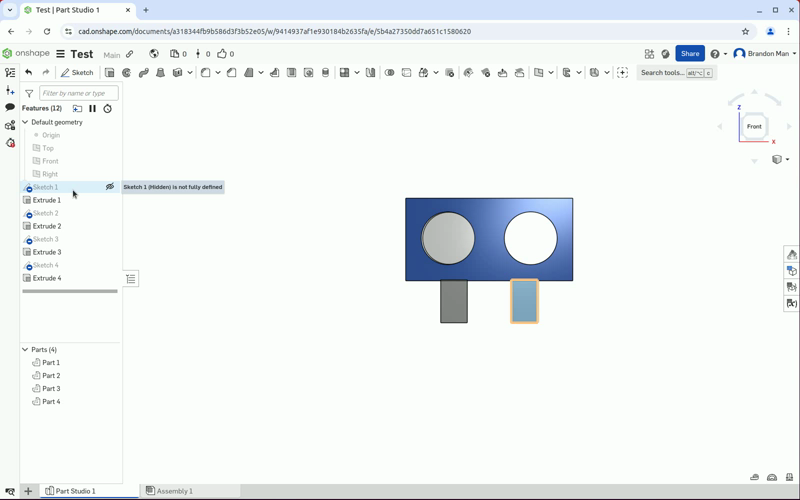
click(73, 189)
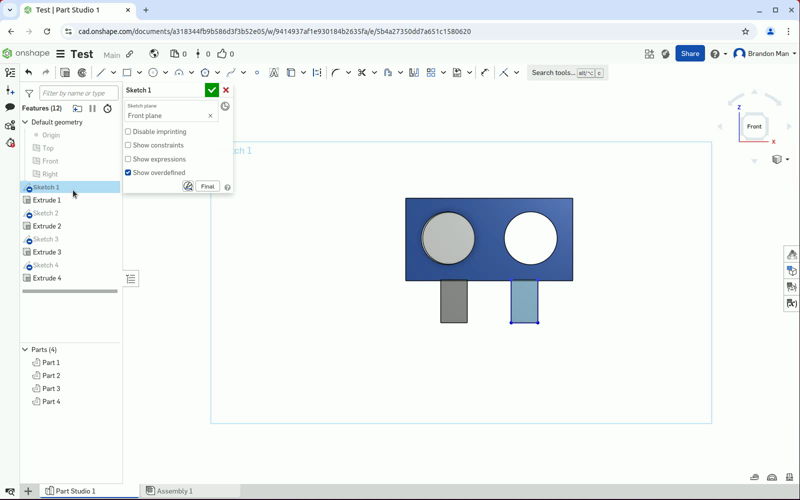
mouse_move(229, 92)
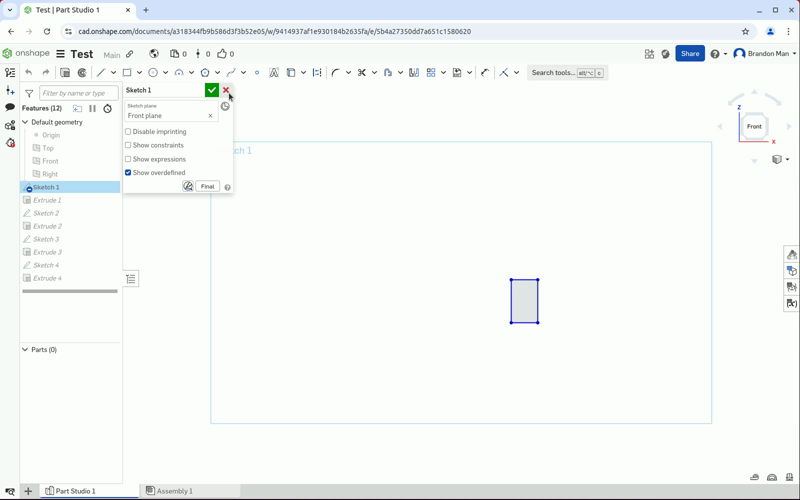
click(229, 92)
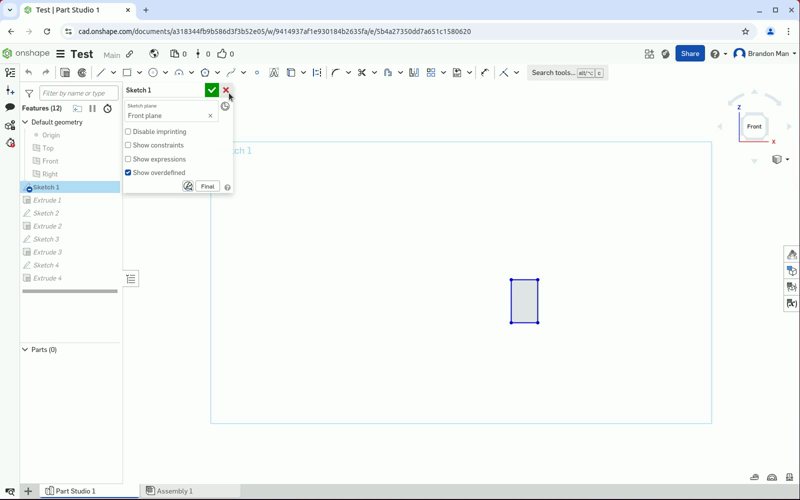
key(shift+s)
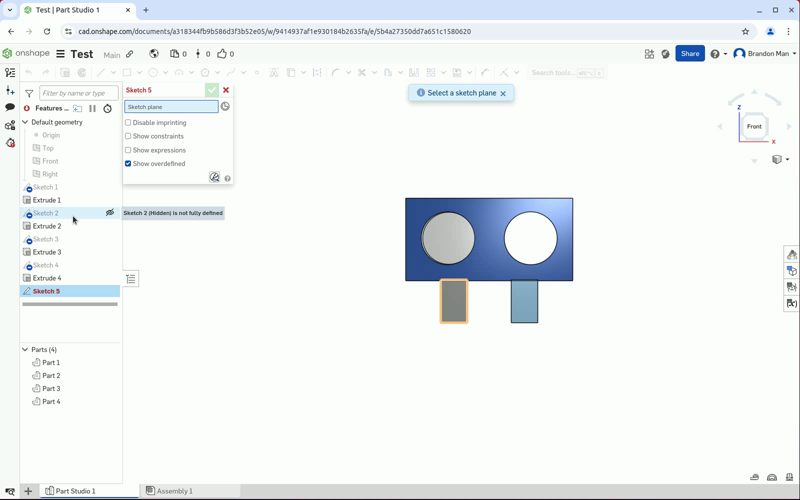
scroll(3)
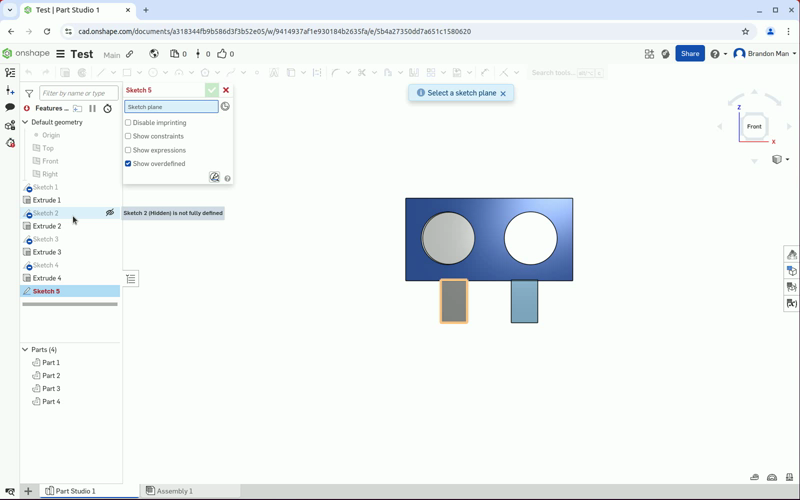
mouse_move(73, 163)
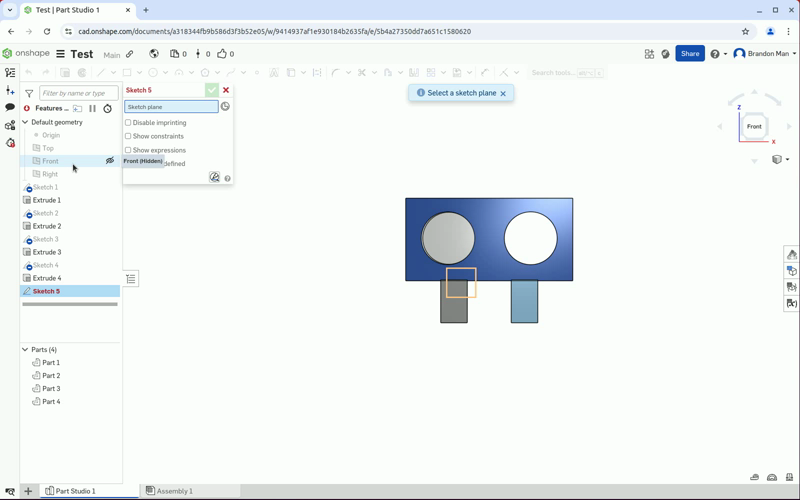
click(73, 163)
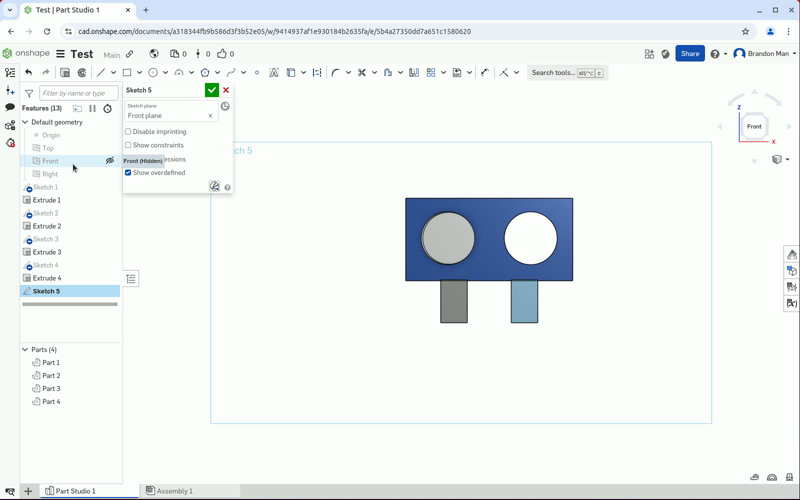
mouse_move(73, 352)
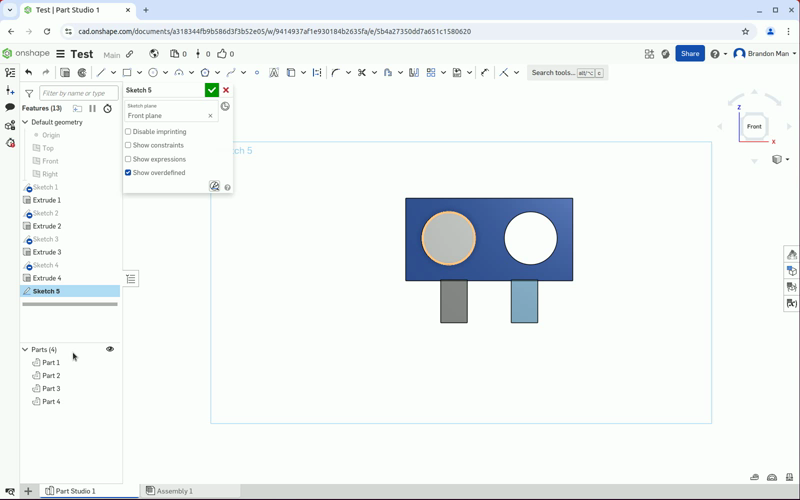
key(y)
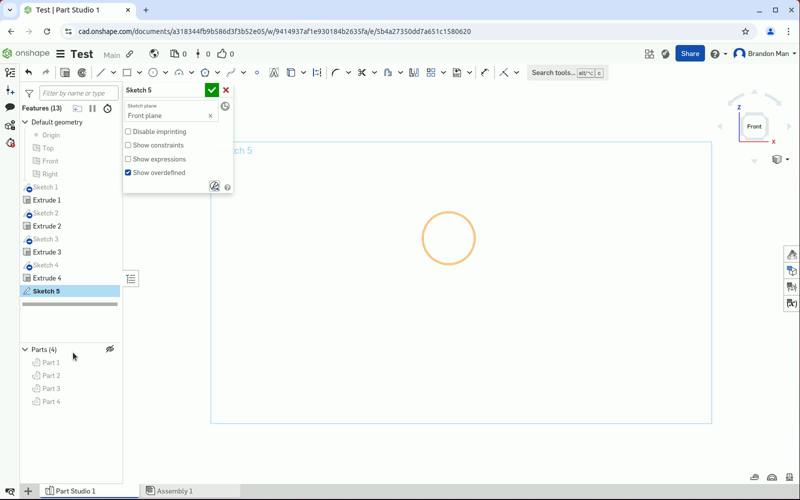
key(c)
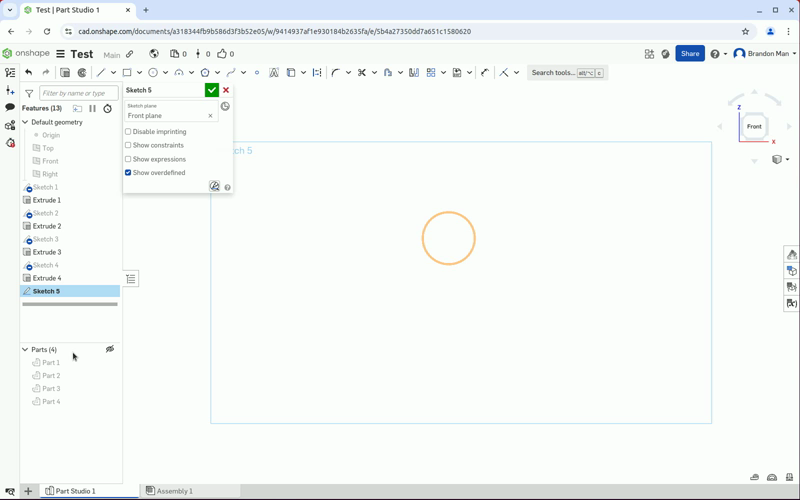
key_down(shift)
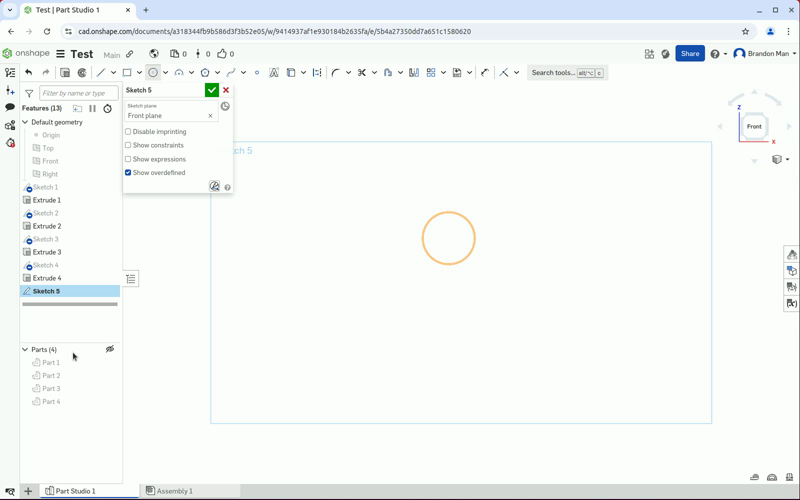
mouse_move(531, 238)
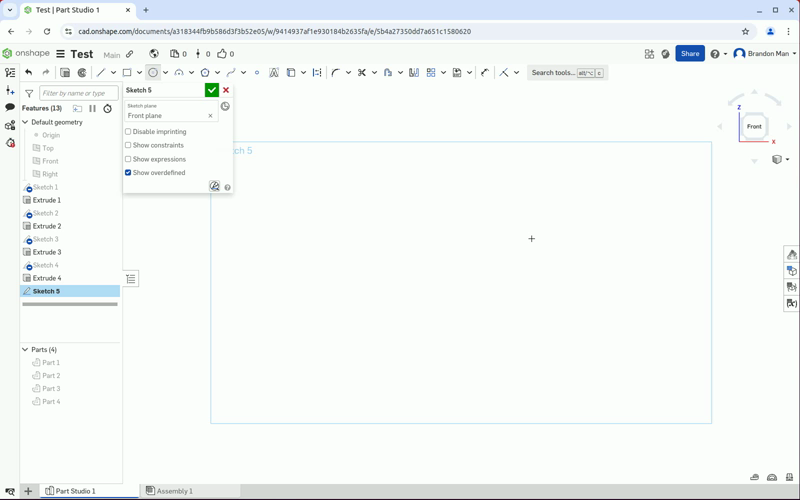
click(531, 238)
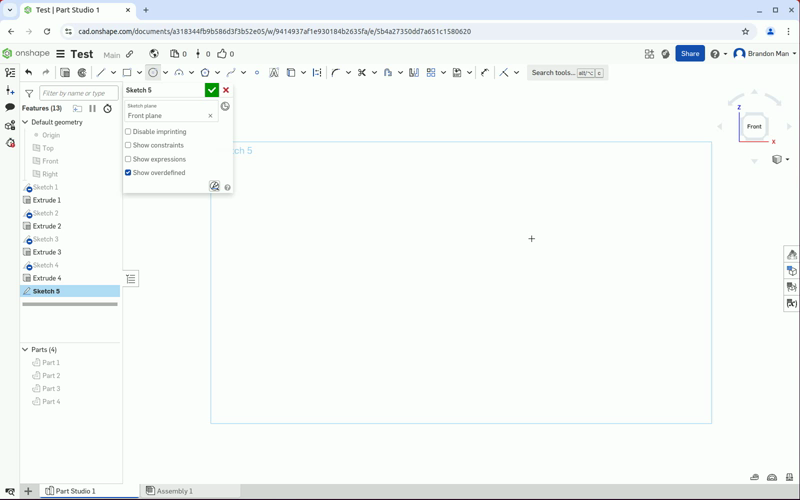
key_up(shift)
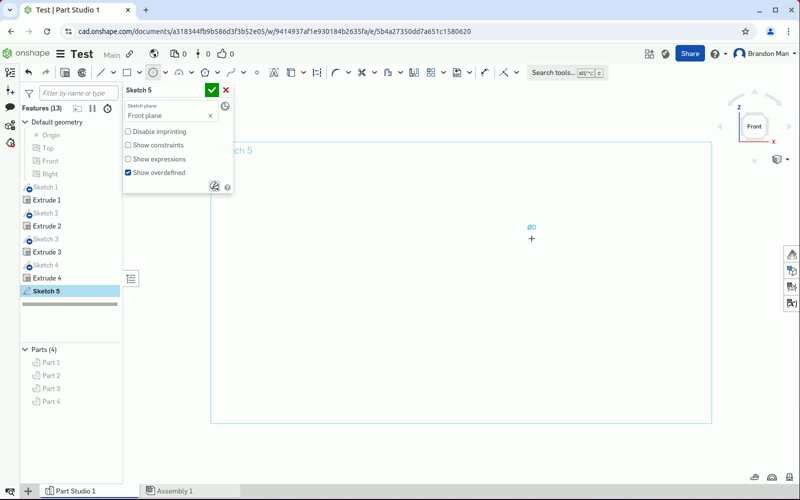
mouse_move(557, 238)
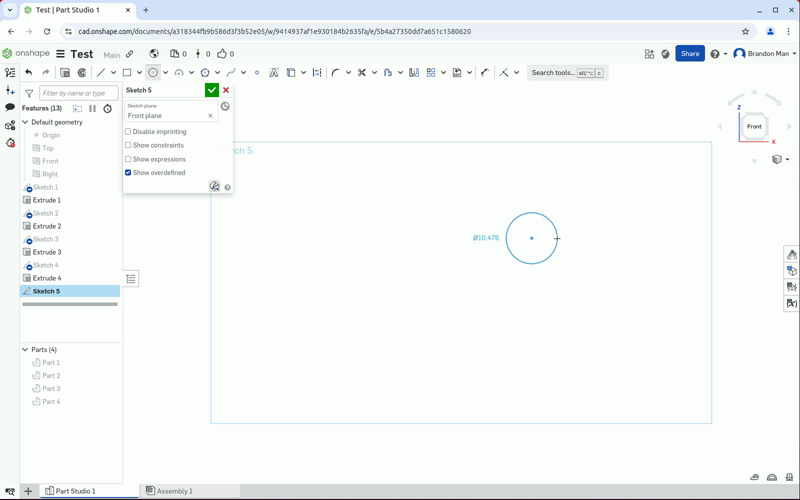
click(557, 238)
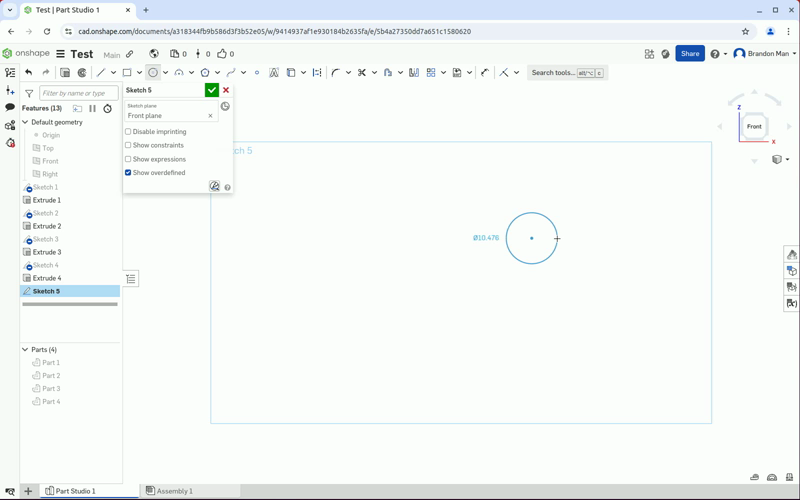
key(esc)
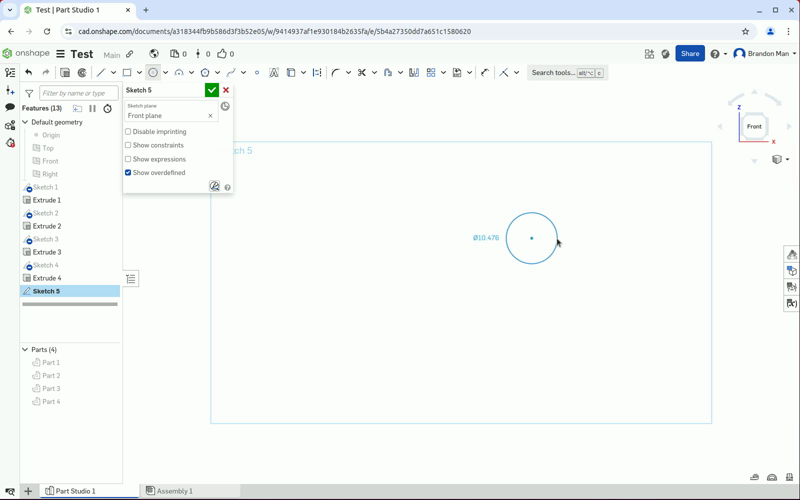
mouse_move(534, 254)
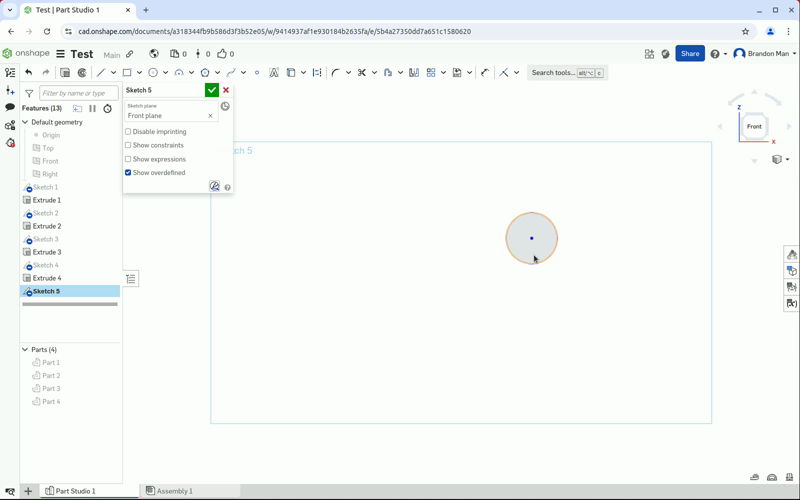
click(534, 254)
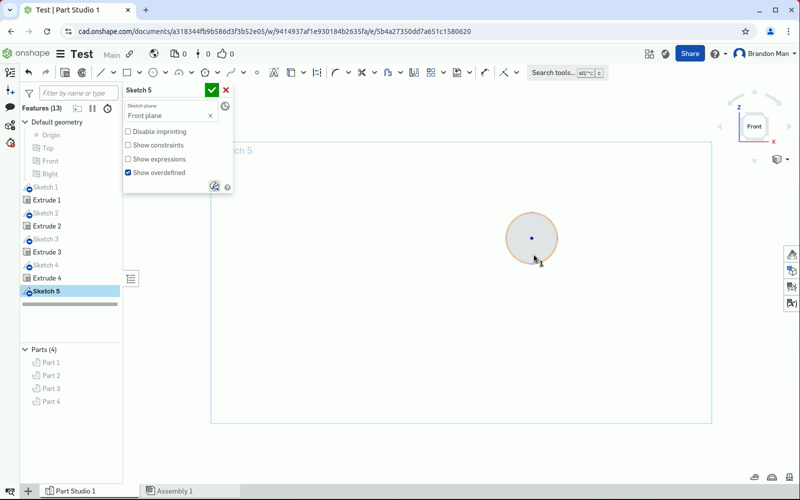
mouse_move(73, 352)
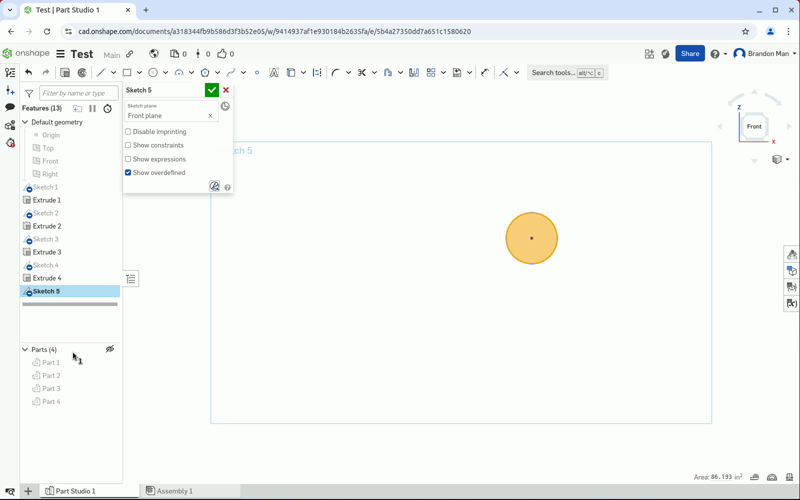
key(shift+y)
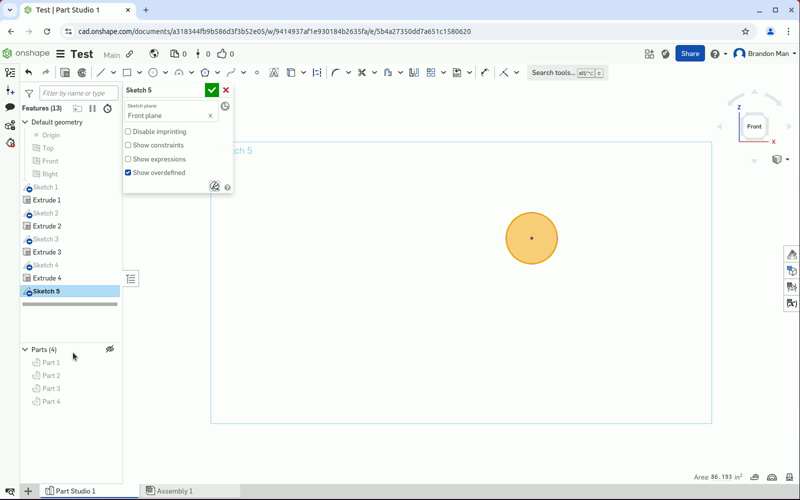
key(shift+e)
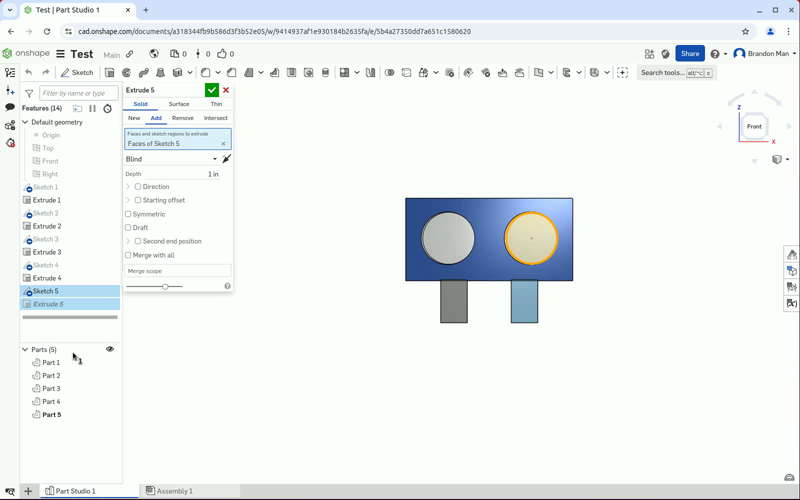
mouse_move(143, 106)
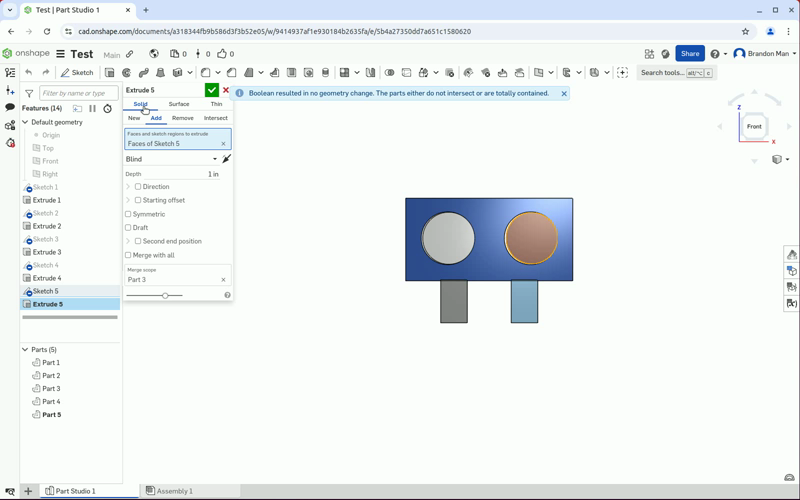
click(143, 106)
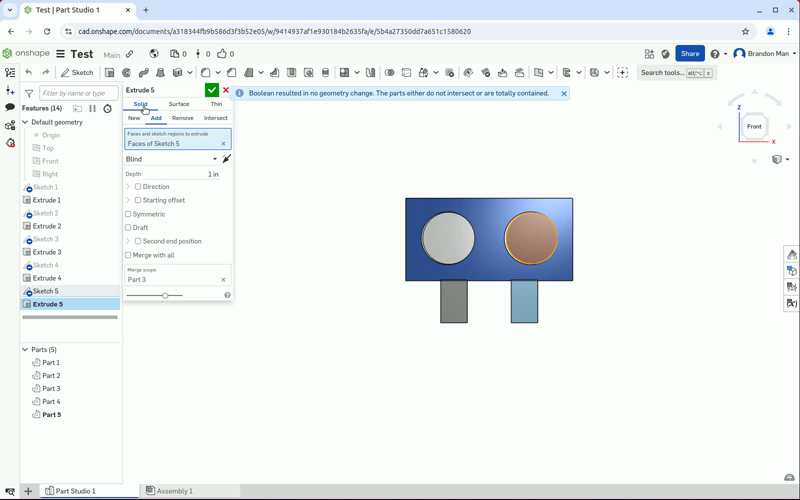
mouse_move(137, 120)
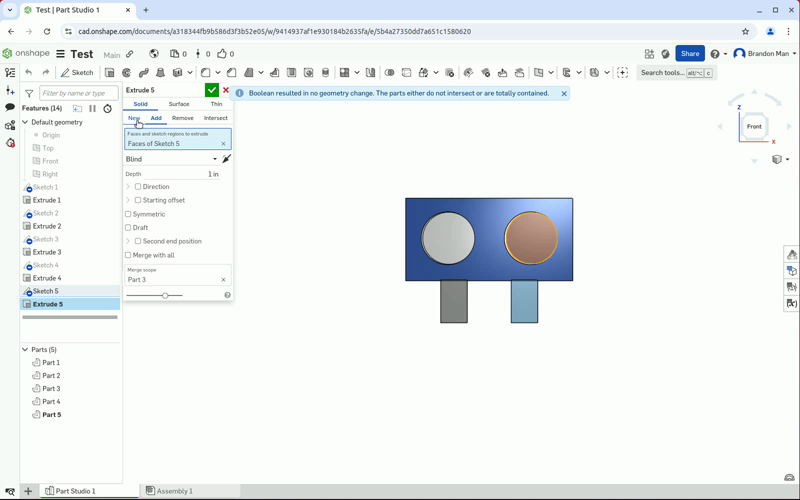
click(137, 120)
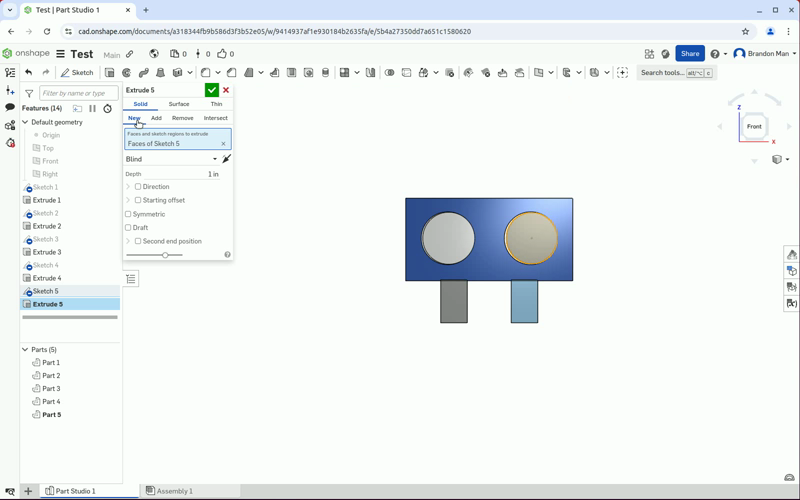
key(tab, 4)
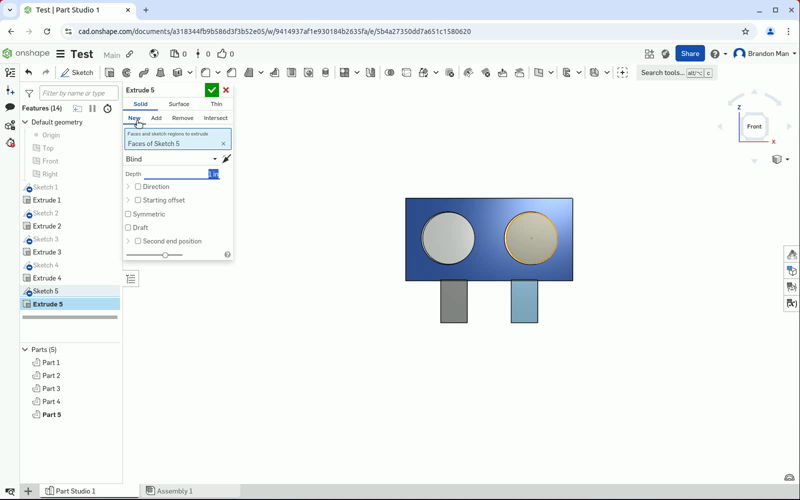
text(10.351)
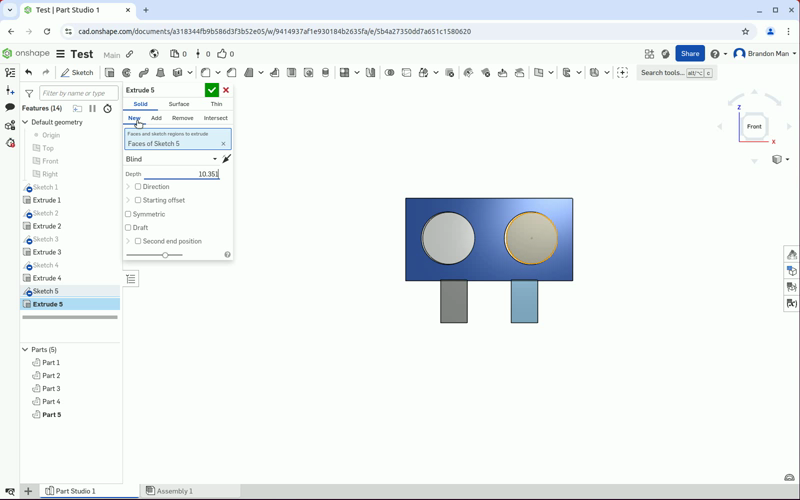
key(enter)
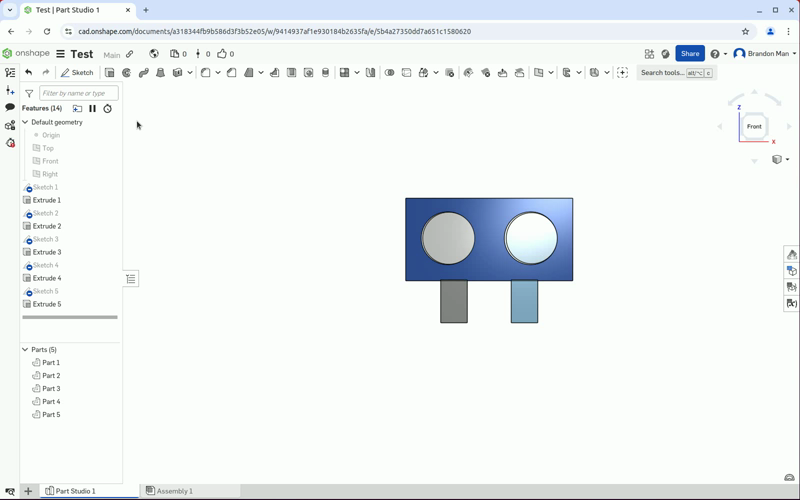
key(shift+h)
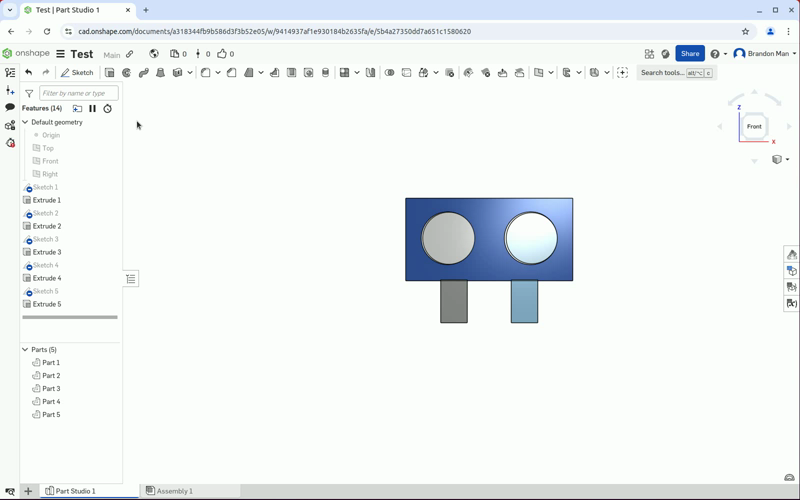
key(shift+h)
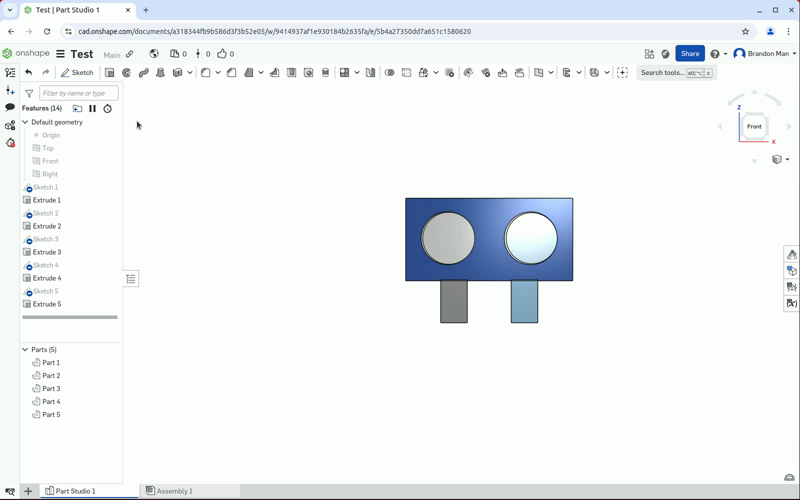
key(shift+7)
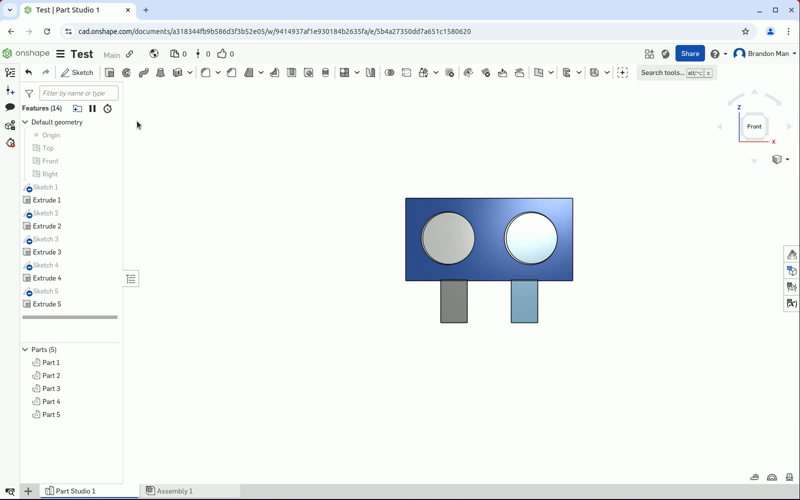
key(left, 2)
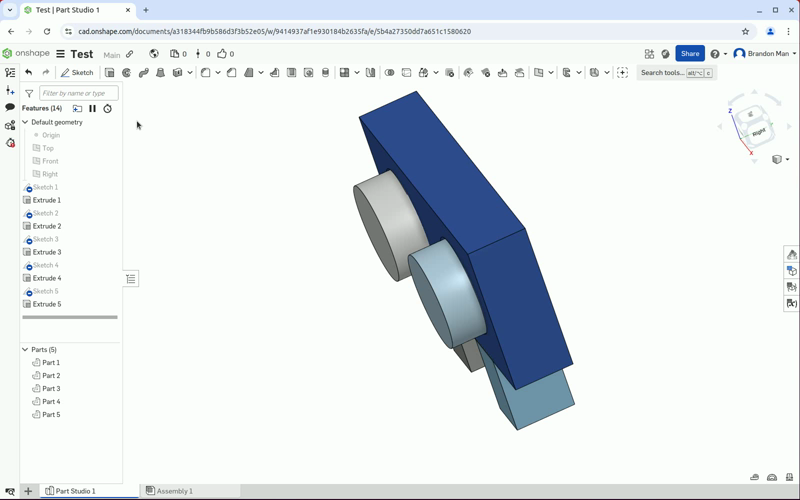
key(down, 2)
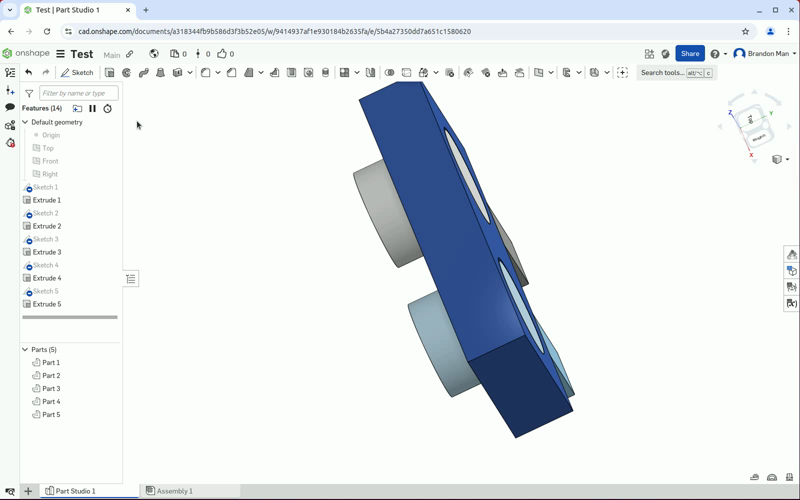
key(up, 2)
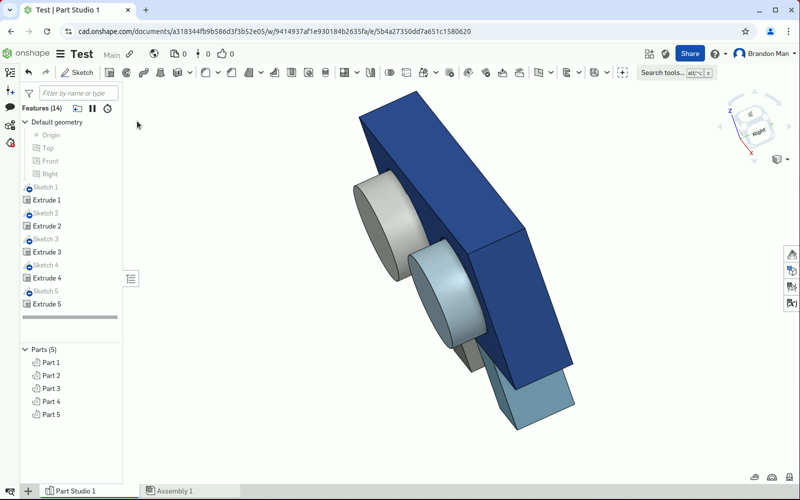
key(right, 2)
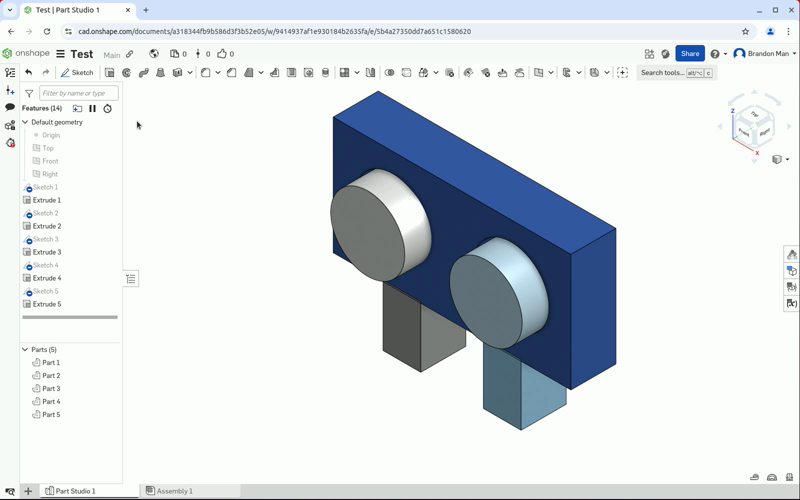
mouse_move(73, 189)
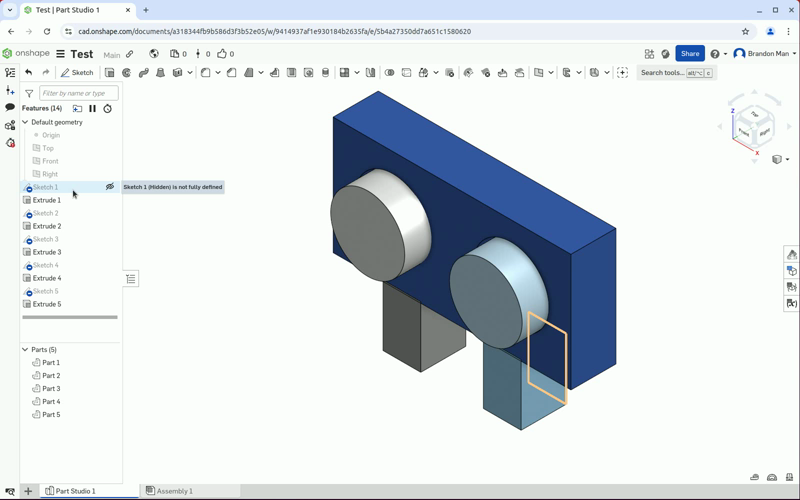
click(73, 189)